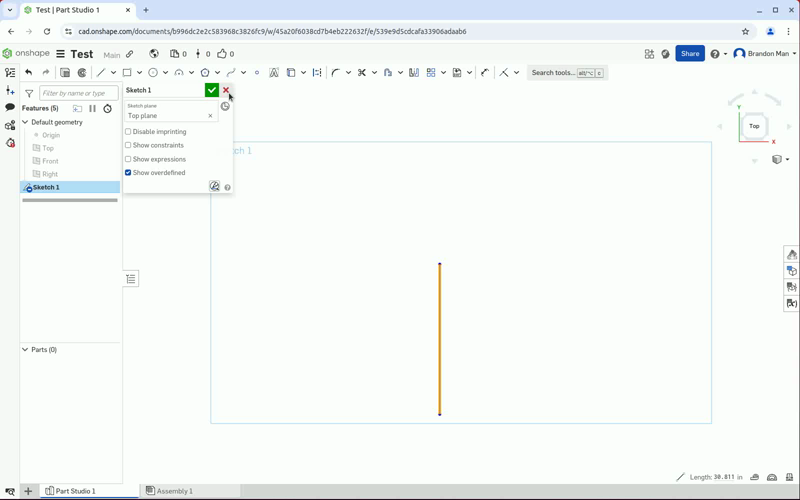
key(shift+h)
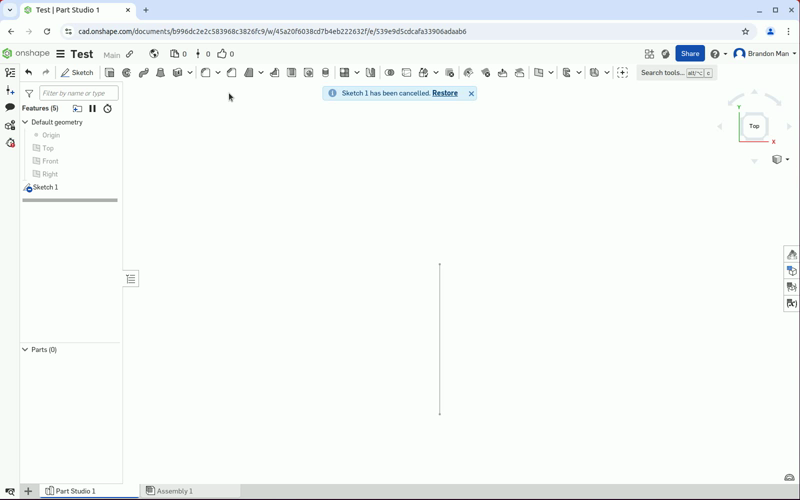
mouse_move(73, 352)
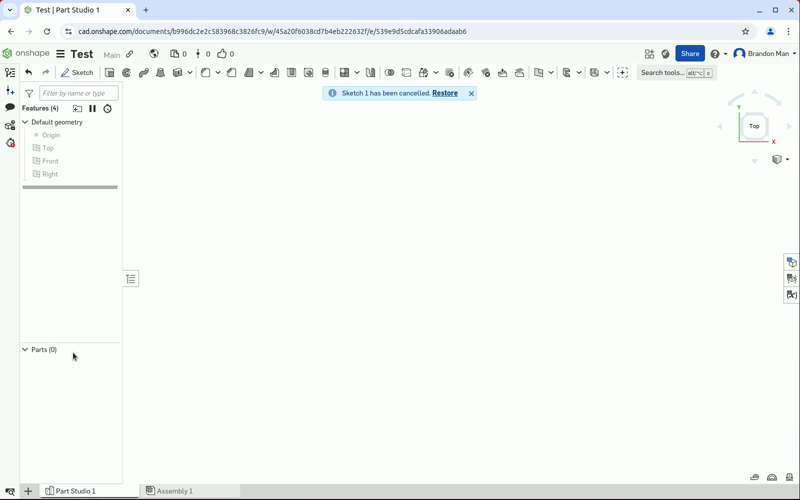
key(y)
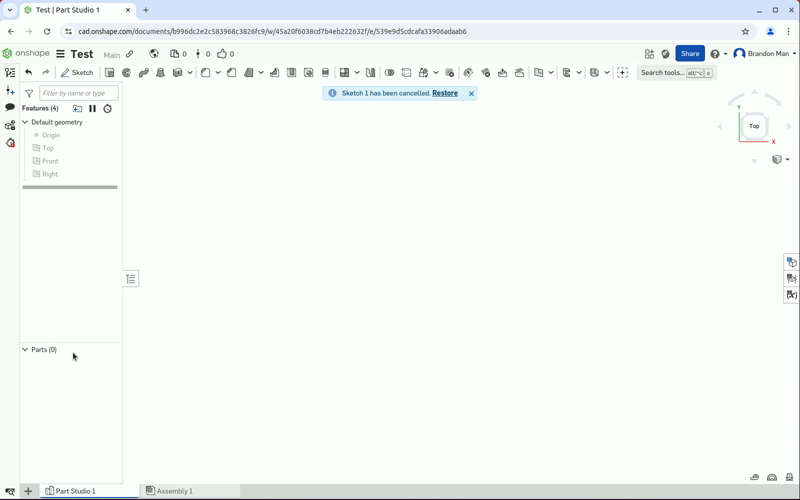
key(shift+p)
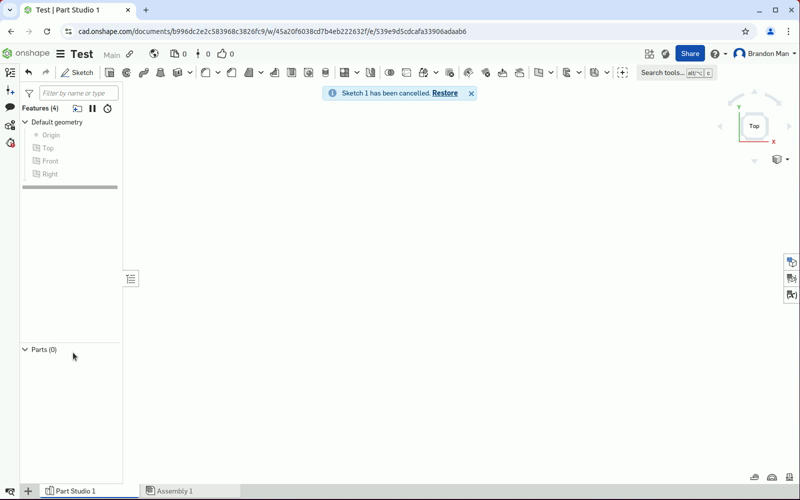
key(space)
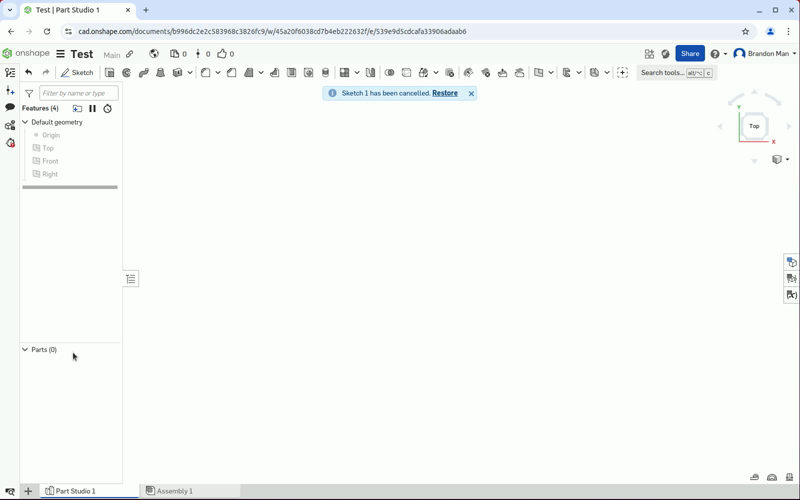
key_down(shift)
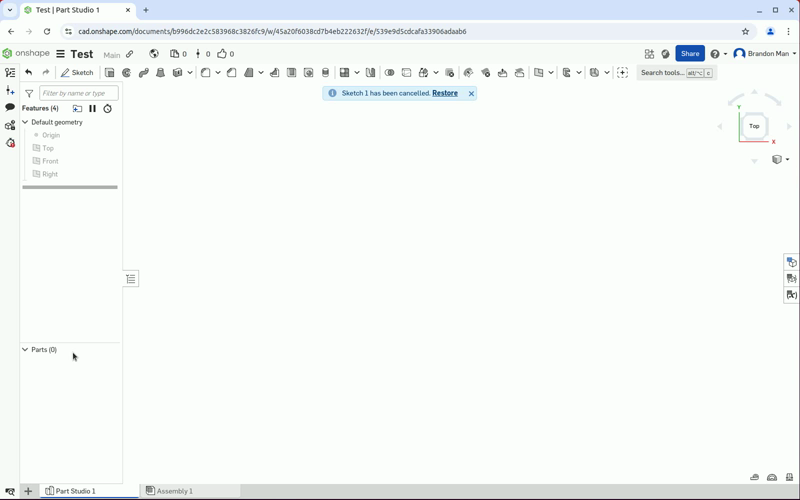
key(up)
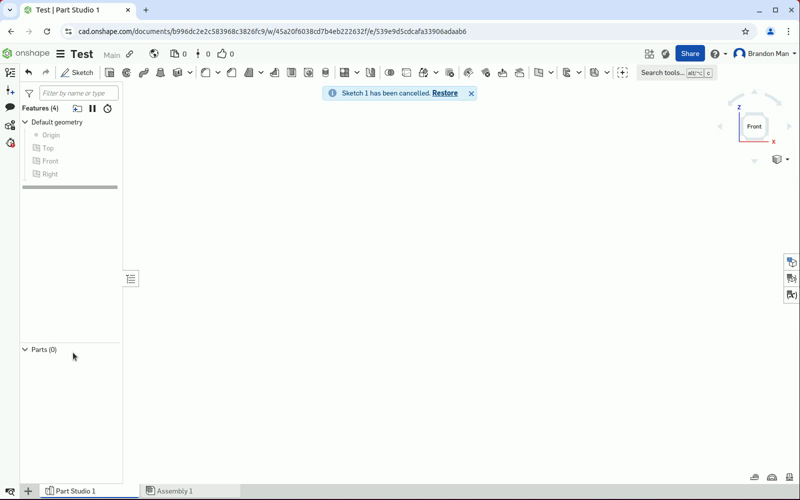
key_up(shift)
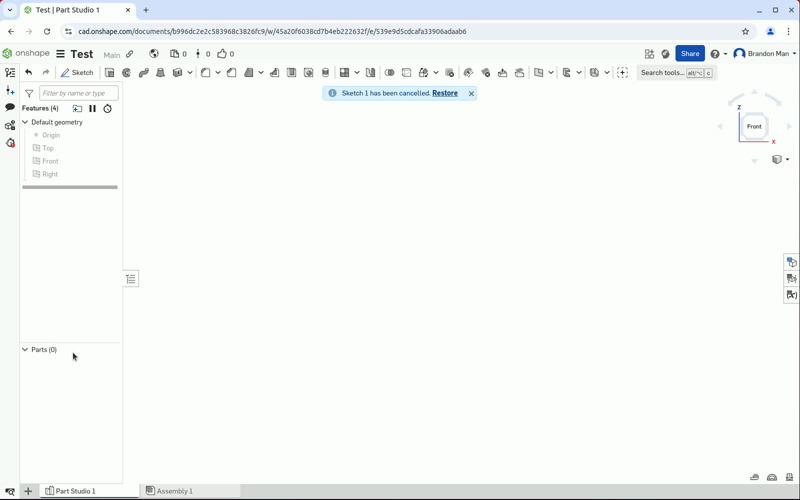
mouse_move(73, 352)
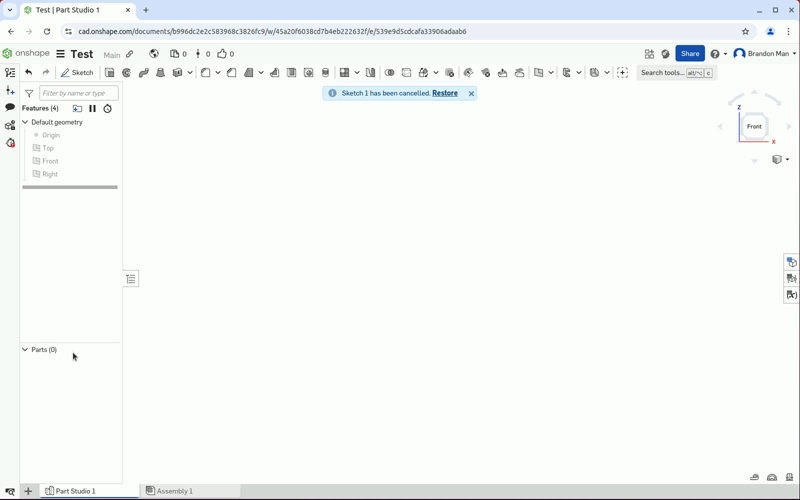
key(shift+y)
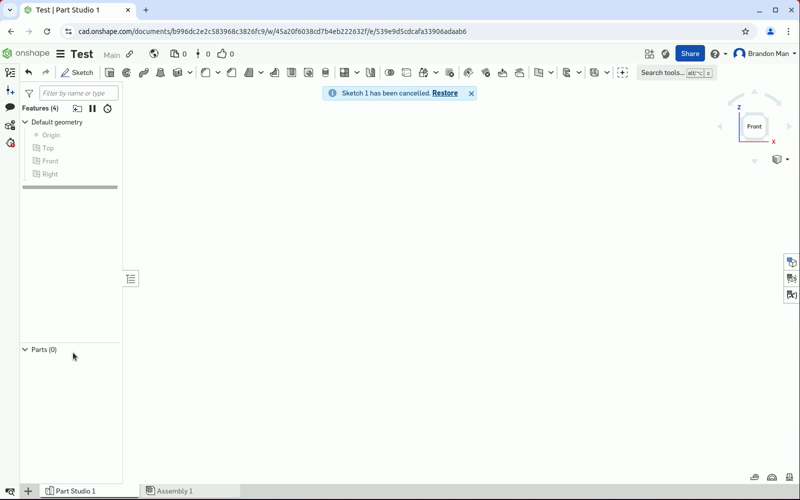
key(shift+s)
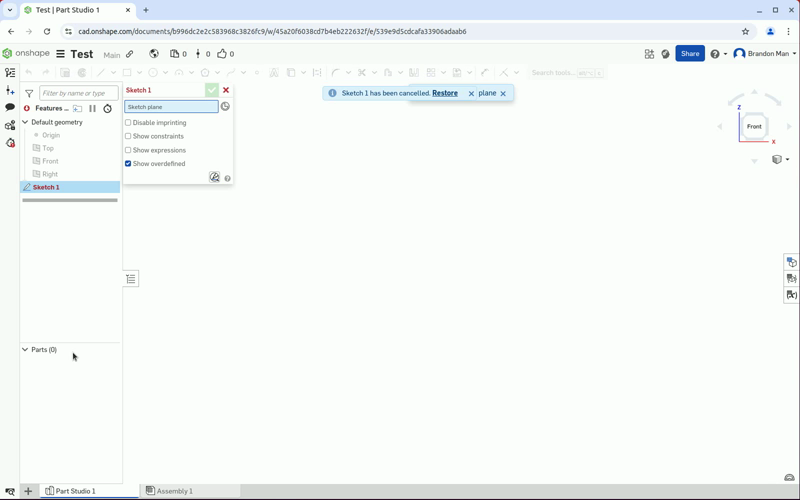
mouse_move(73, 163)
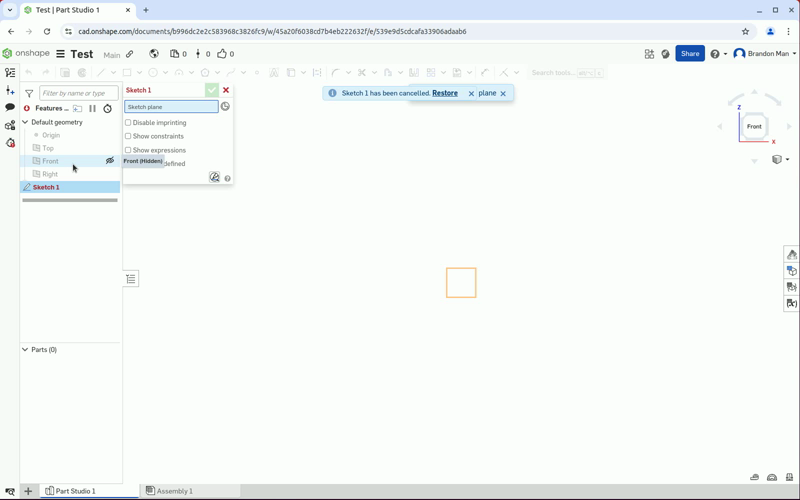
click(73, 163)
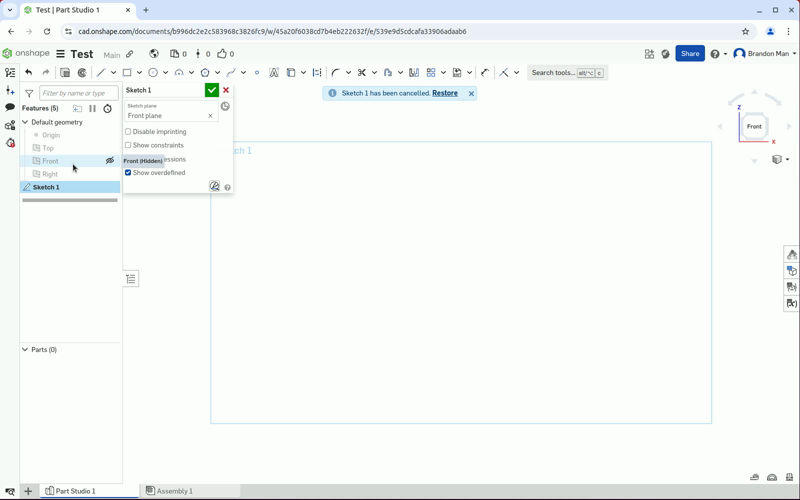
mouse_move(73, 352)
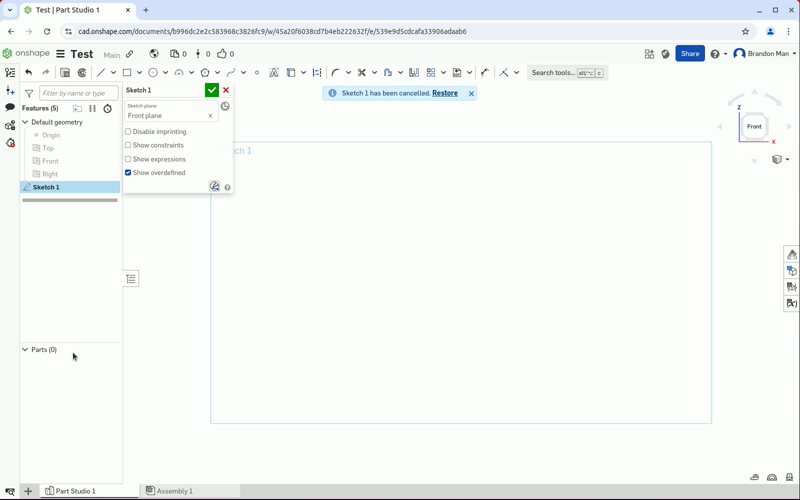
key(y)
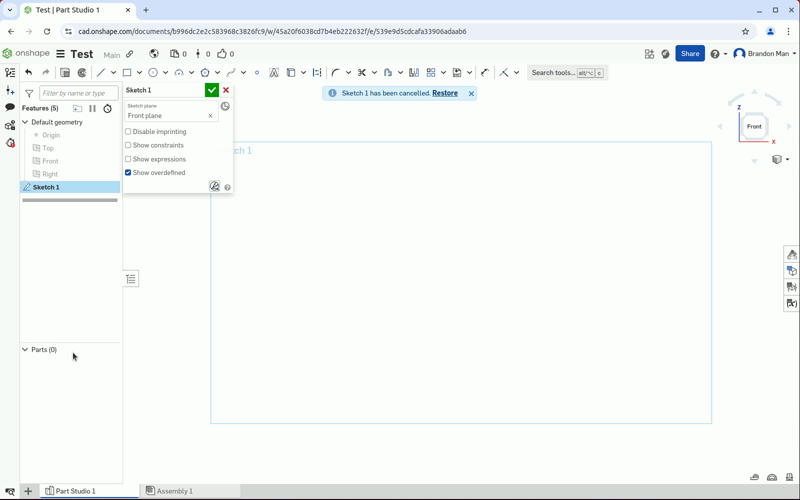
key(l)
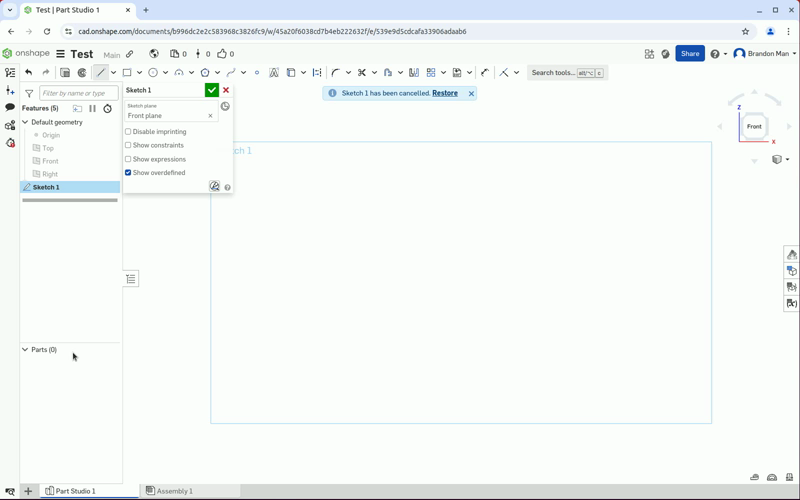
key_down(shift)
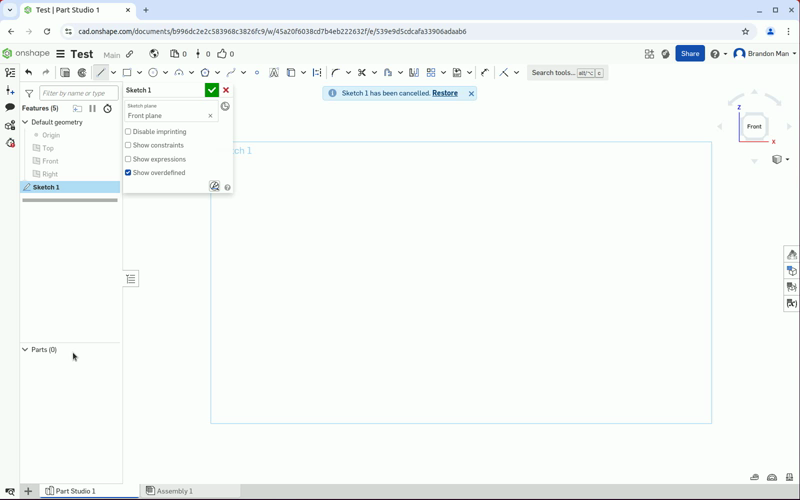
mouse_move(445, 230)
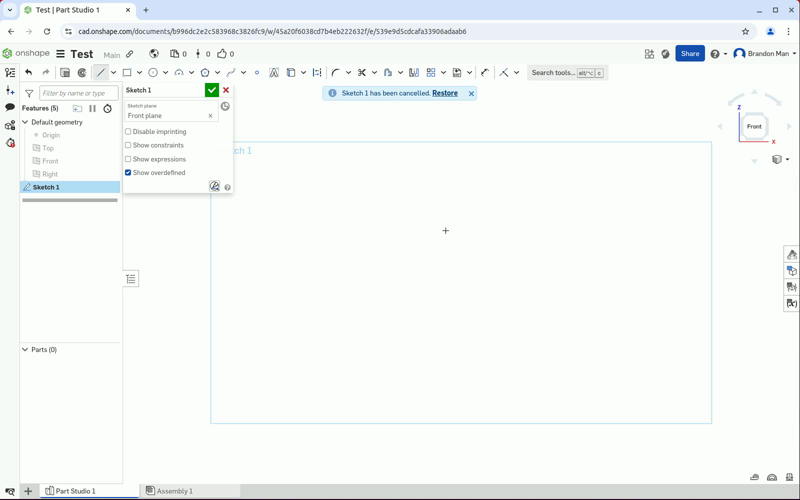
click(445, 230)
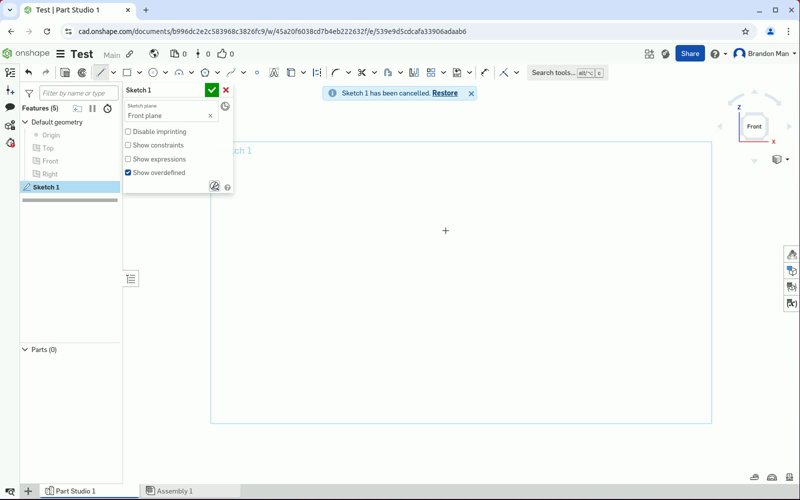
key_up(shift)
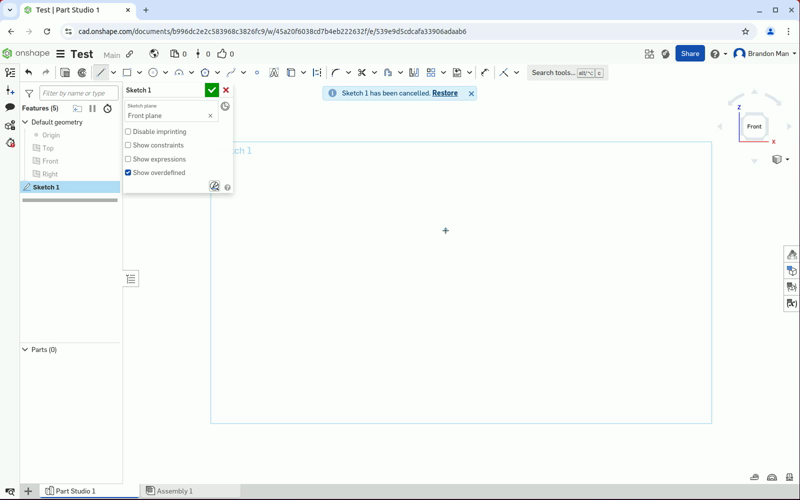
key_down(shift)
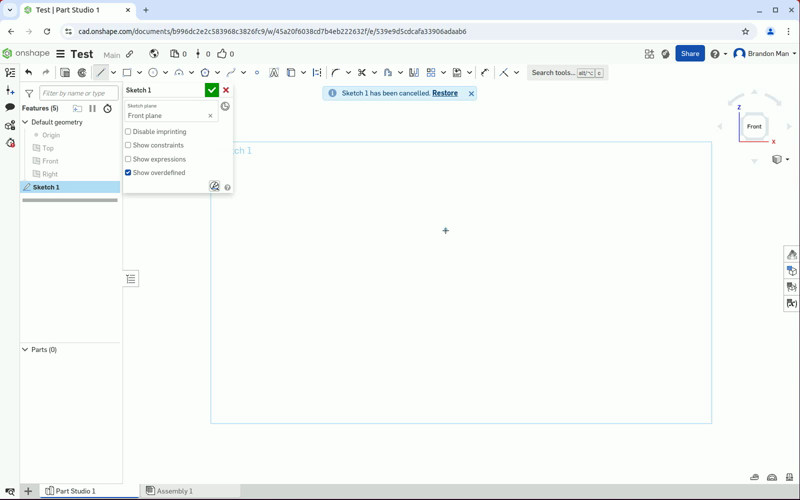
mouse_move(475, 230)
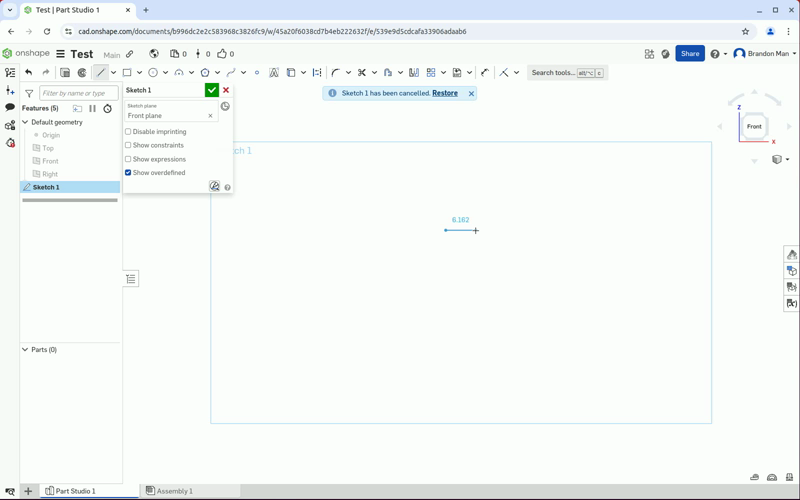
mouse_move(477, 230)
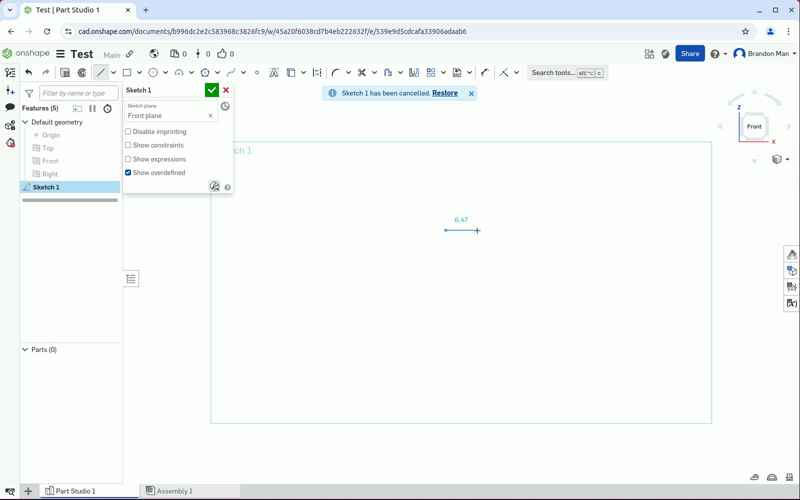
click(477, 230)
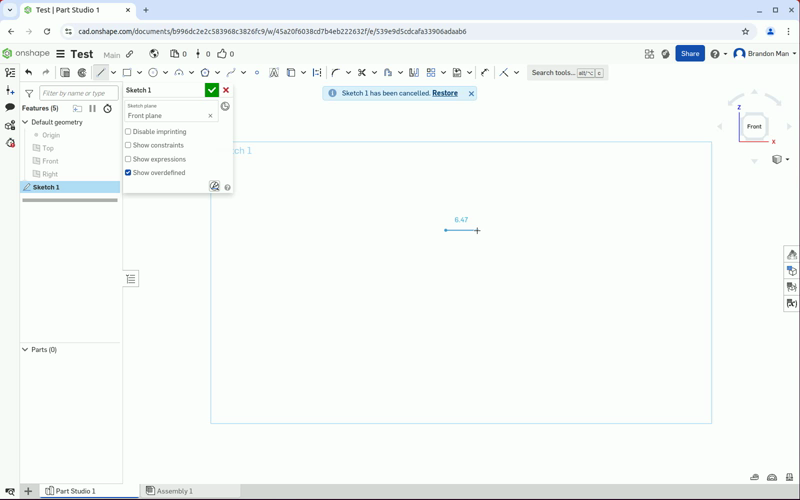
key_up(shift)
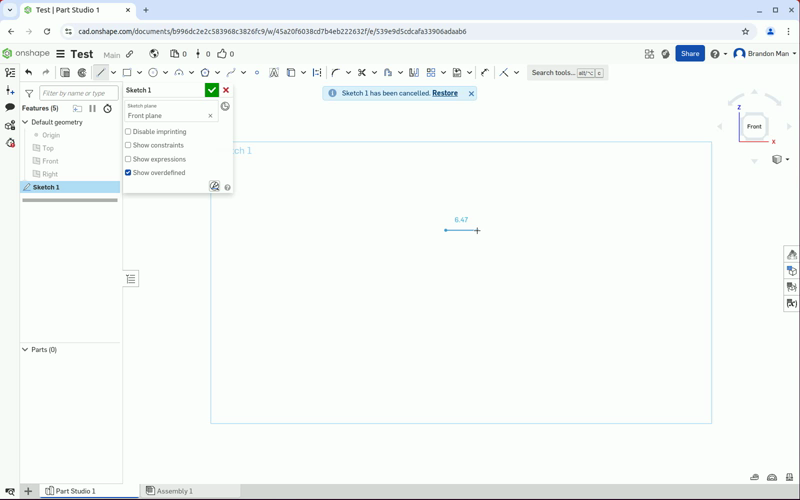
key_down(shift)
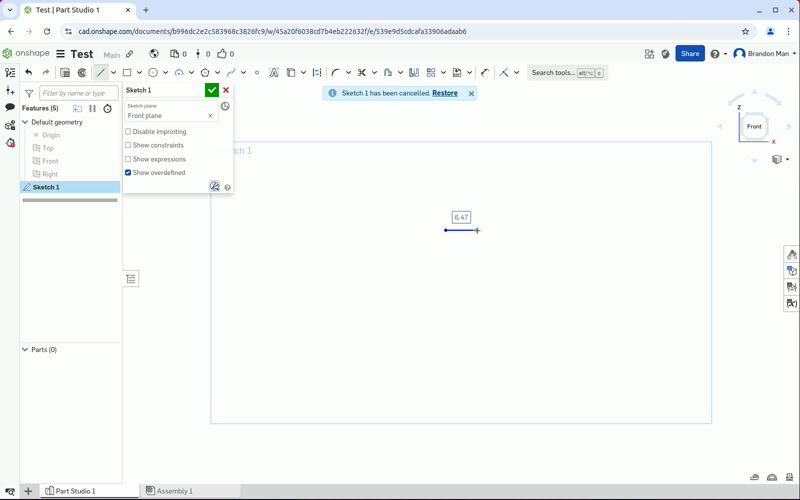
mouse_move(507, 230)
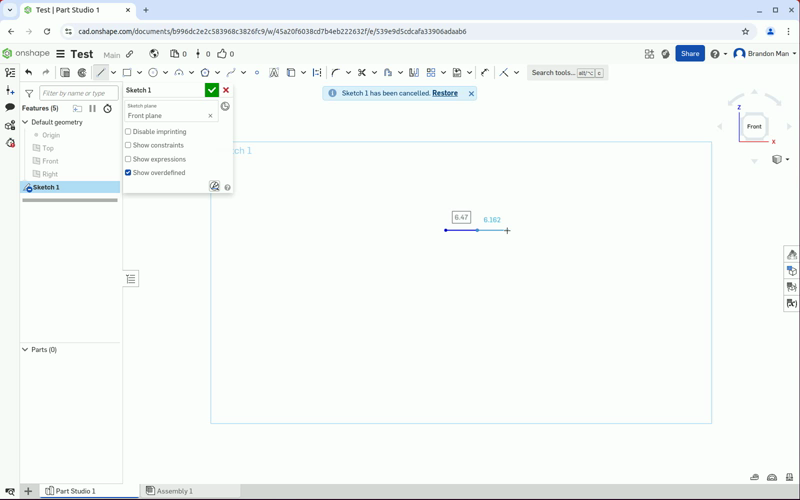
mouse_move(477, 192)
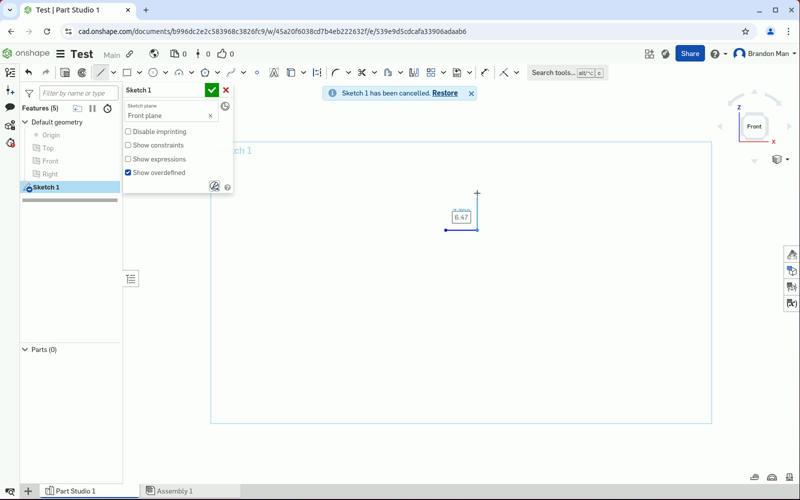
click(477, 192)
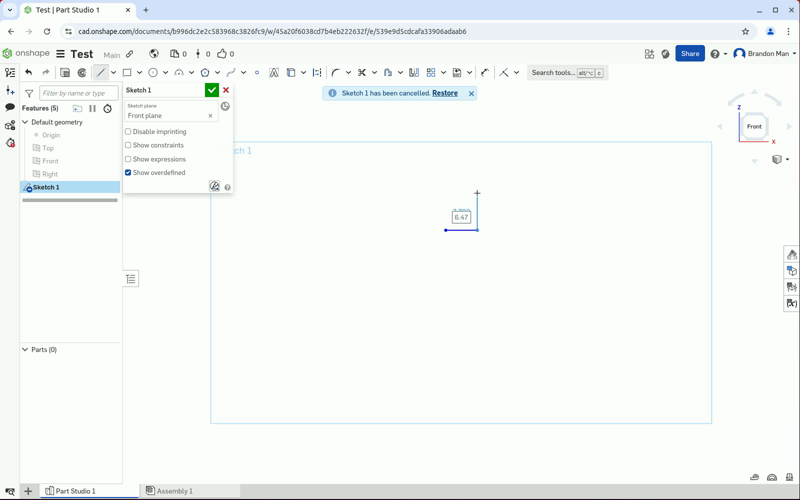
key_up(shift)
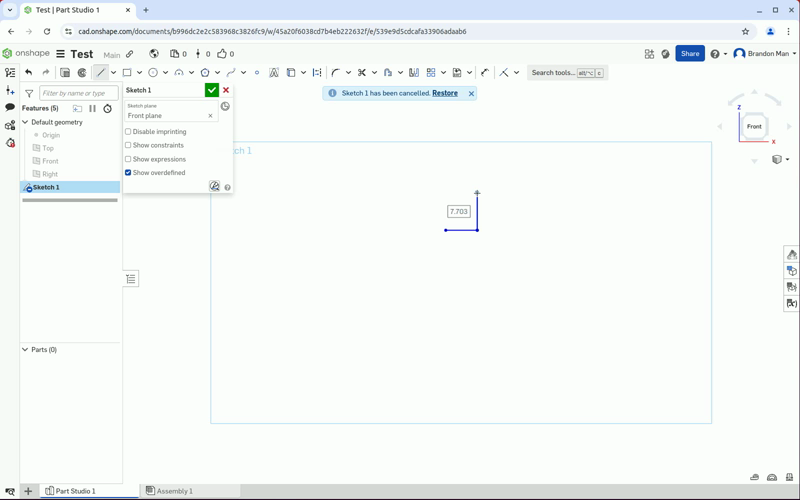
key_down(shift)
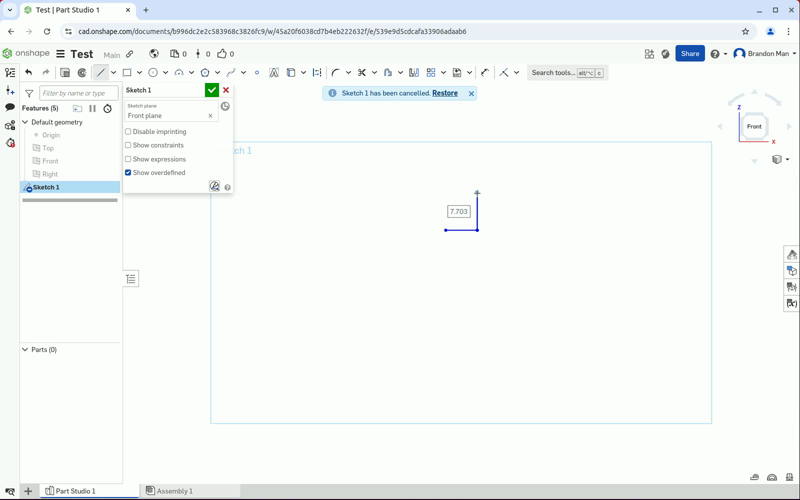
mouse_move(507, 192)
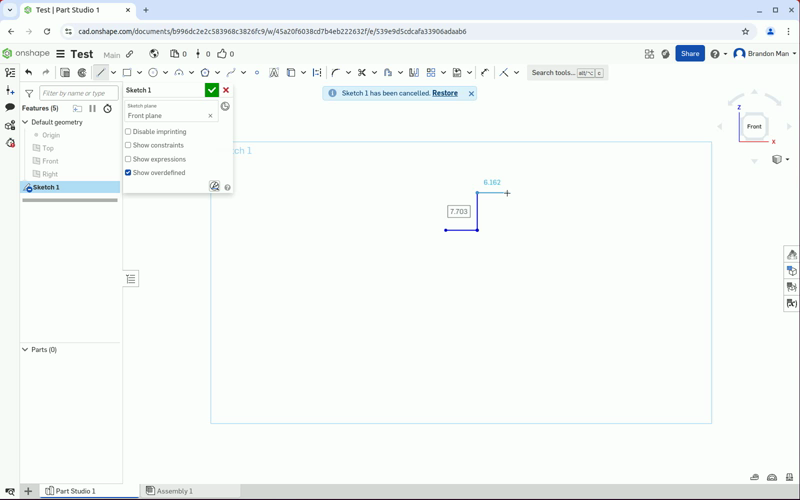
mouse_move(445, 192)
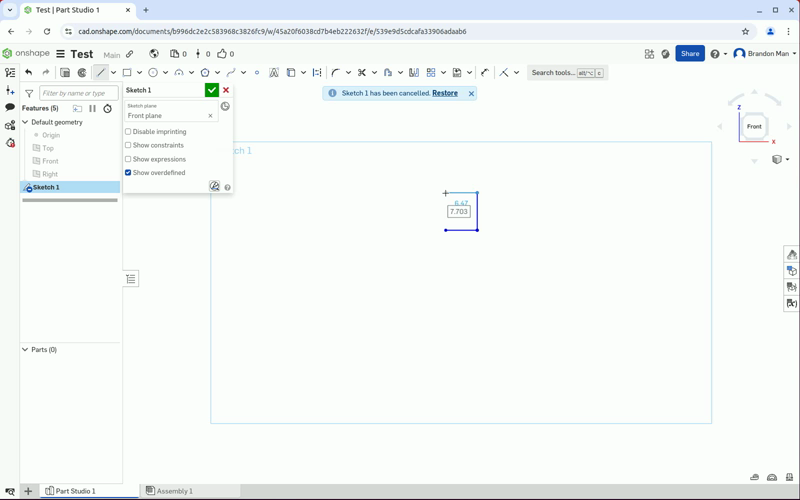
click(445, 192)
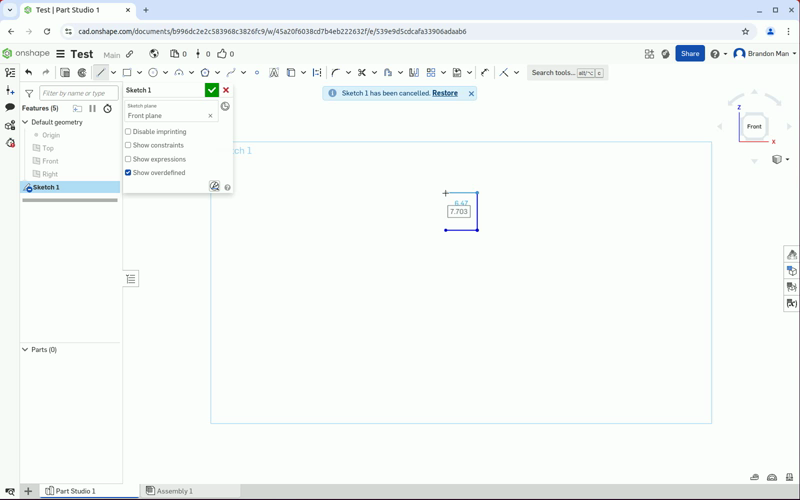
key_up(shift)
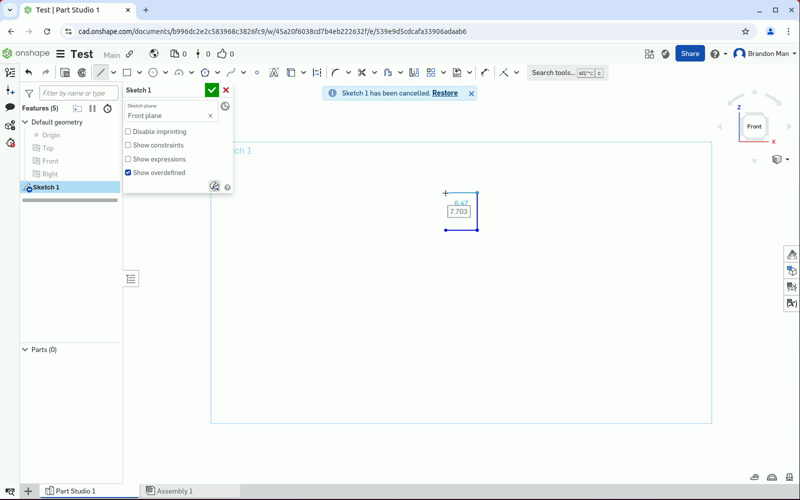
mouse_move(475, 192)
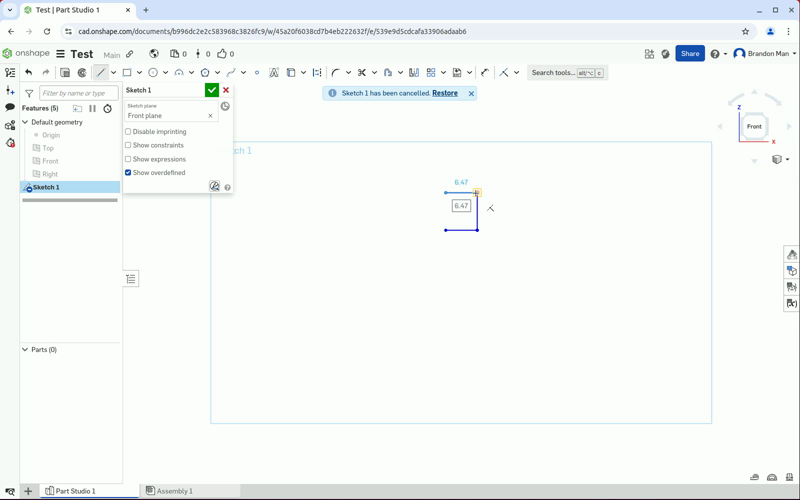
key_down(shift)
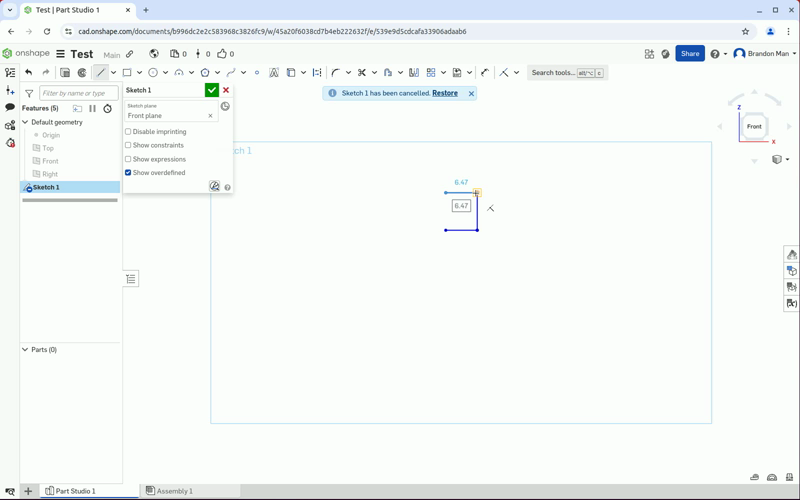
mouse_move(445, 230)
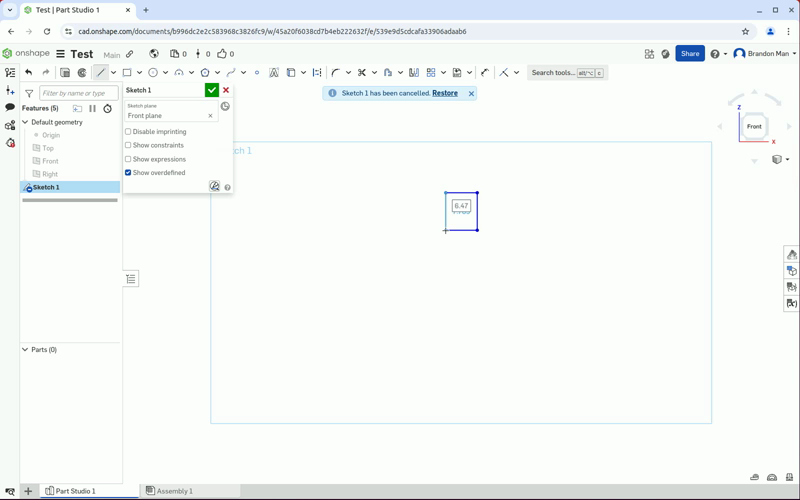
key_up(shift)
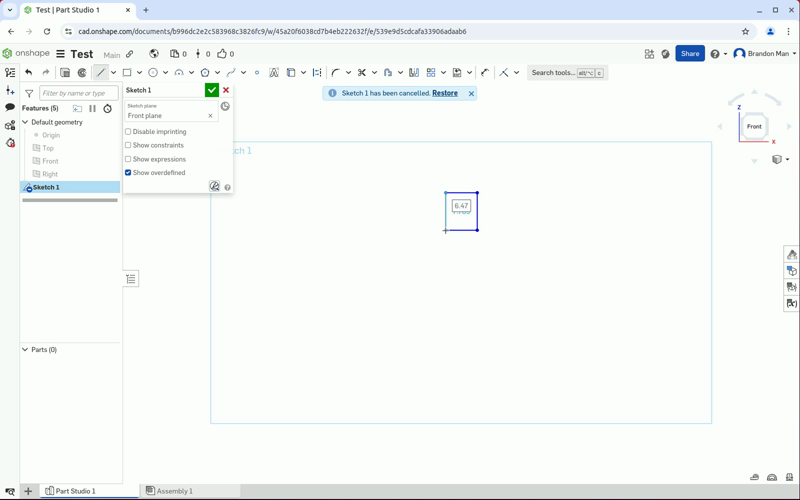
click(445, 230)
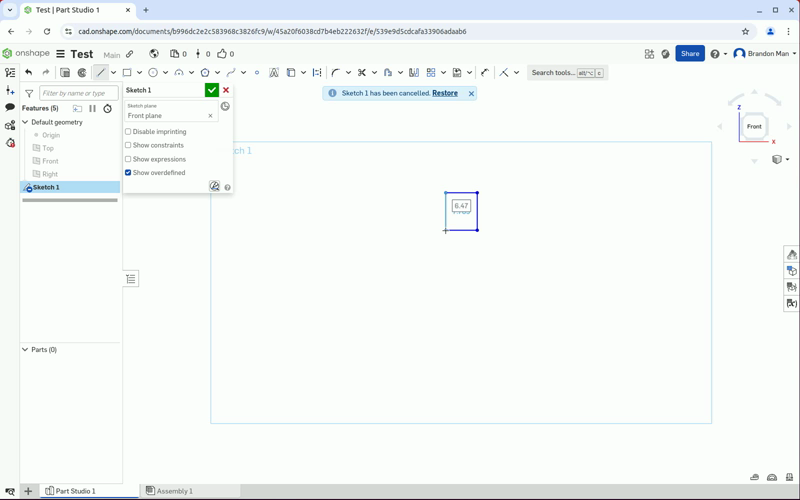
key(esc)
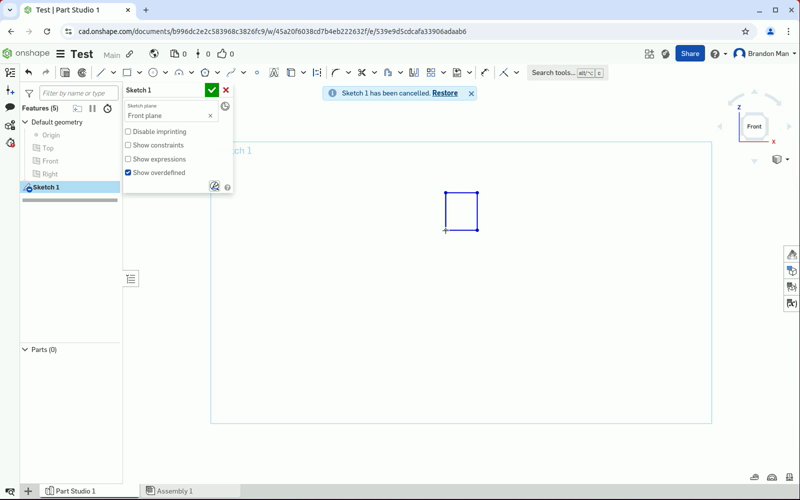
mouse_move(458, 197)
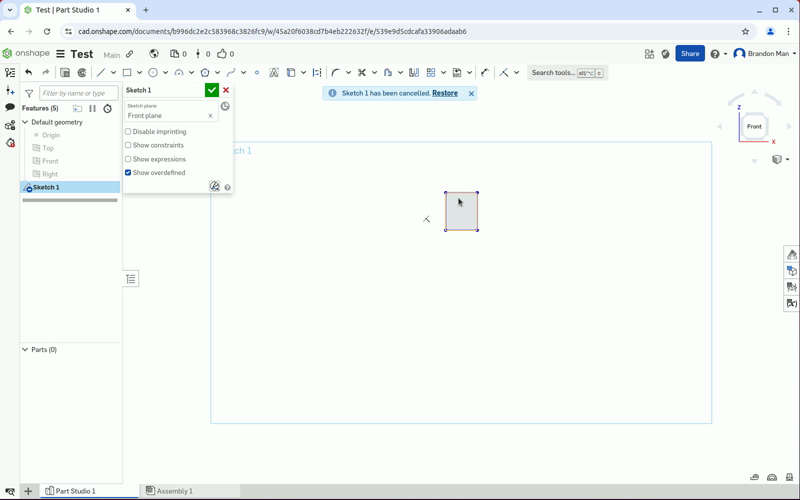
scroll(6)
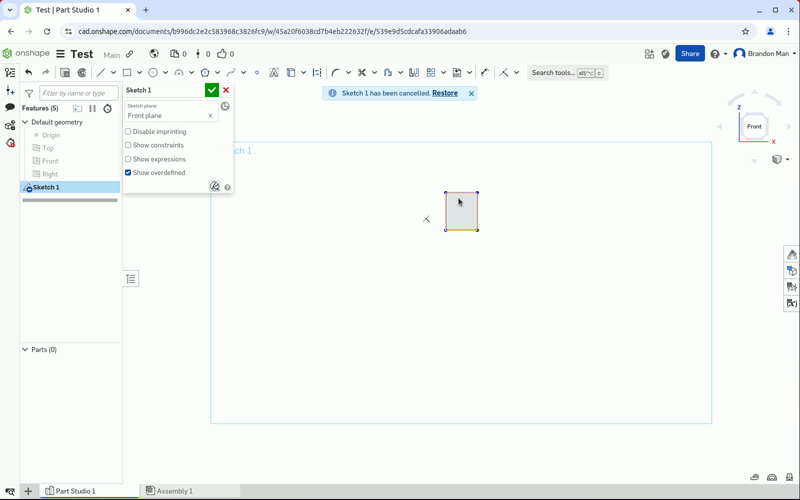
scroll(6)
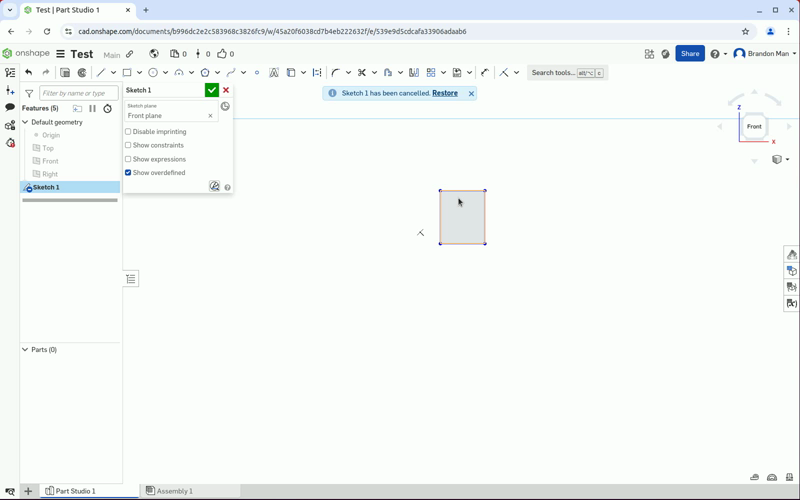
scroll(6)
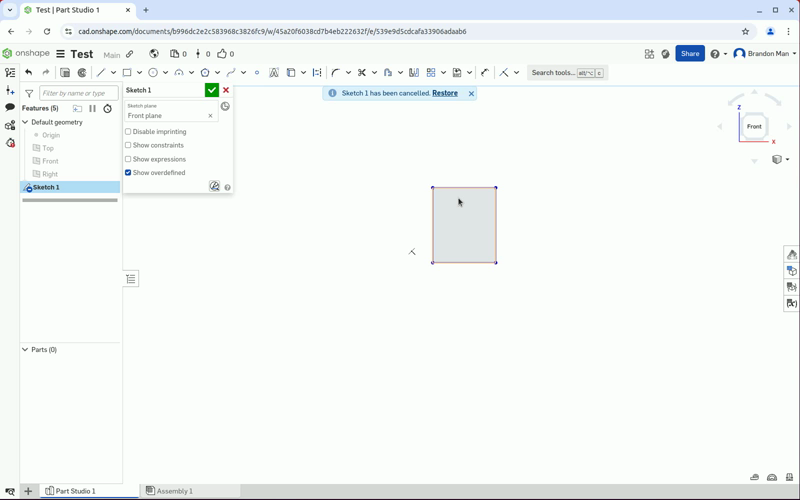
scroll(6)
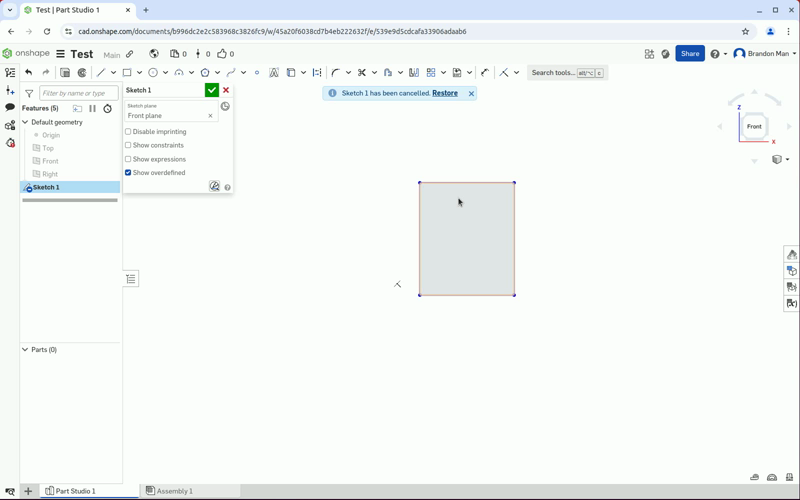
scroll(6)
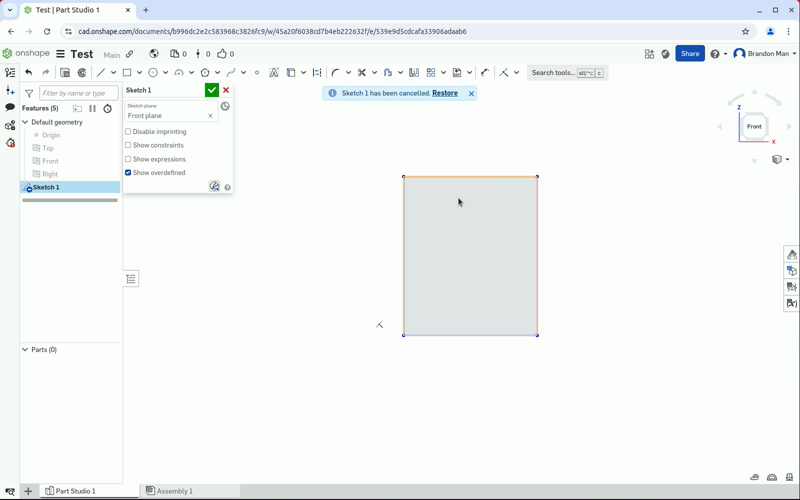
scroll(6)
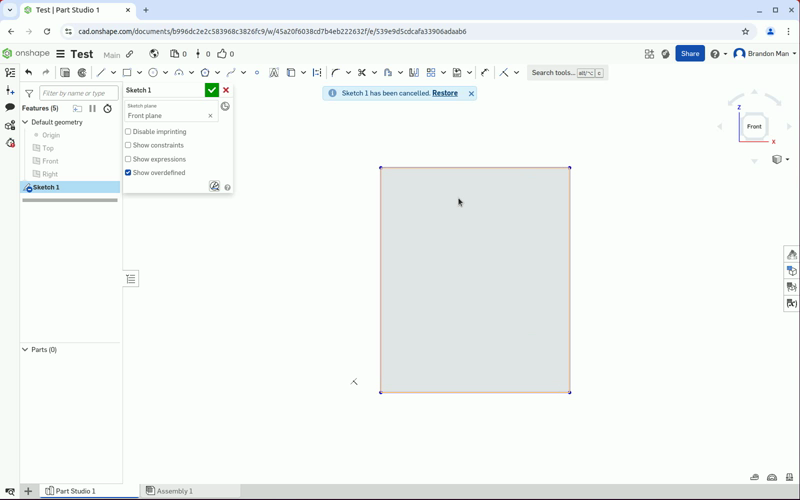
scroll(6)
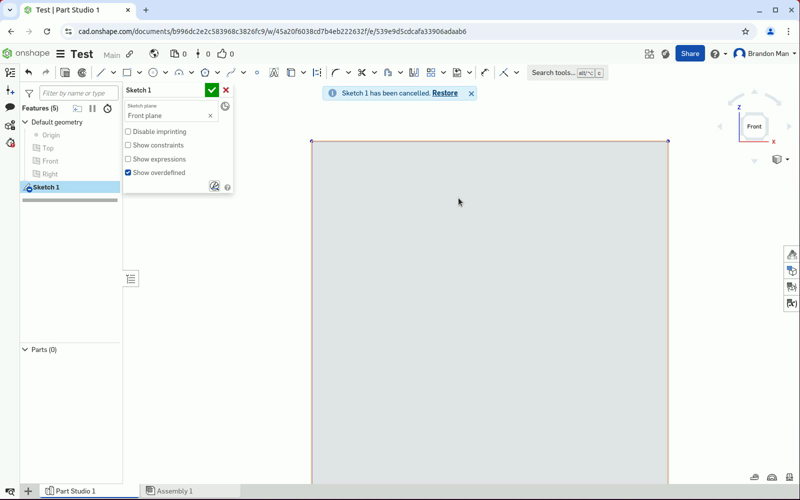
click(458, 197)
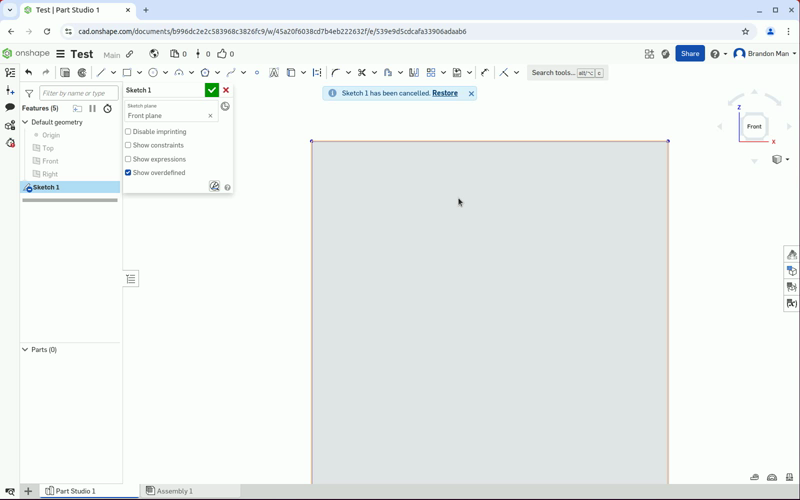
scroll(-6)
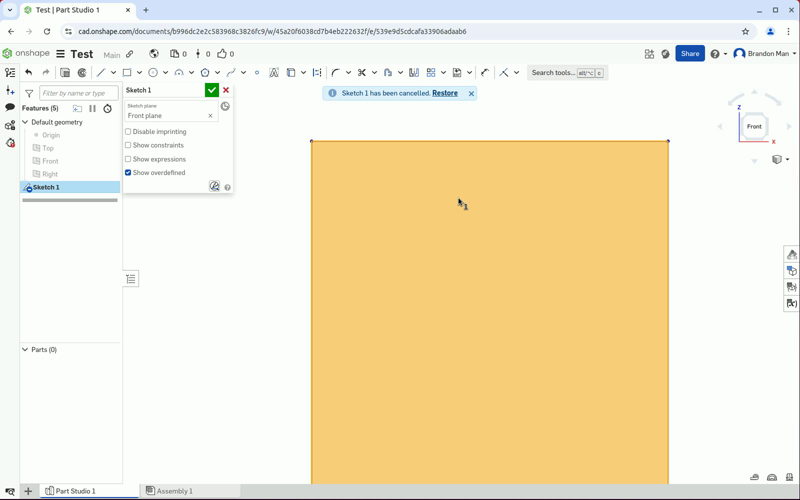
scroll(-6)
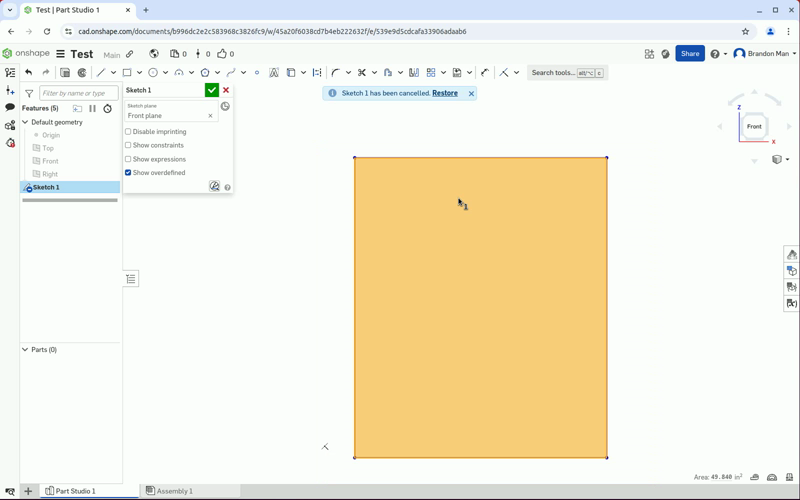
scroll(-6)
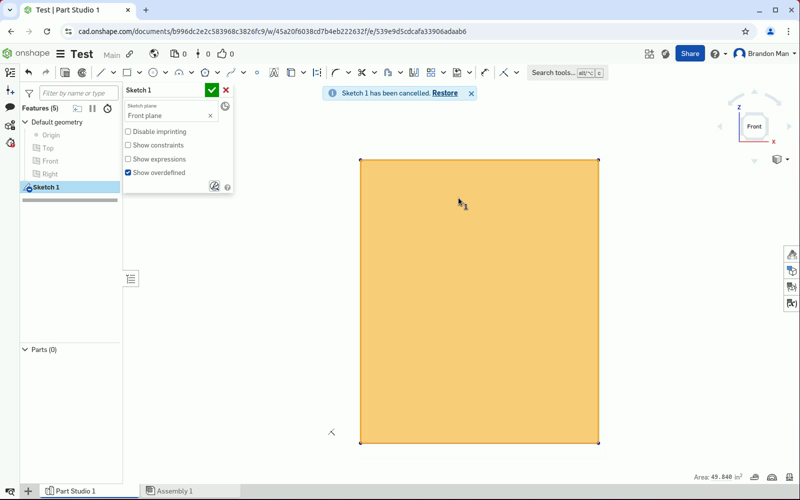
scroll(-6)
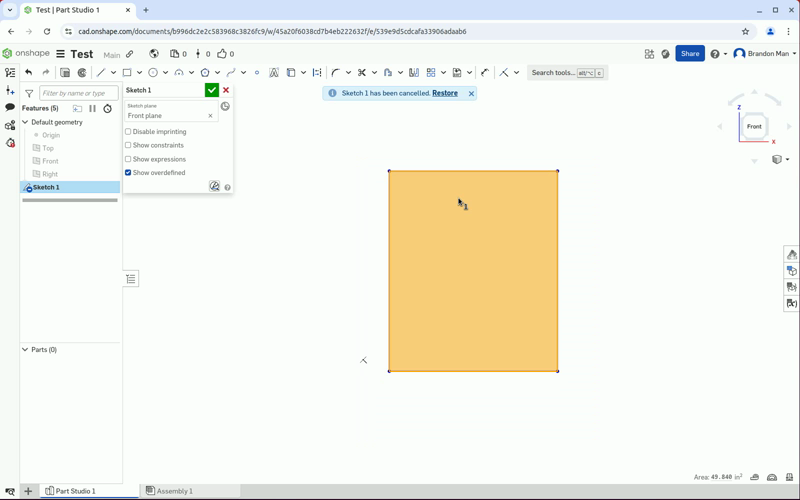
scroll(-6)
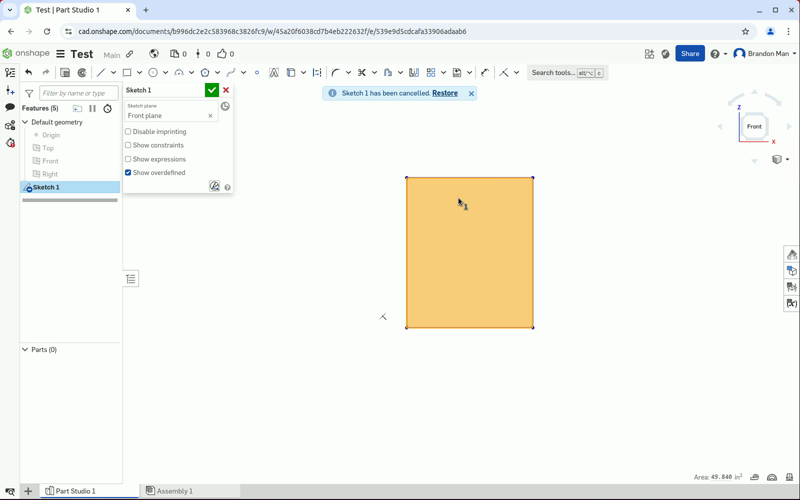
scroll(-6)
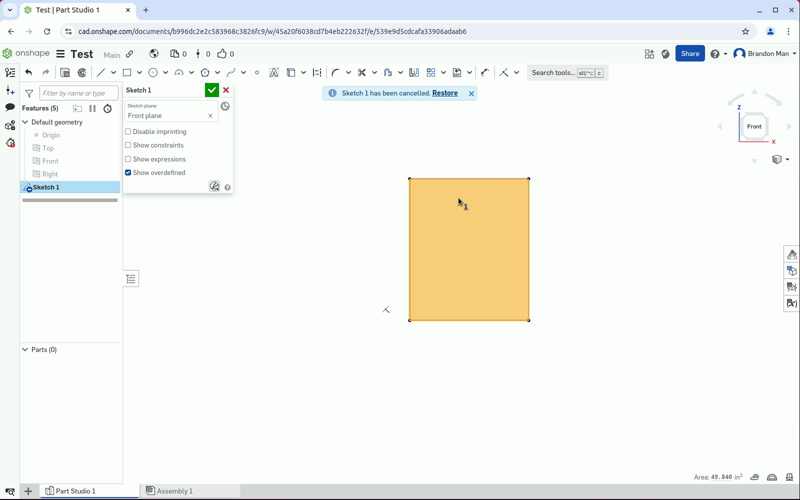
scroll(-6)
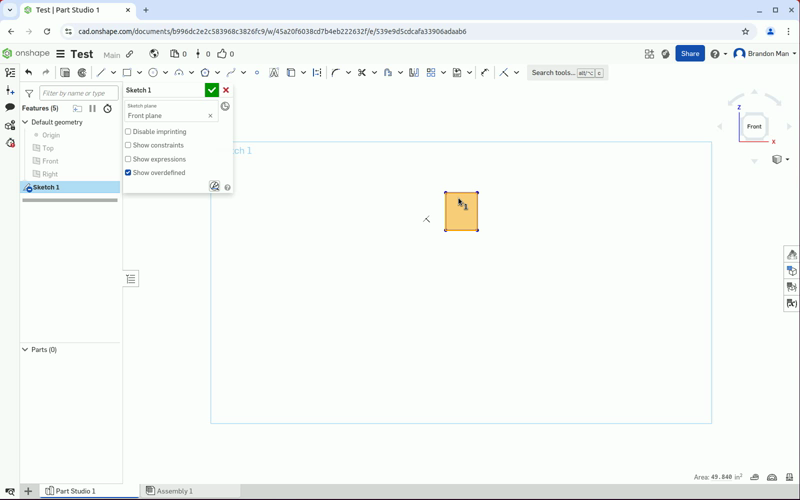
mouse_move(73, 352)
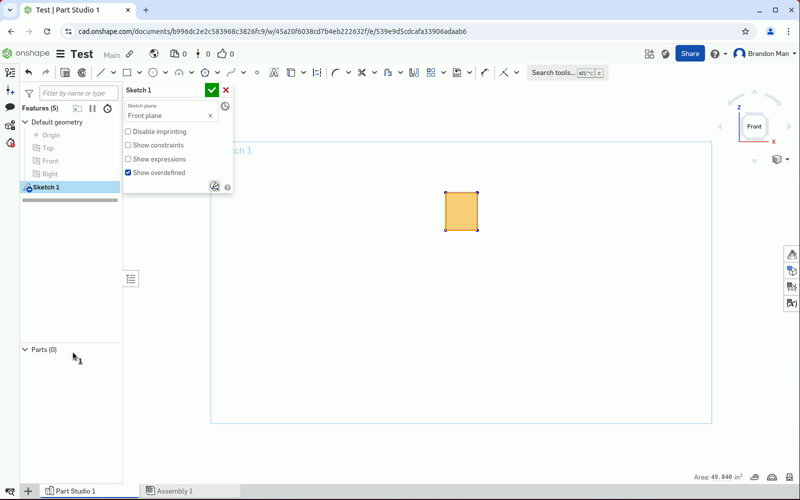
key(shift+y)
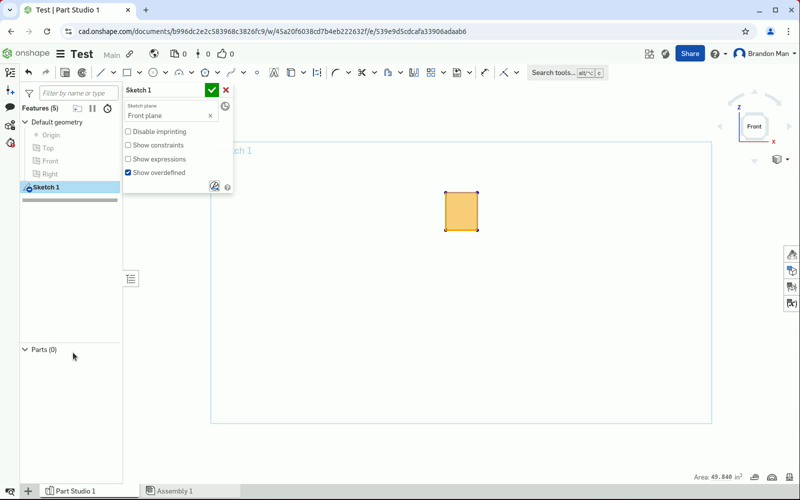
key(shift+e)
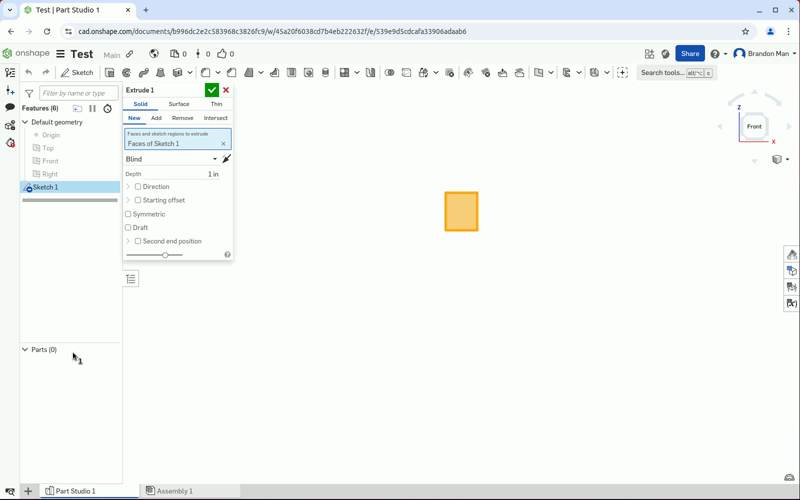
mouse_move(143, 106)
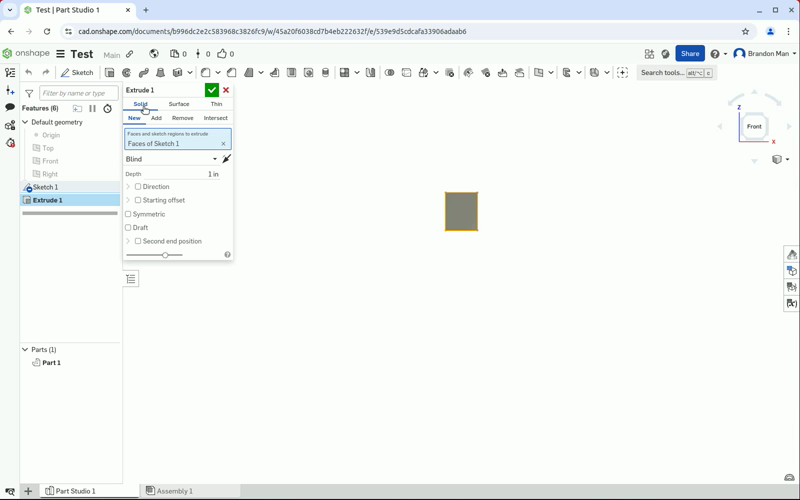
click(143, 106)
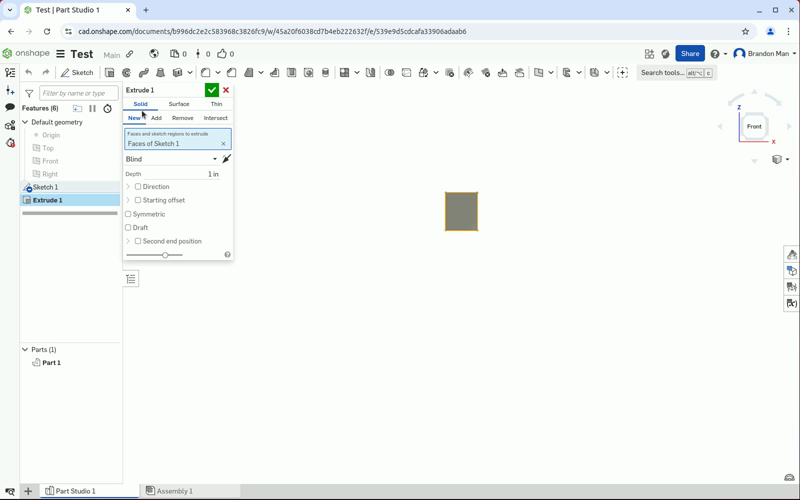
mouse_move(137, 120)
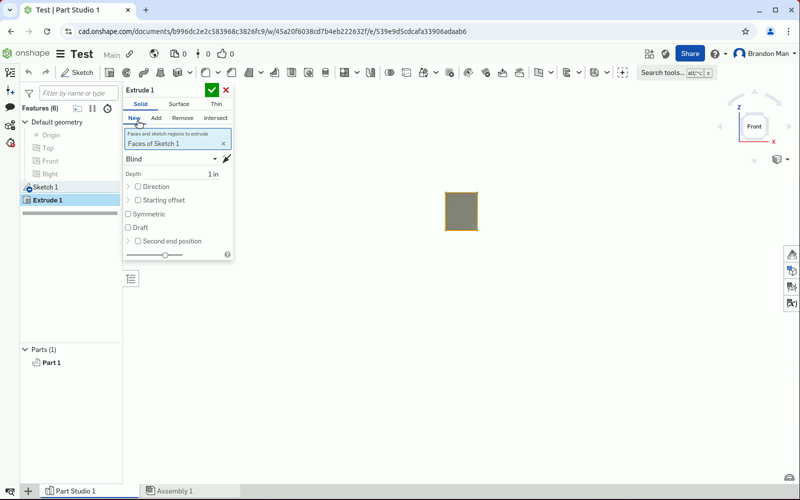
click(137, 120)
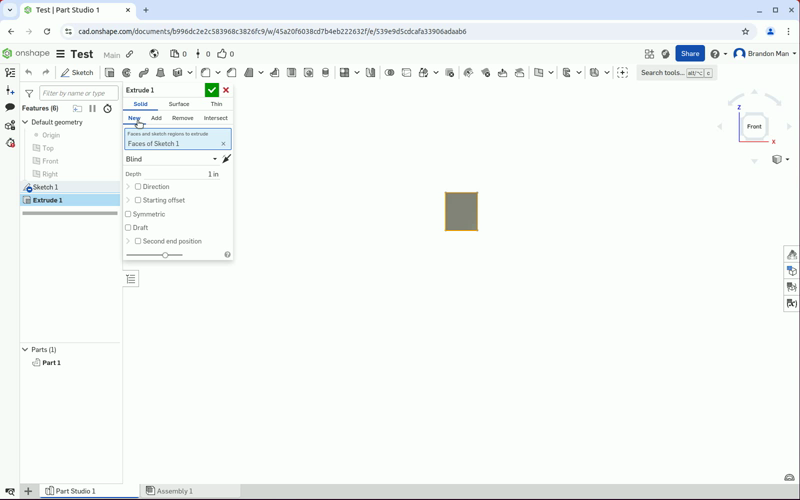
key(tab, 4)
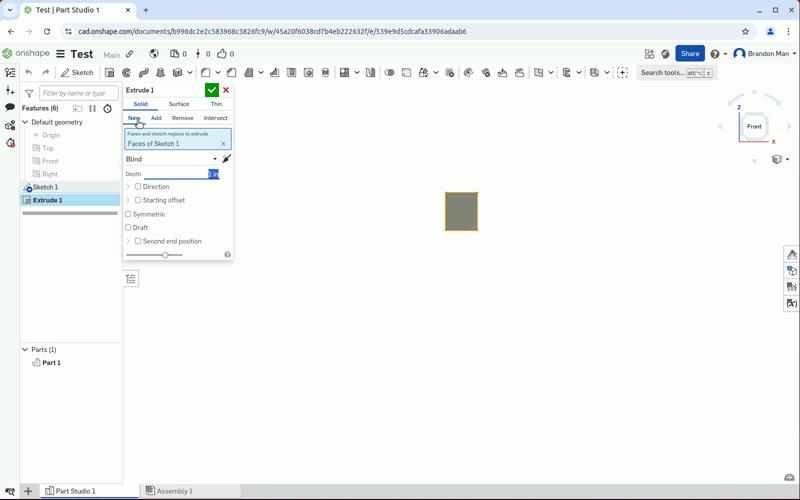
text(8.666)
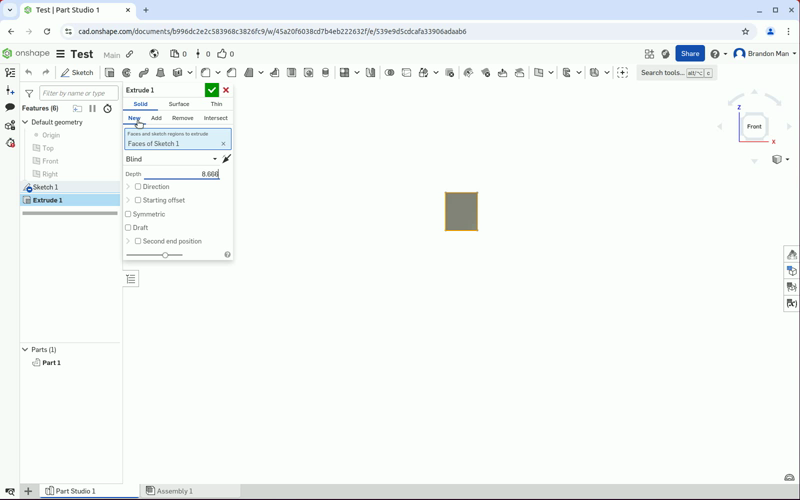
key(enter)
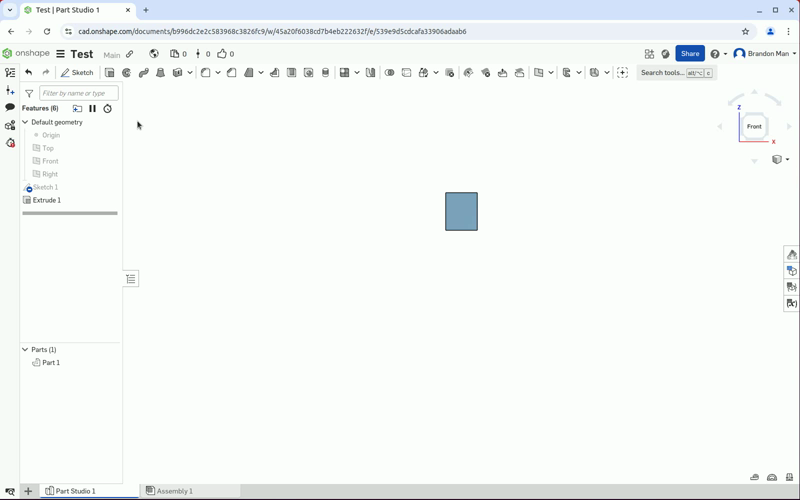
key(shift+h)
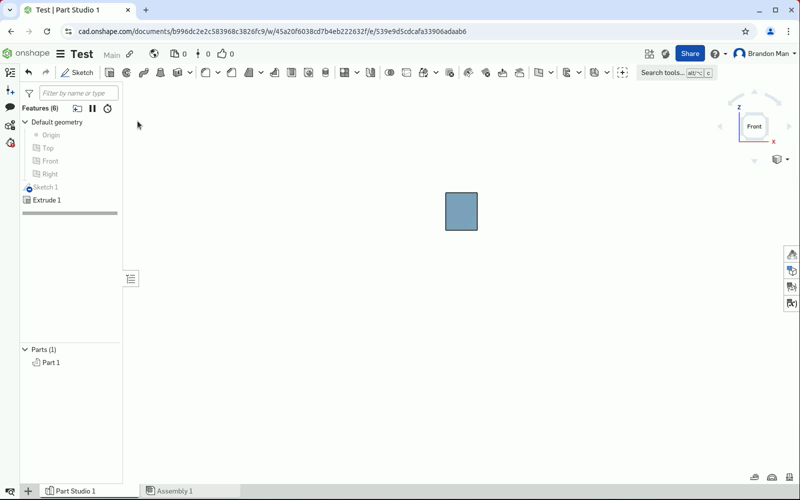
key(shift+h)
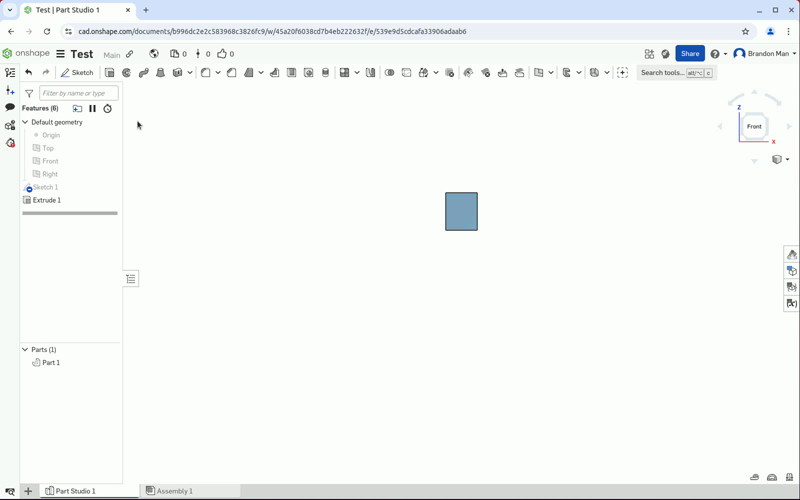
mouse_move(73, 189)
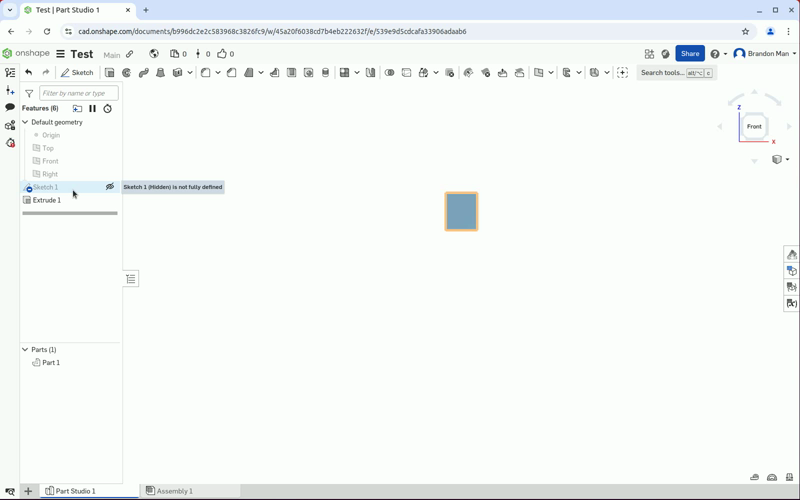
click(73, 189)
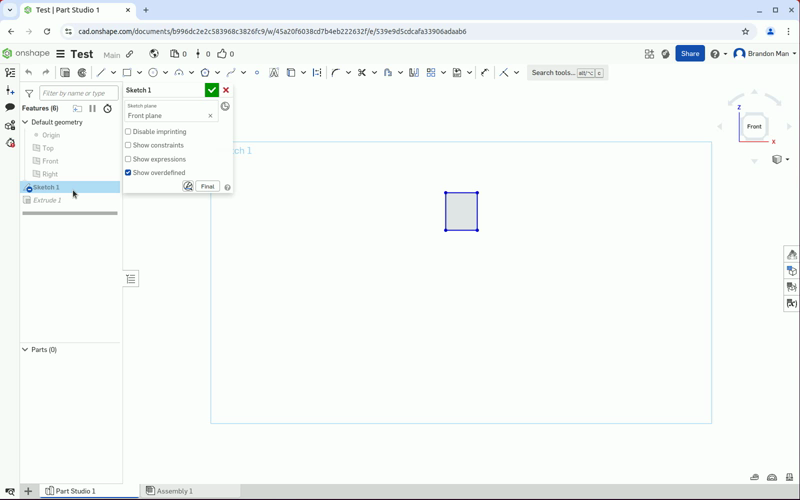
mouse_move(229, 92)
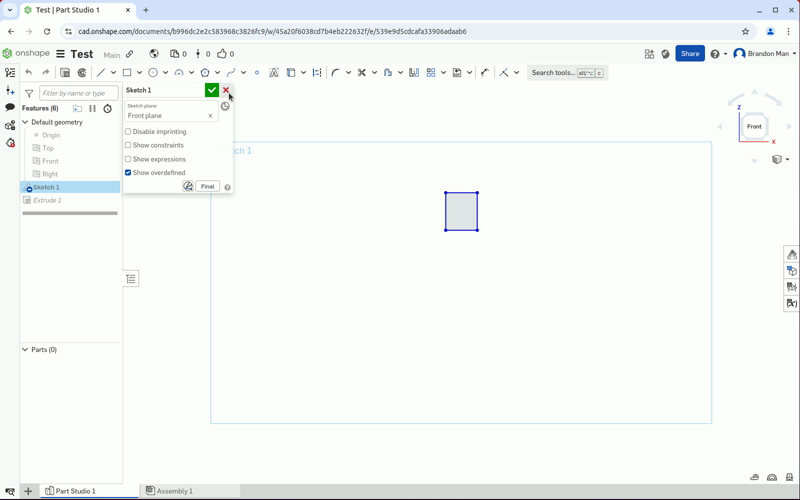
click(229, 92)
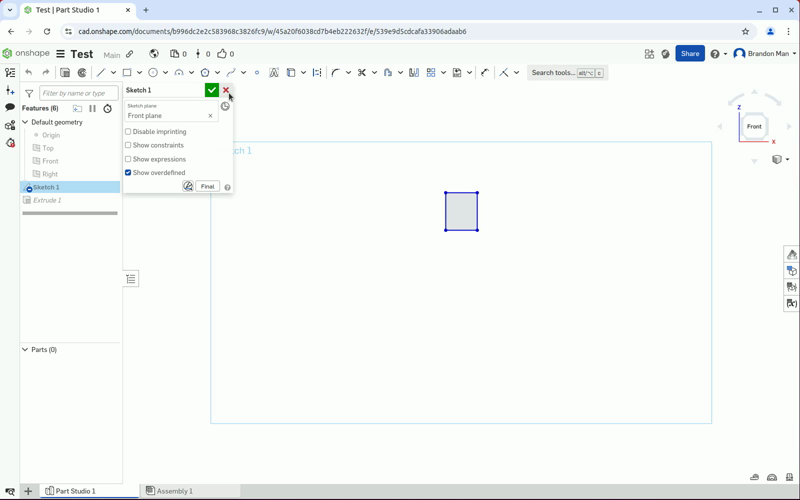
key(shift+s)
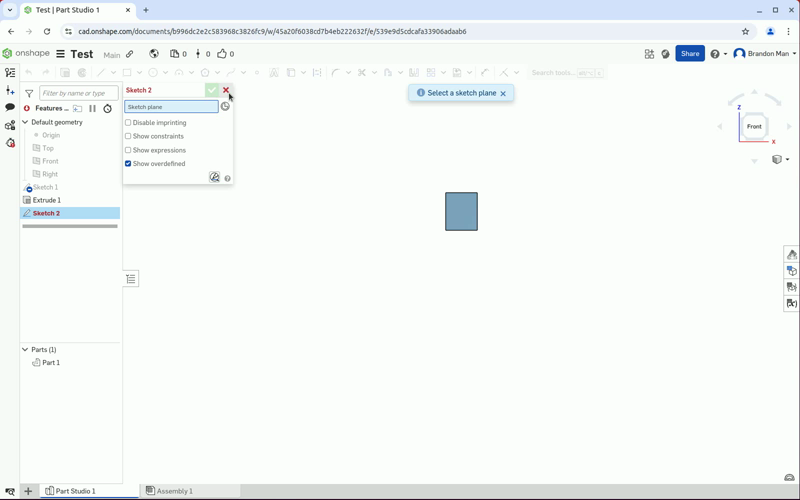
mouse_move(73, 163)
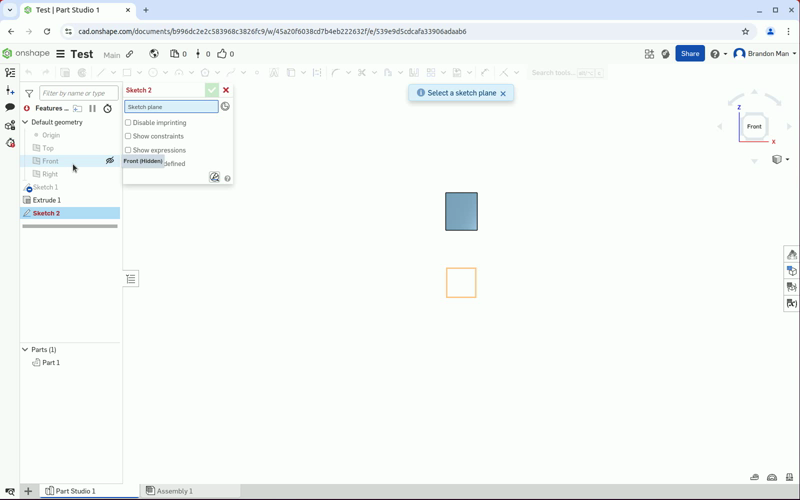
click(73, 163)
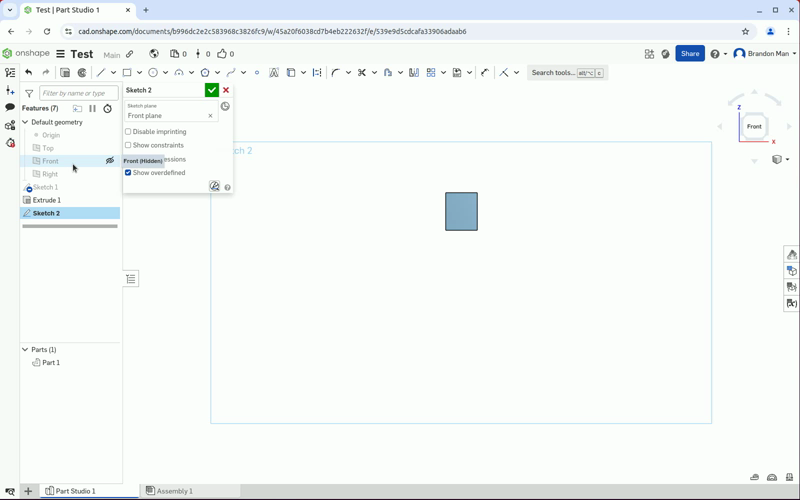
mouse_move(73, 352)
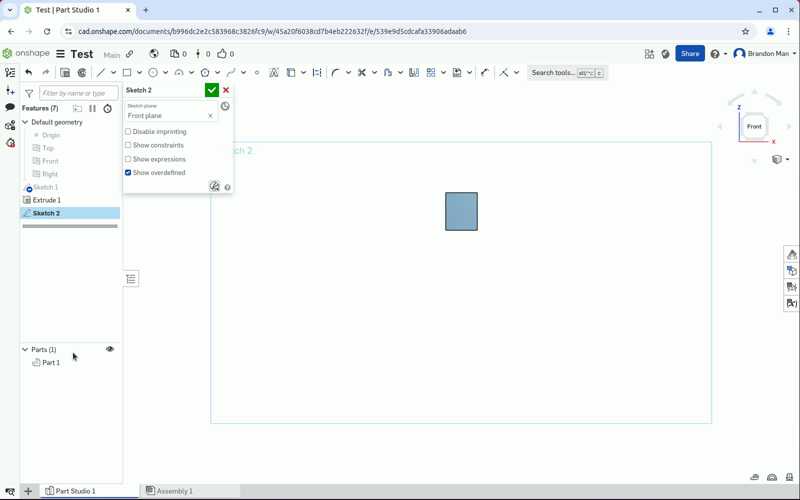
key(y)
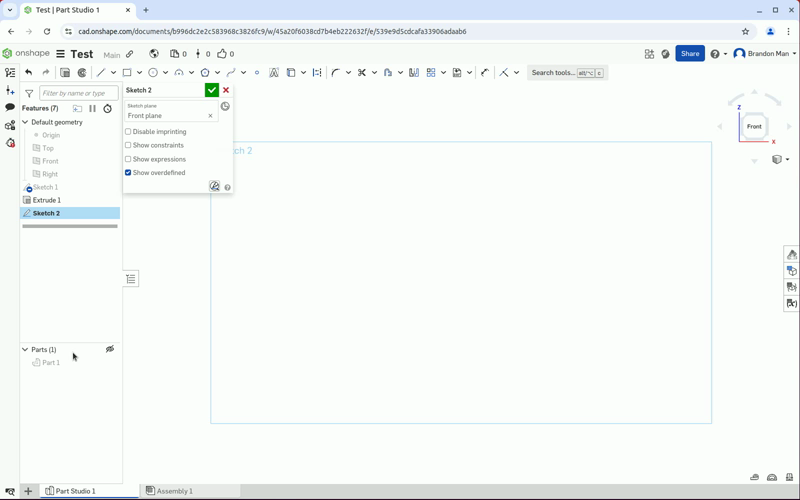
key(l)
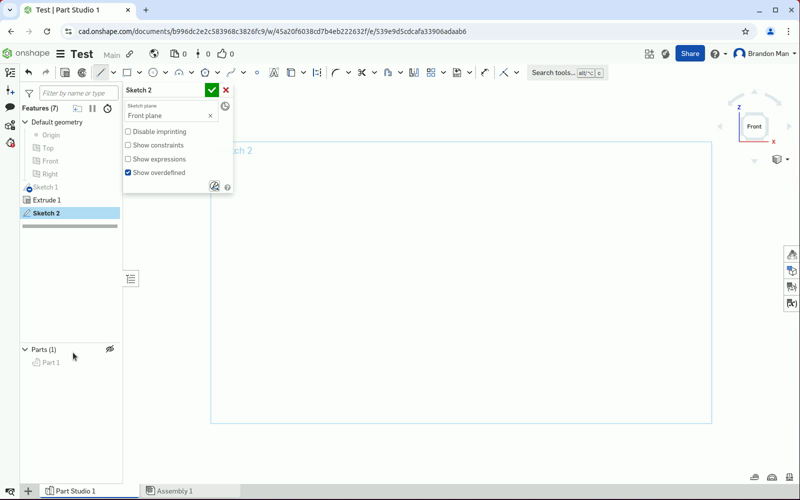
key_down(shift)
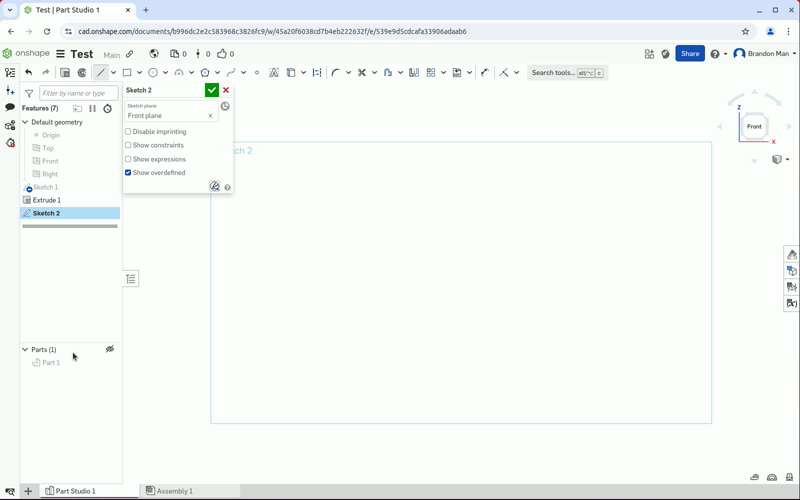
mouse_move(452, 231)
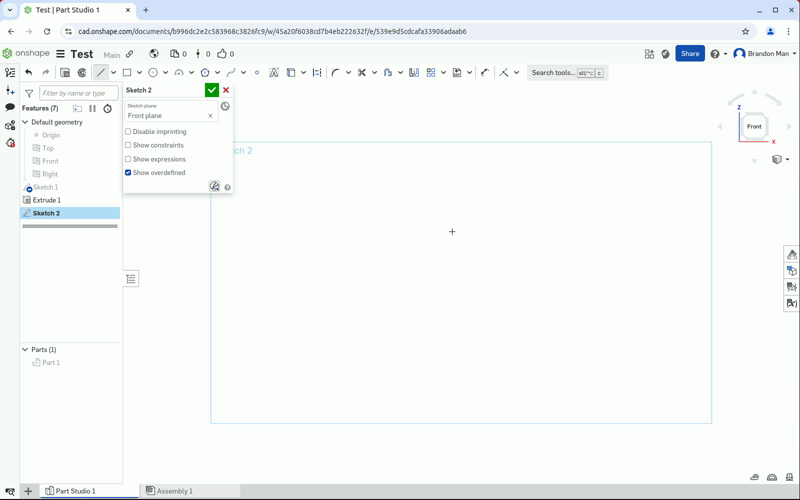
click(452, 231)
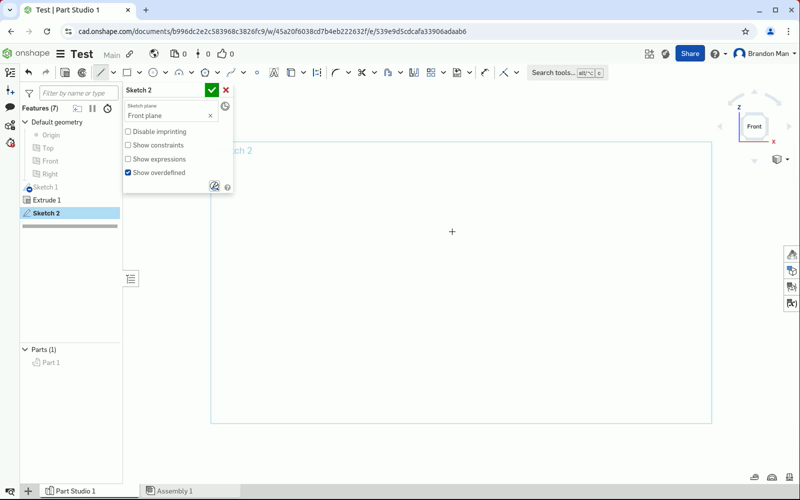
key_up(shift)
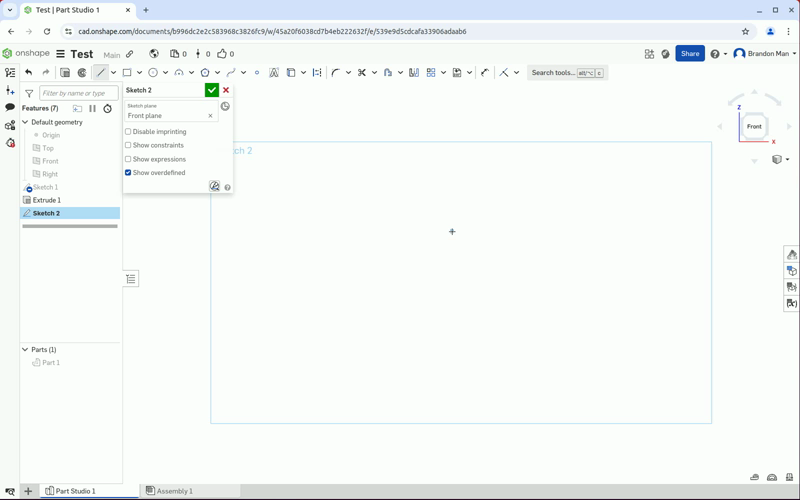
key_down(shift)
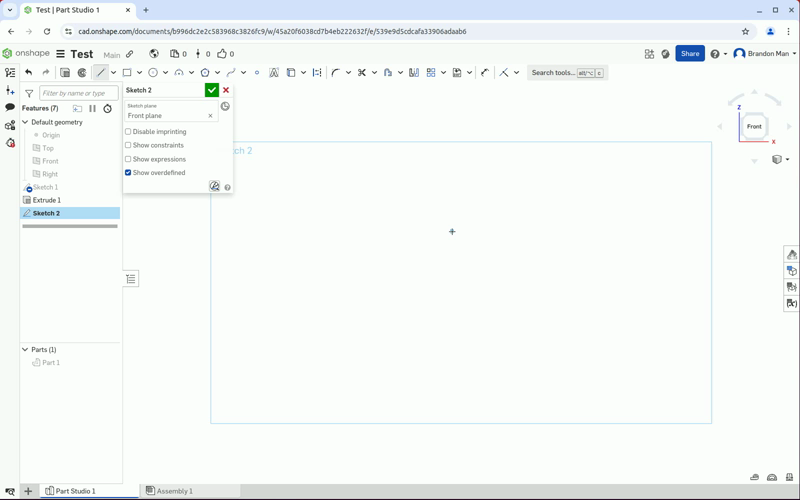
mouse_move(482, 231)
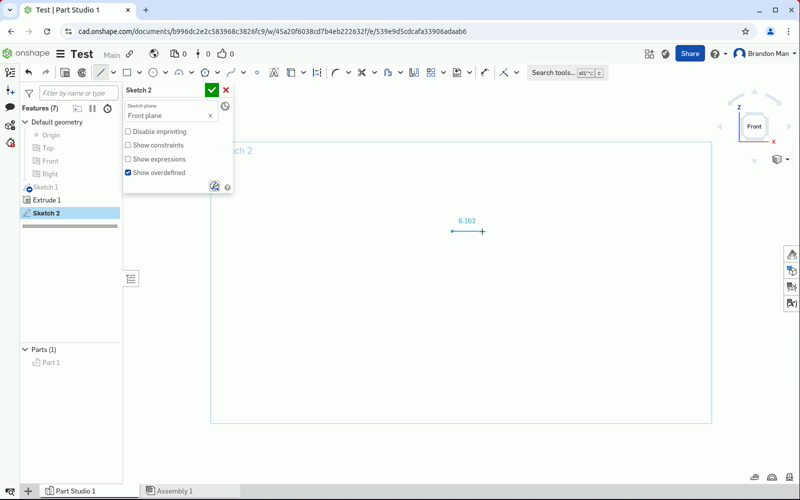
mouse_move(468, 231)
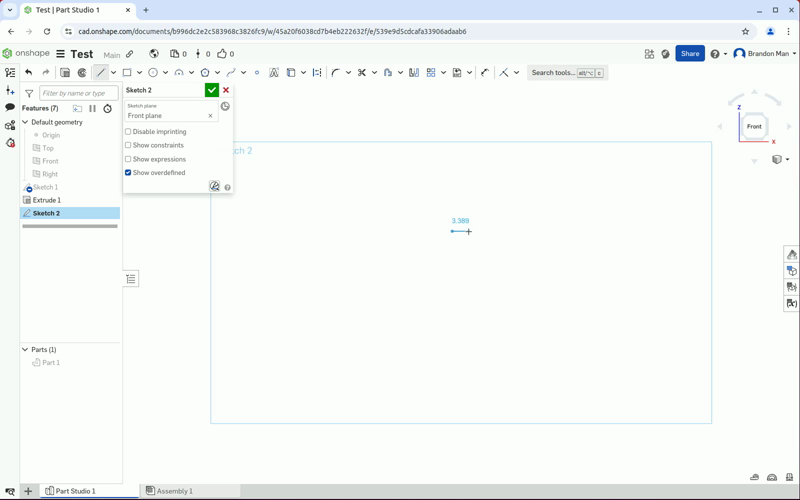
click(468, 231)
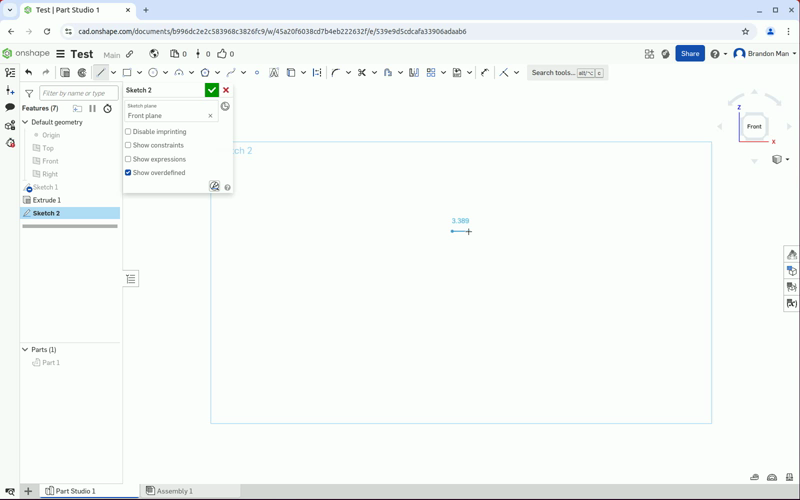
key_up(shift)
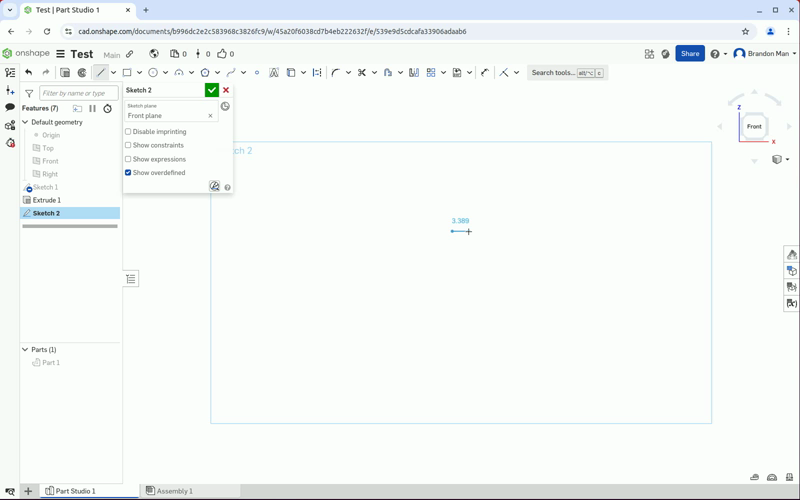
key_down(shift)
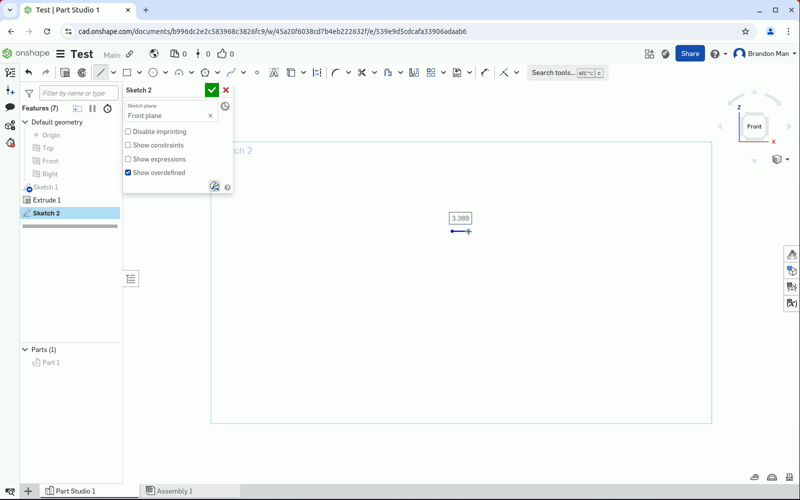
mouse_move(498, 231)
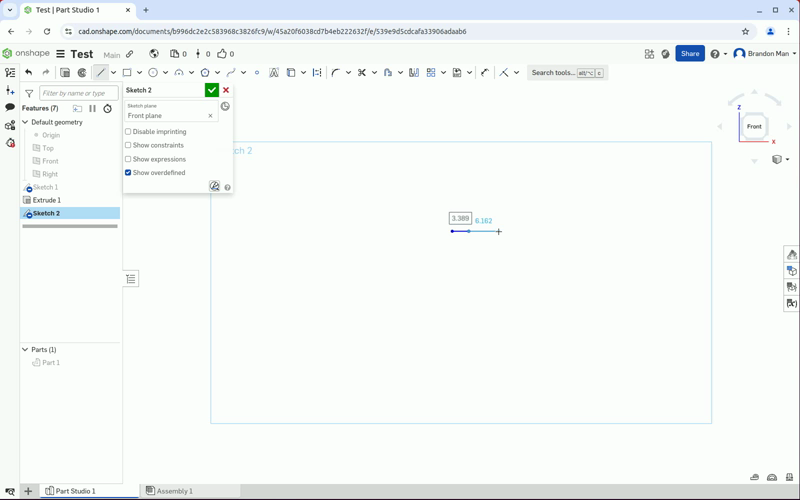
mouse_move(468, 190)
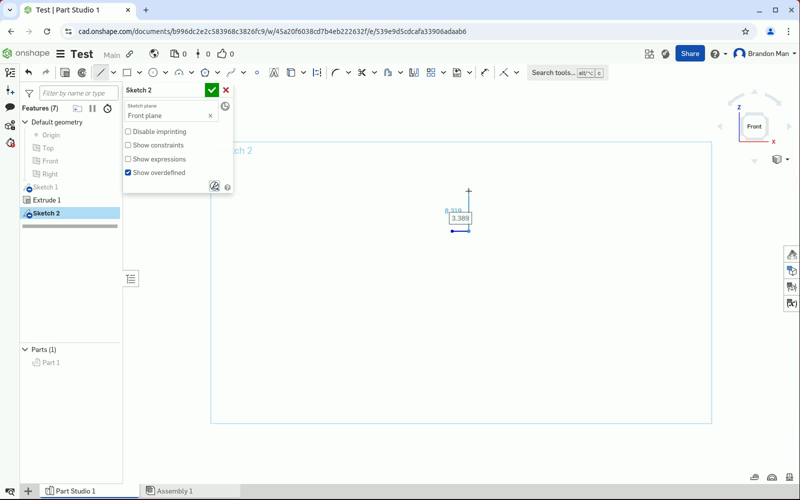
click(468, 190)
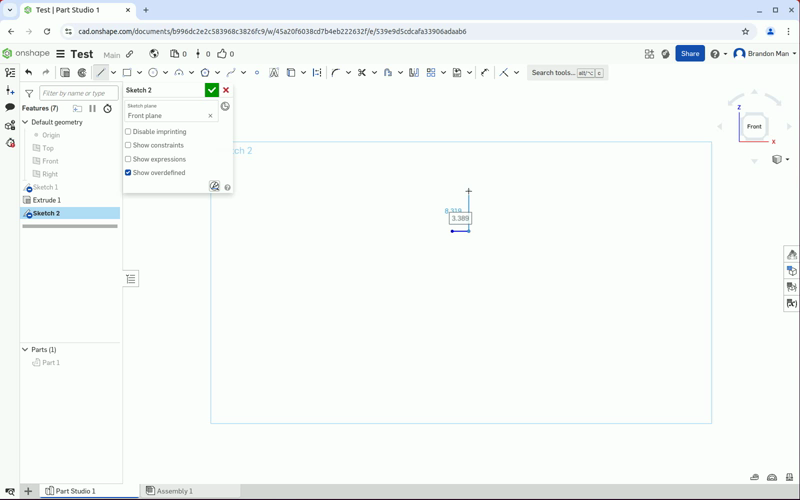
key_up(shift)
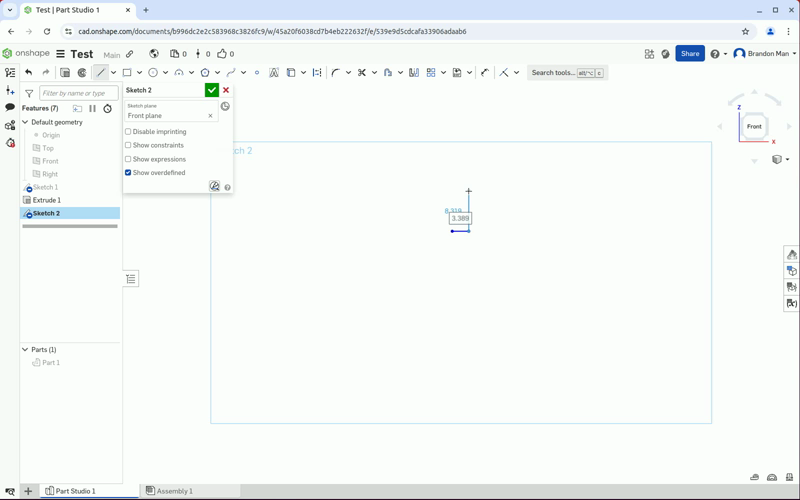
key_down(shift)
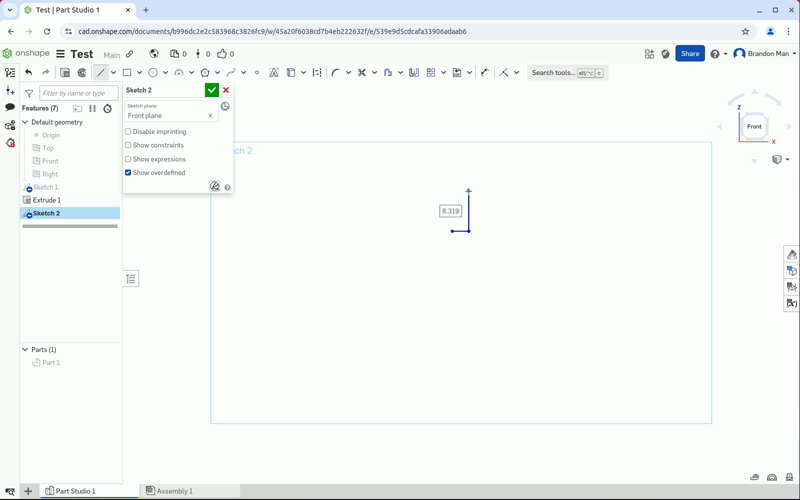
mouse_move(498, 190)
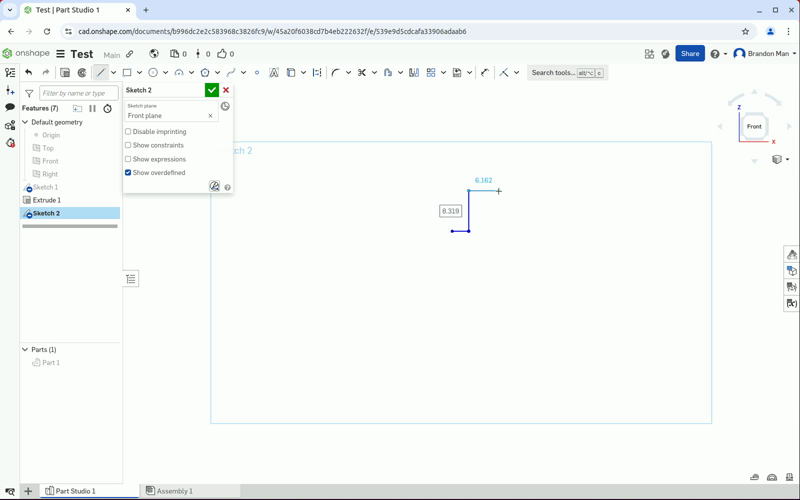
mouse_move(452, 190)
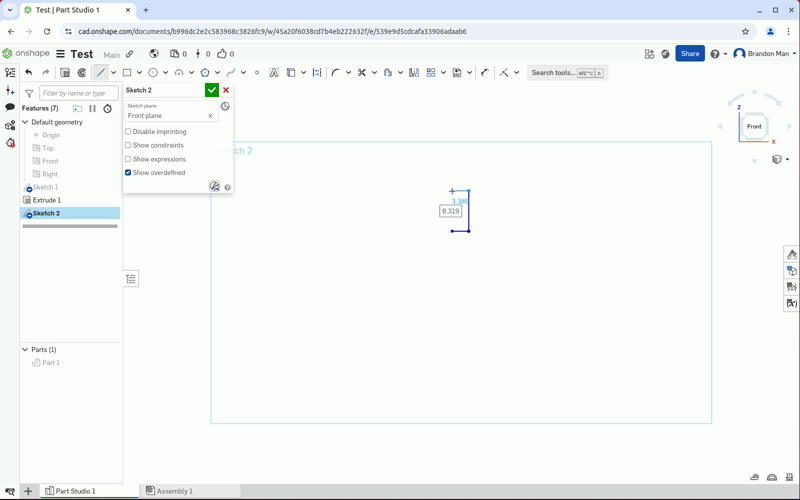
click(452, 190)
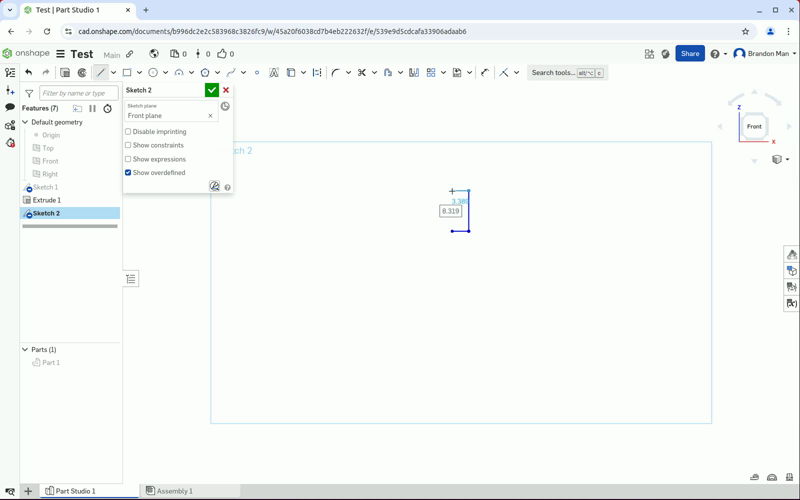
key_up(shift)
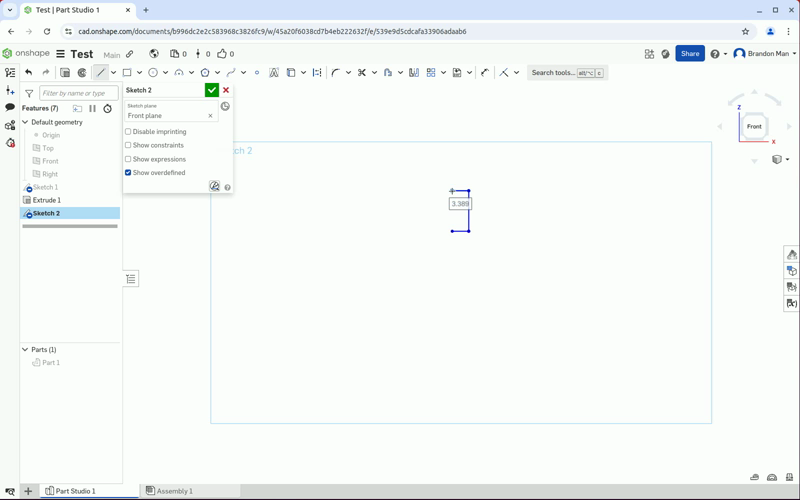
mouse_move(482, 190)
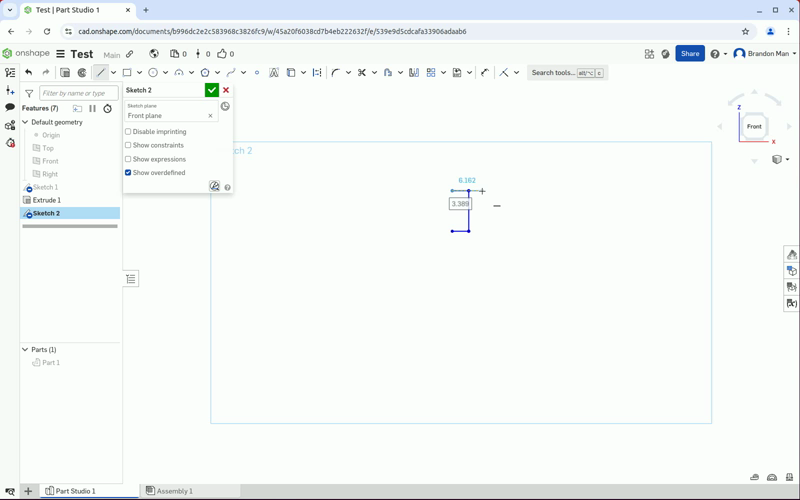
key_down(shift)
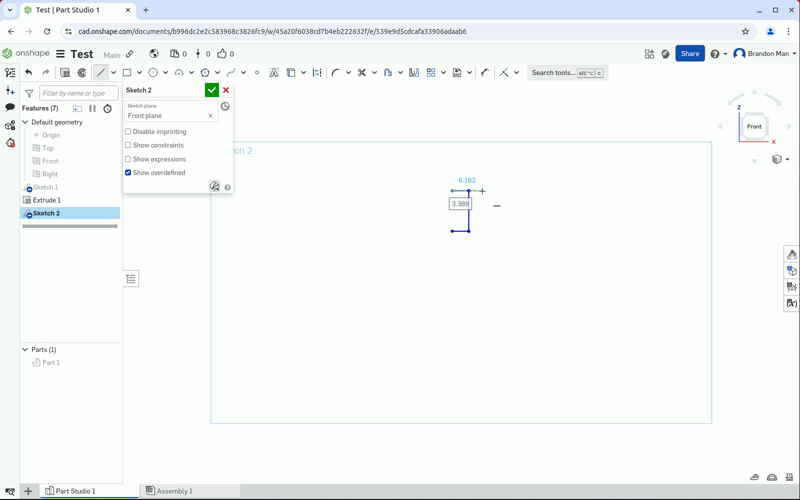
mouse_move(452, 231)
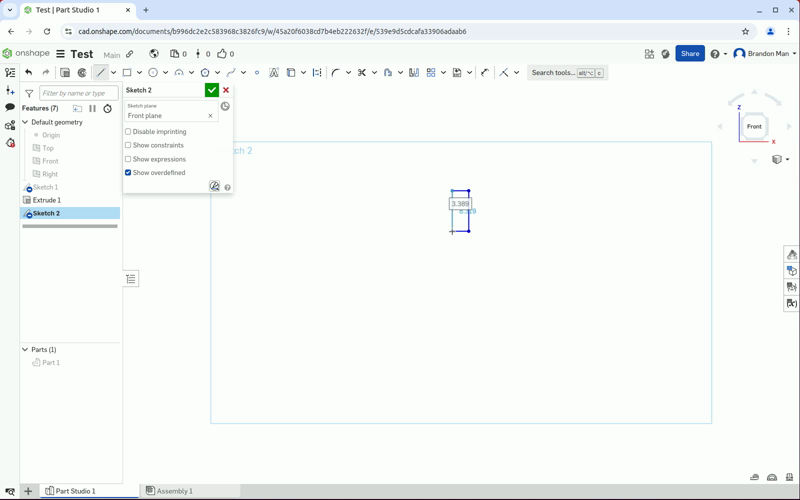
key_up(shift)
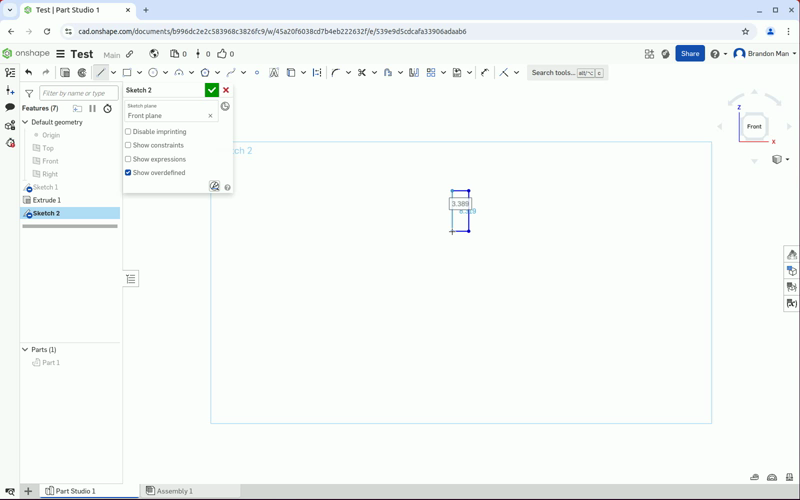
click(452, 231)
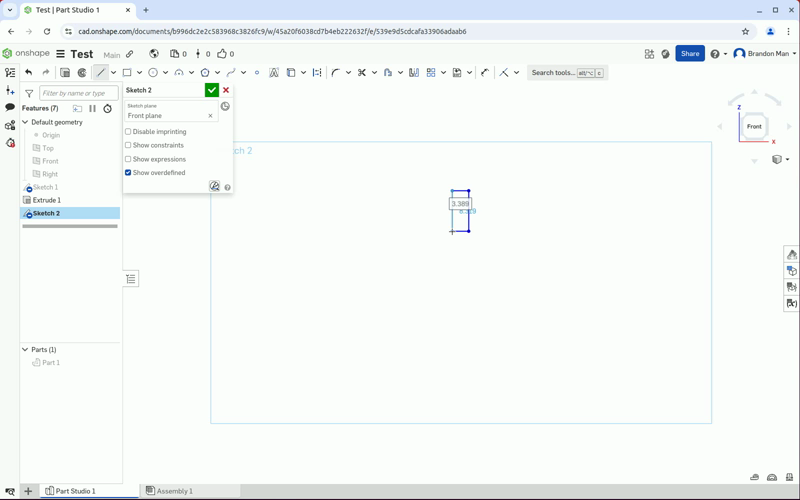
key(esc)
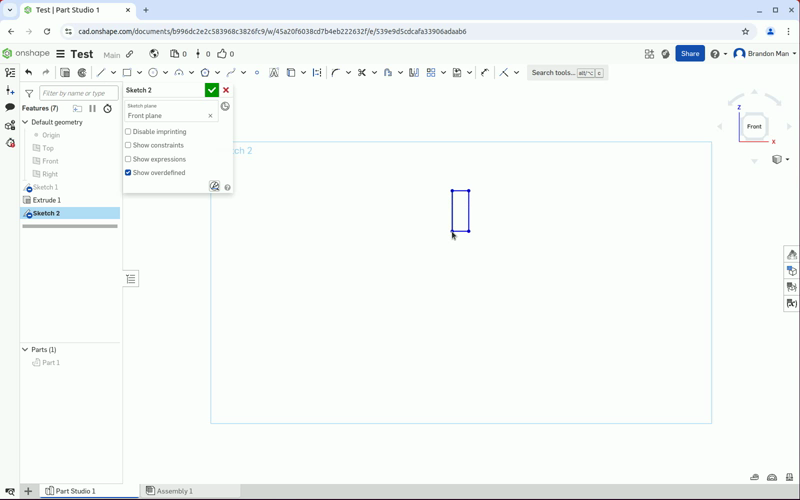
mouse_move(461, 216)
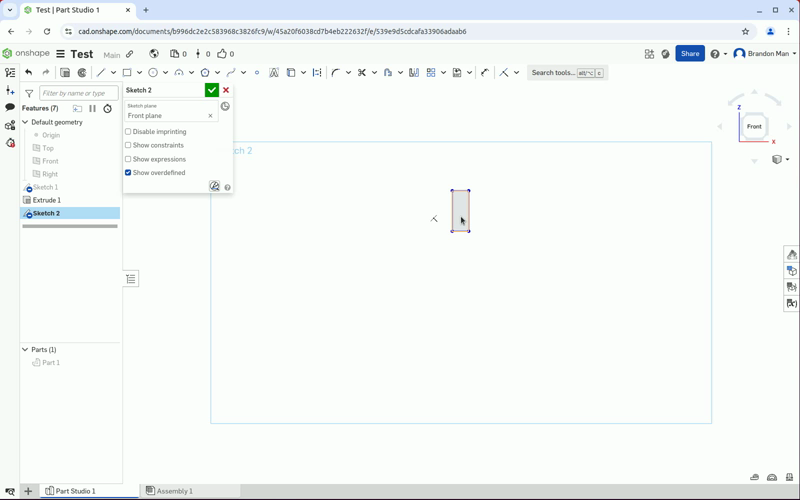
scroll(6)
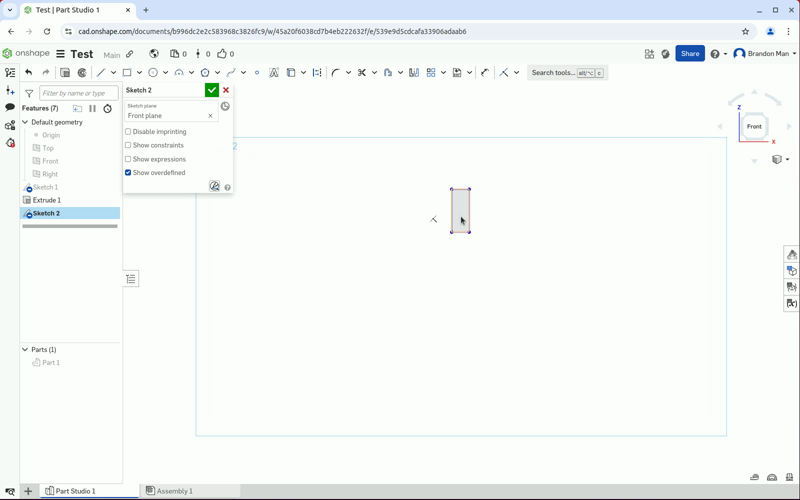
scroll(6)
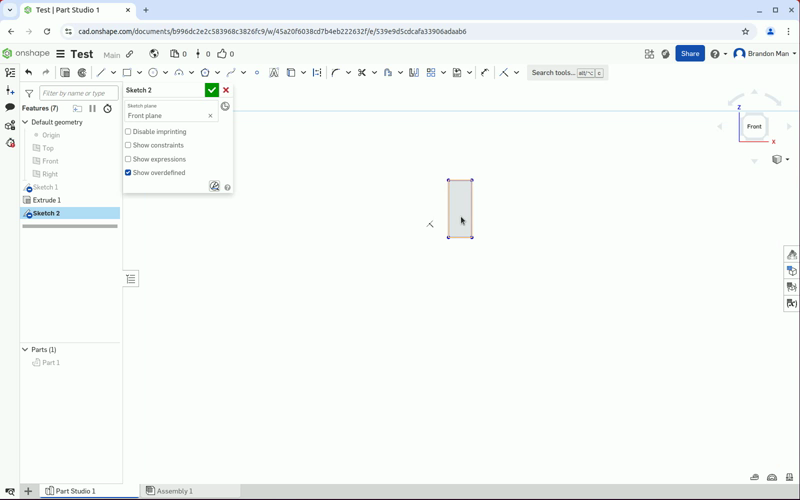
scroll(6)
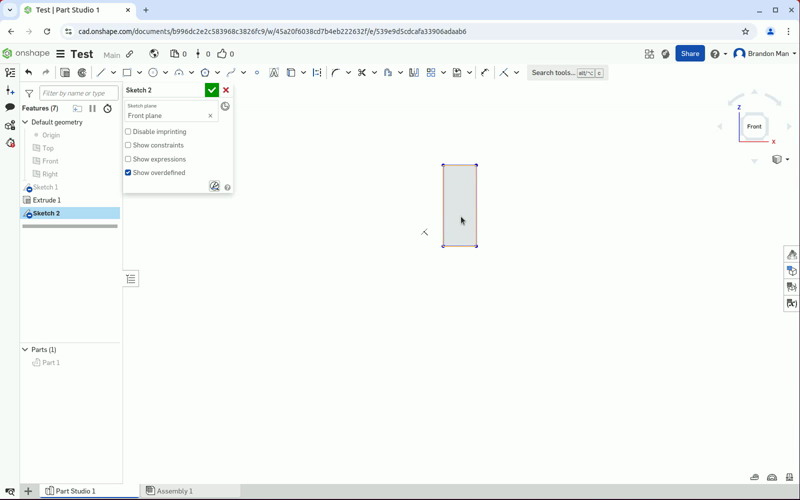
scroll(6)
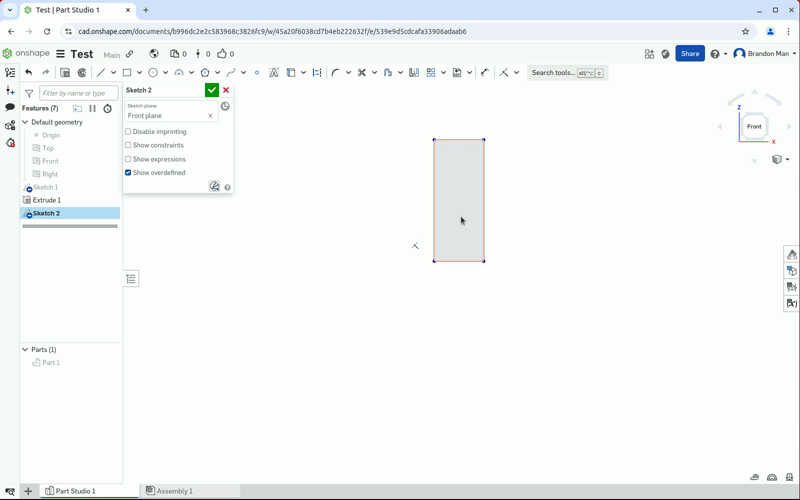
scroll(6)
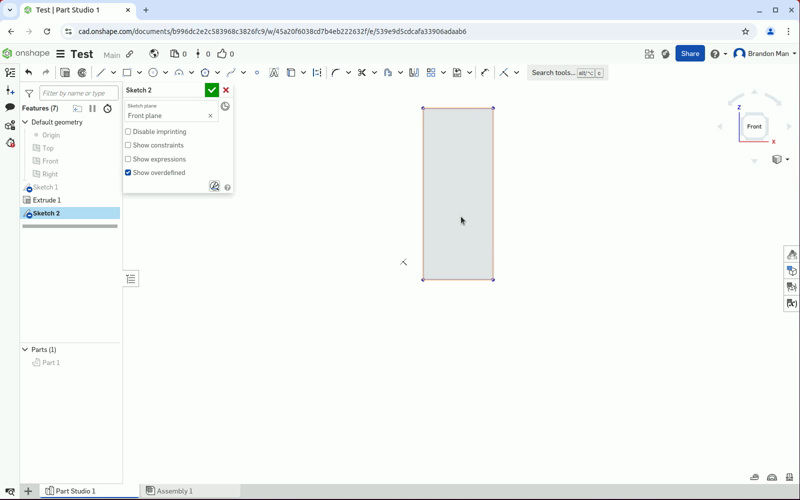
scroll(6)
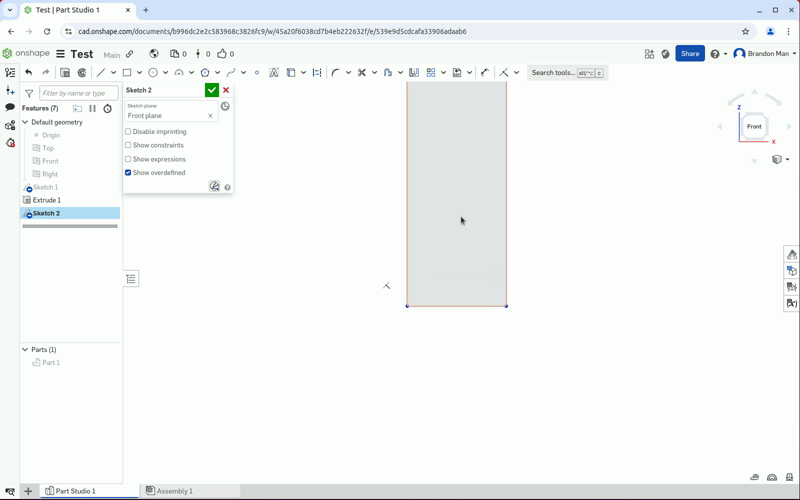
scroll(6)
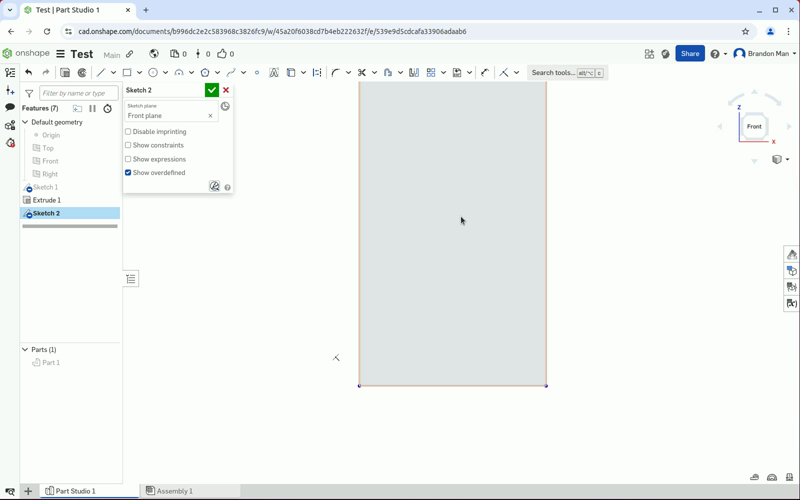
click(461, 216)
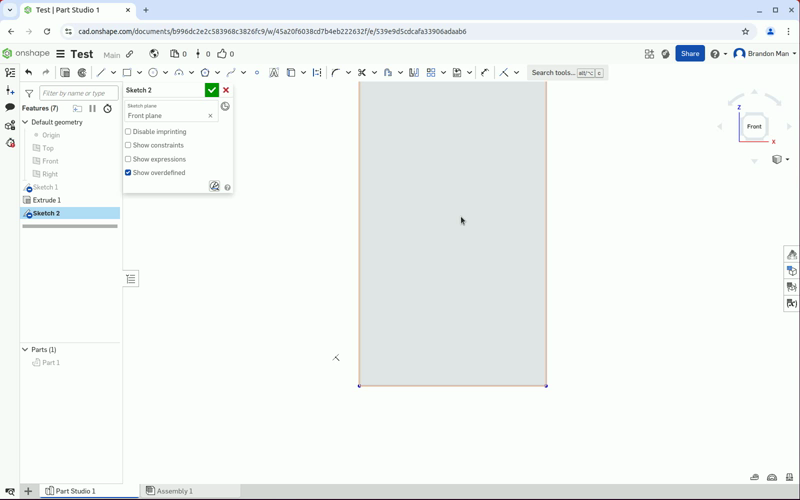
scroll(-6)
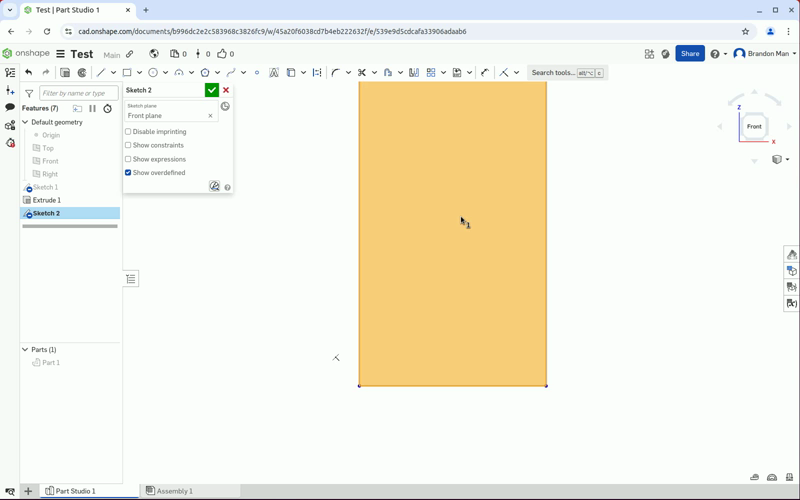
scroll(-6)
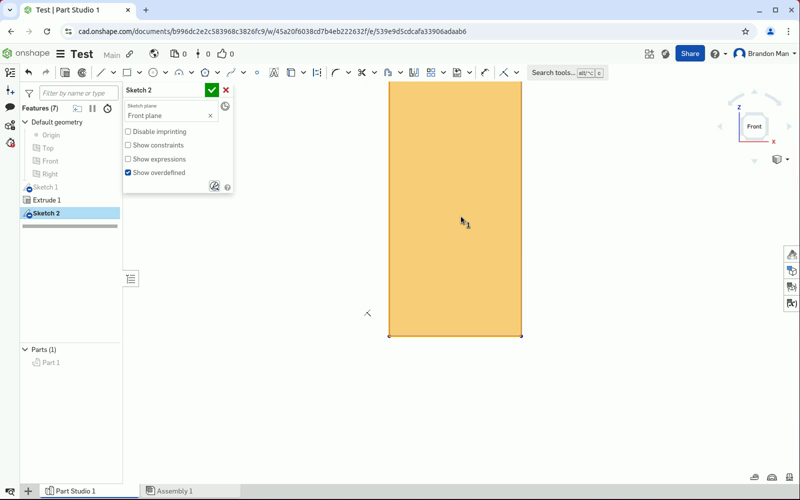
scroll(-6)
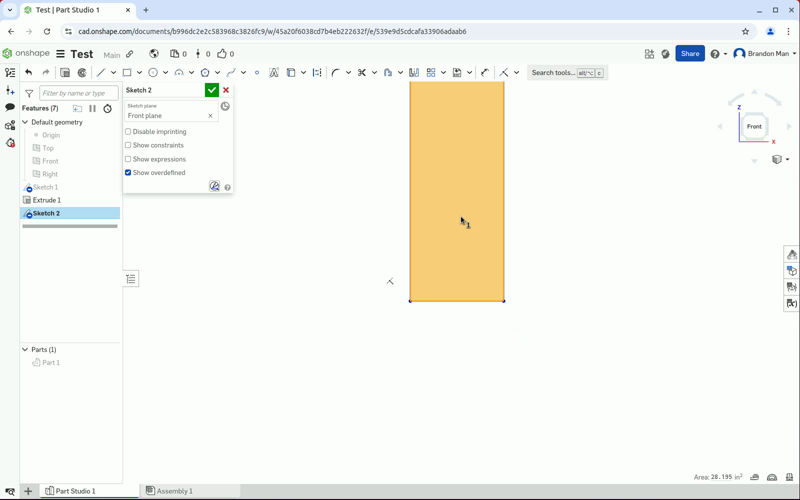
scroll(-6)
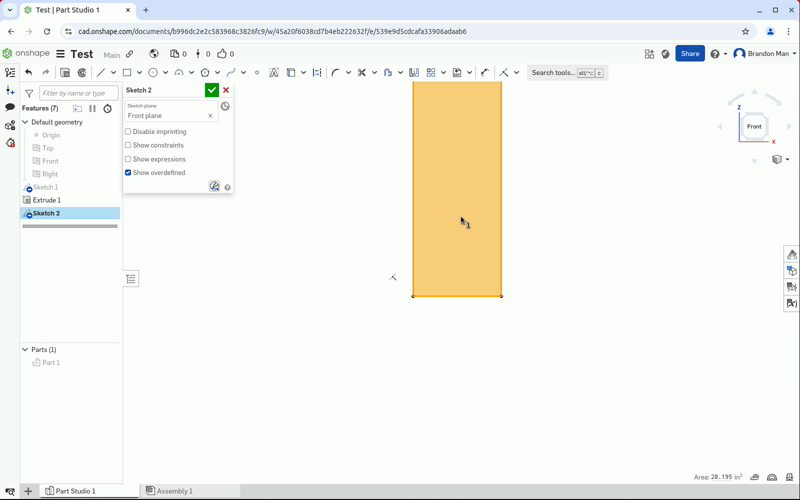
scroll(-6)
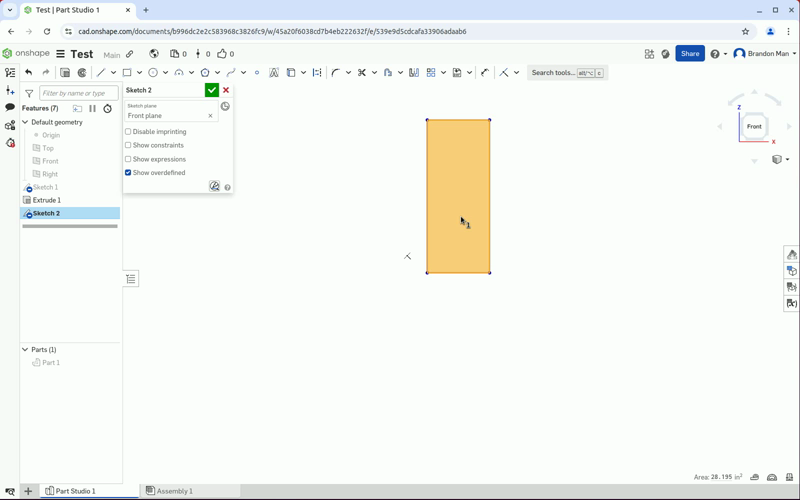
scroll(-6)
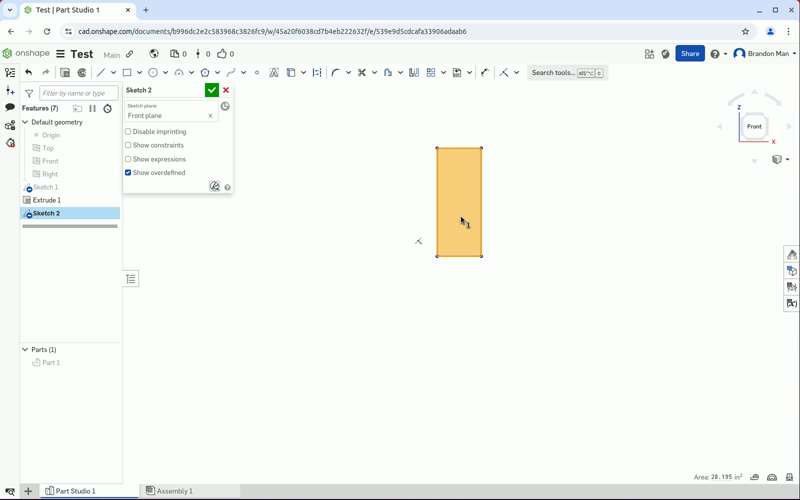
scroll(-6)
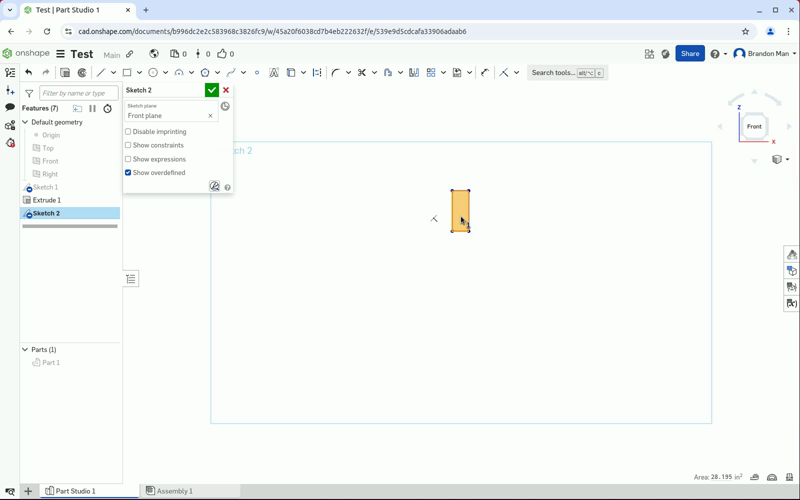
mouse_move(73, 352)
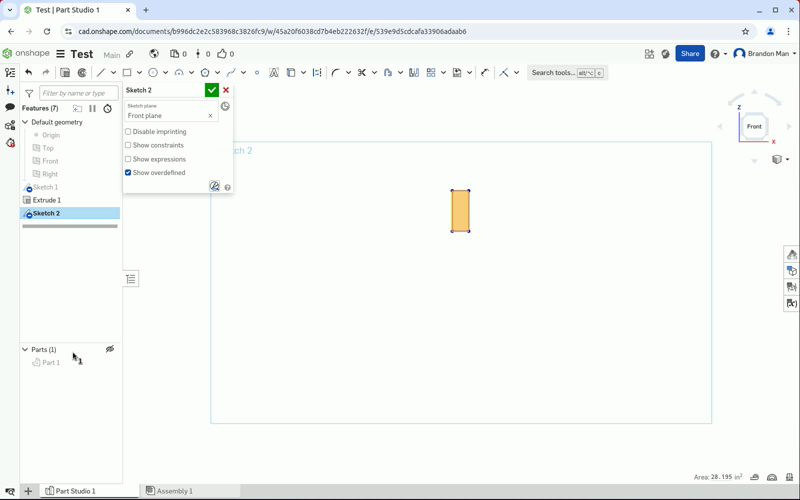
key(shift+y)
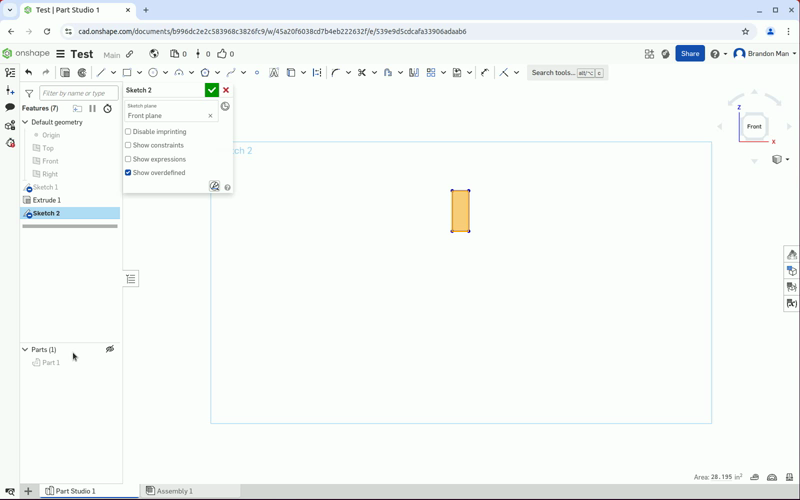
key(shift+e)
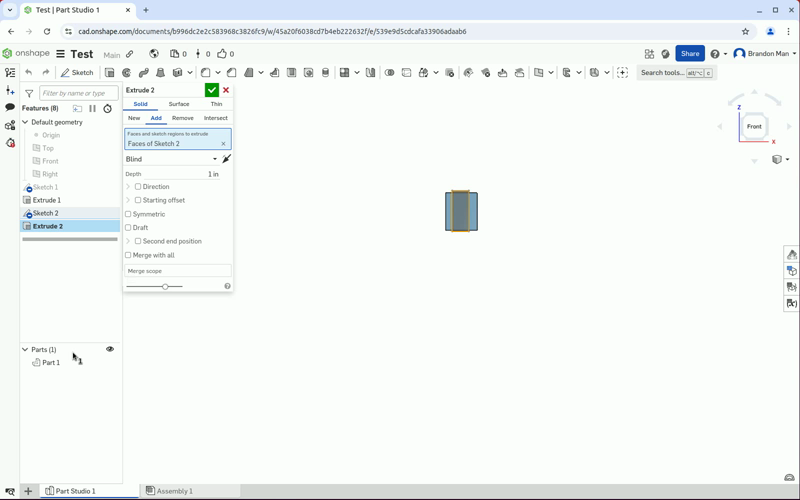
mouse_move(143, 106)
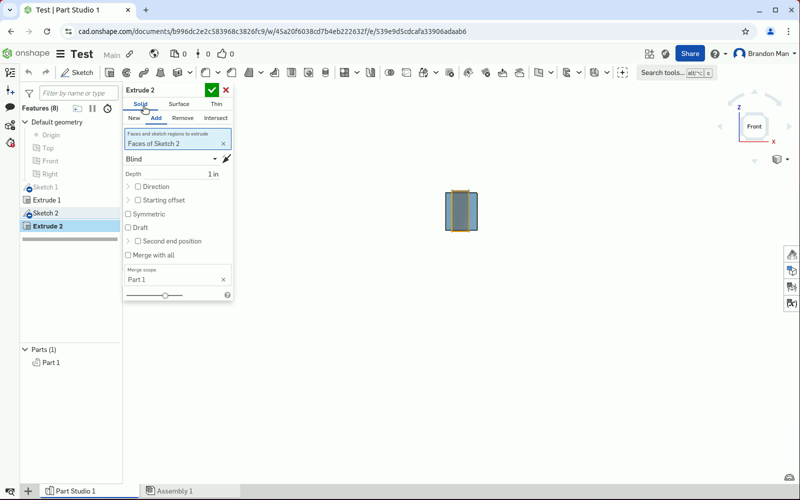
click(143, 106)
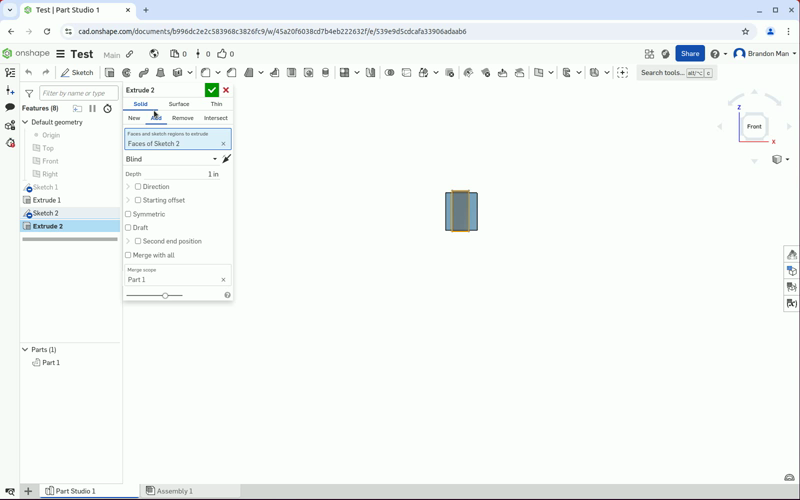
mouse_move(186, 120)
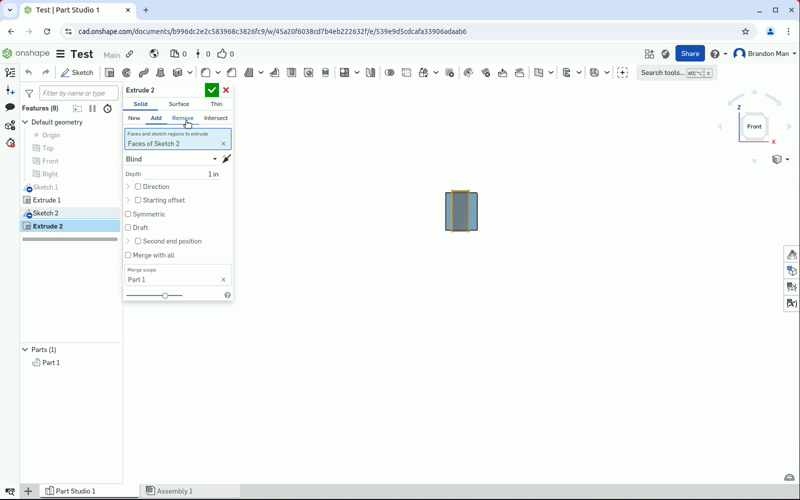
click(186, 120)
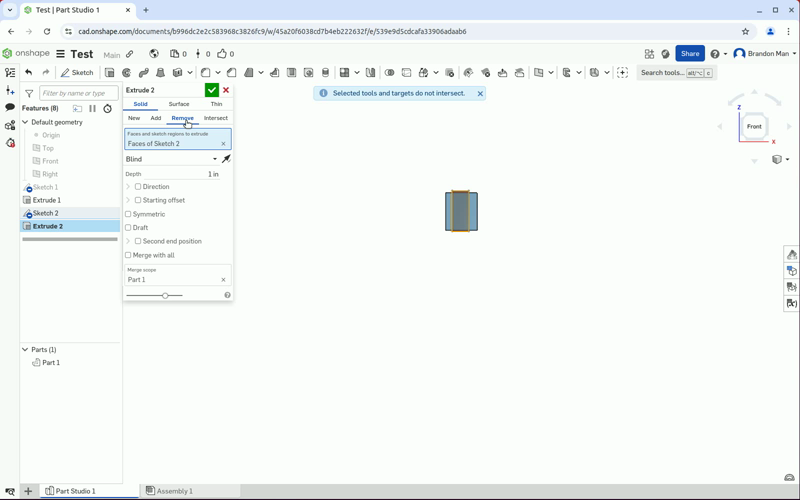
key(tab, 4)
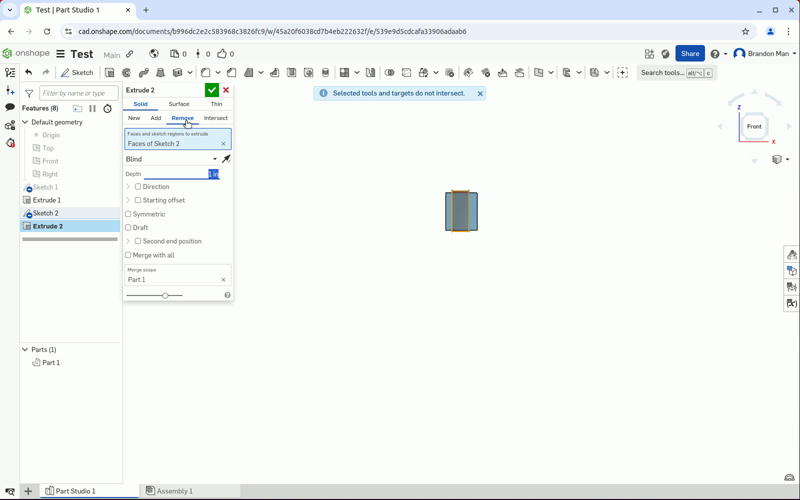
text(-2.166)
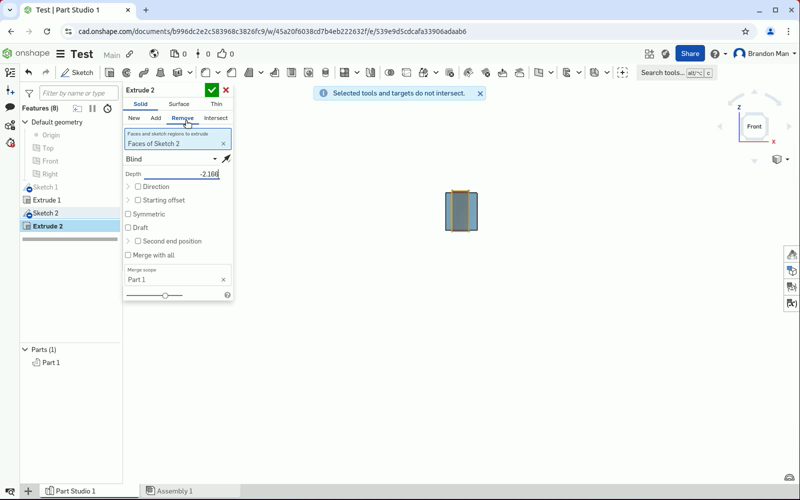
key(tab, 6)
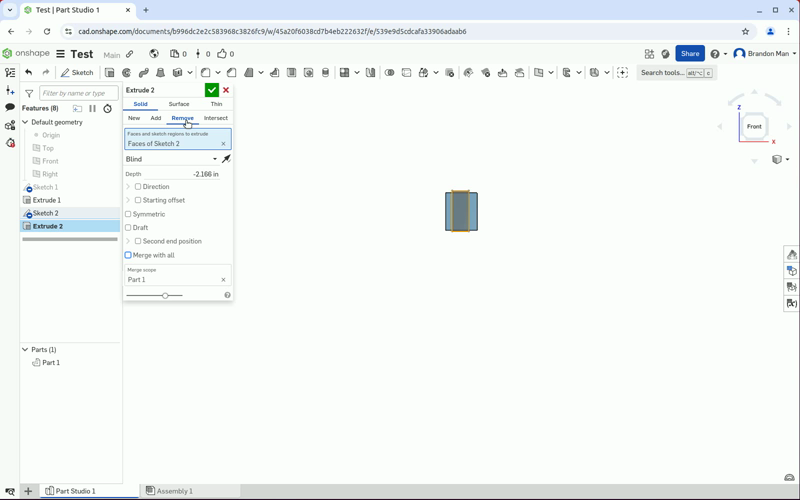
key(space)
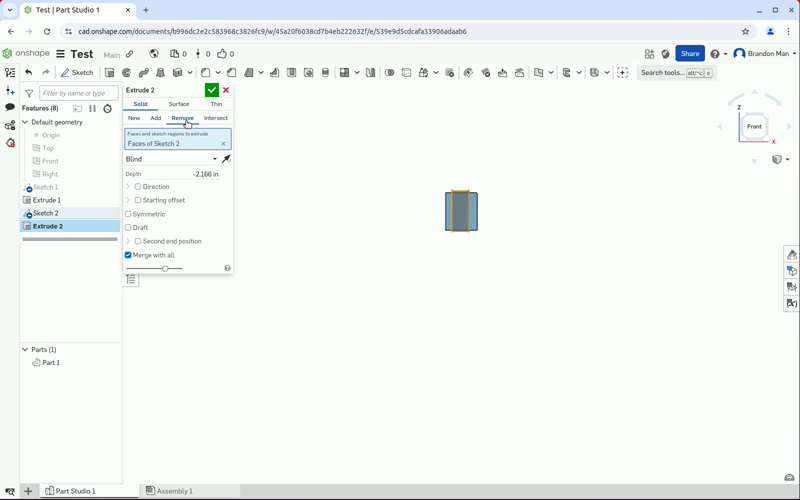
key(enter)
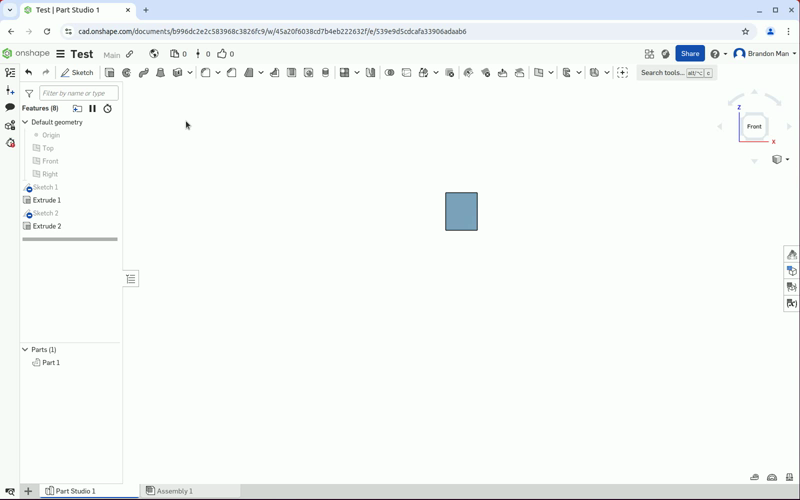
key(shift+h)
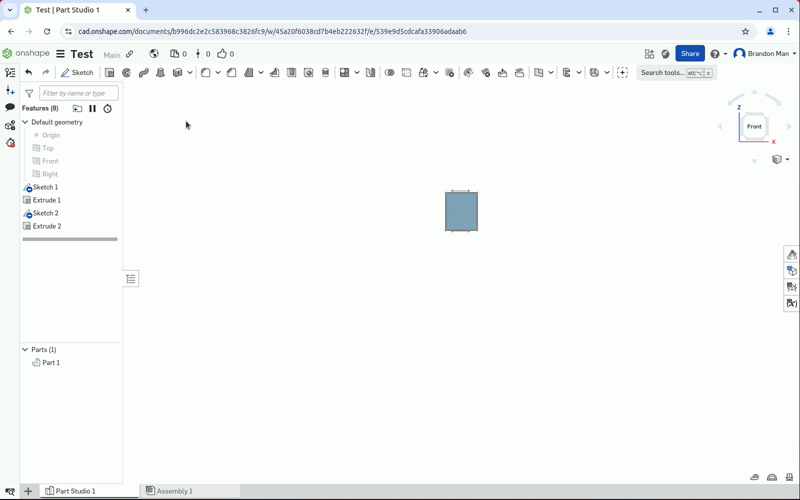
key(shift+h)
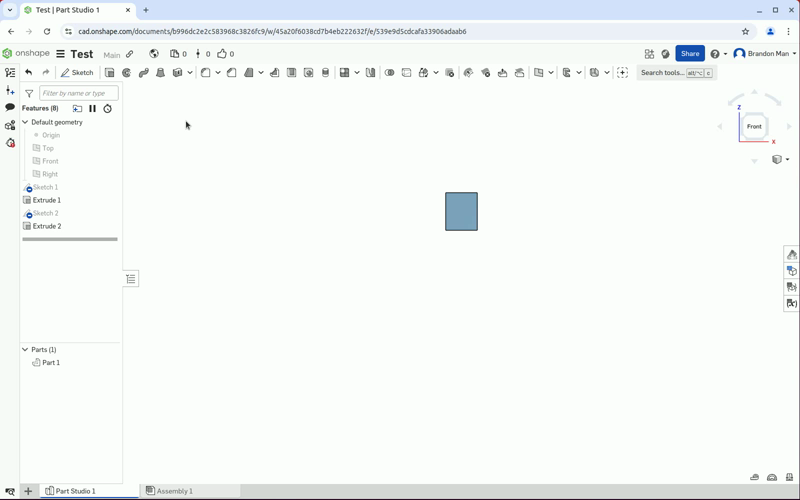
mouse_move(73, 189)
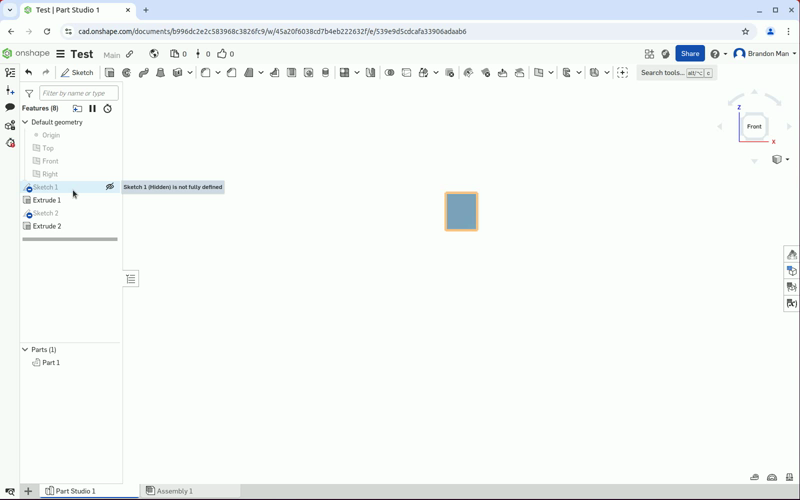
click(73, 189)
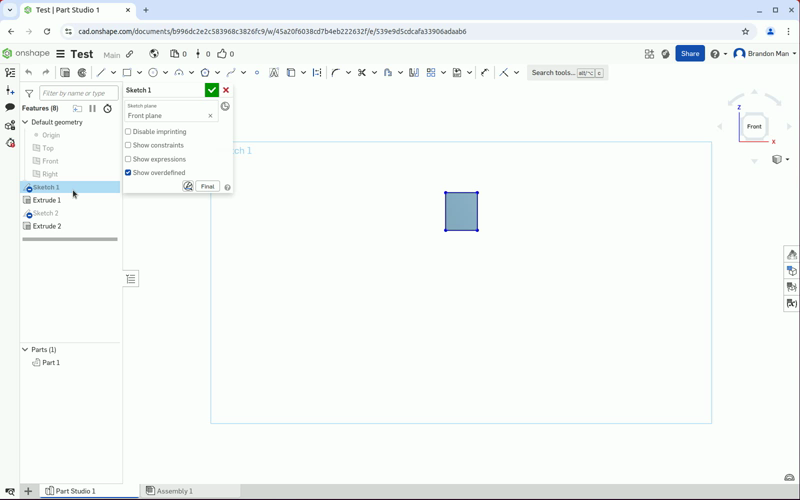
mouse_move(229, 92)
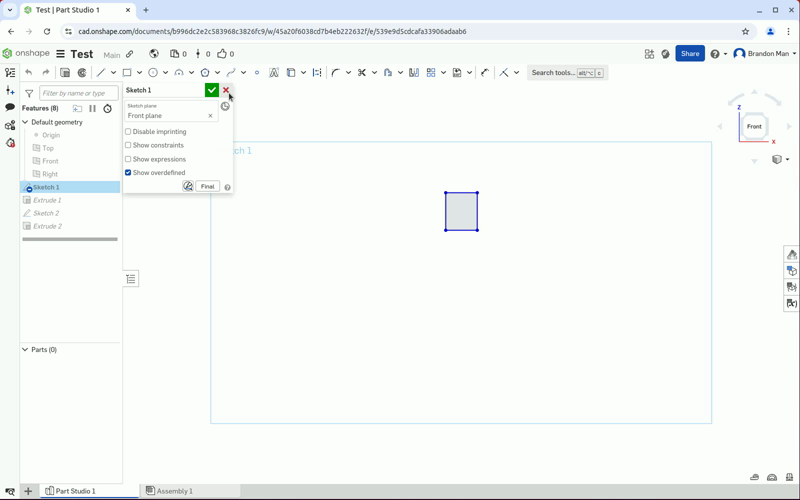
click(229, 92)
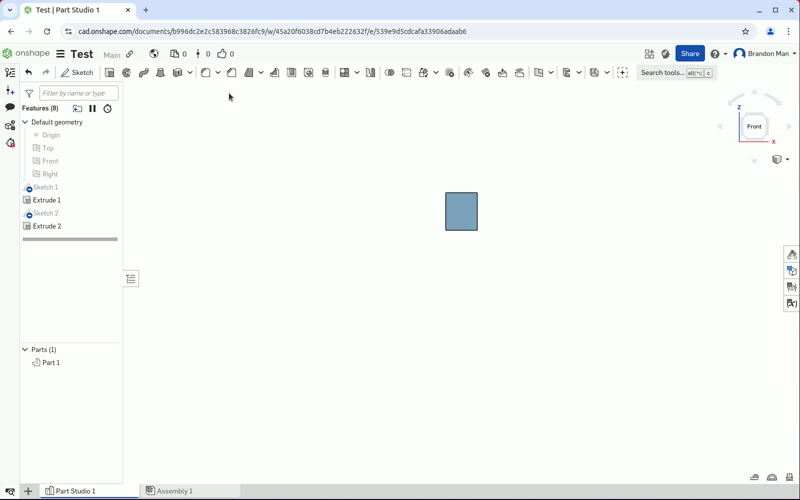
mouse_move(73, 352)
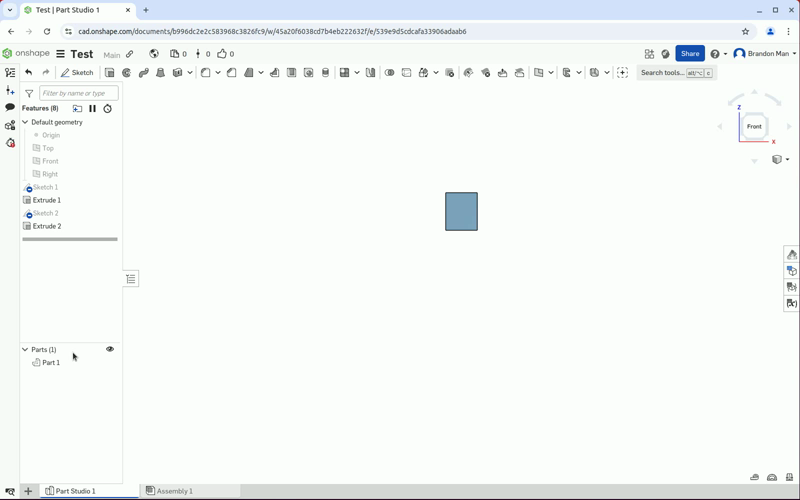
key(y)
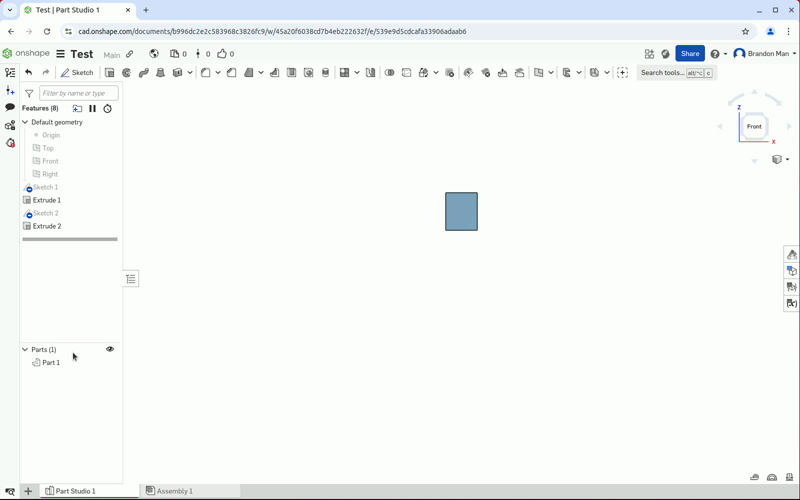
key(shift+p)
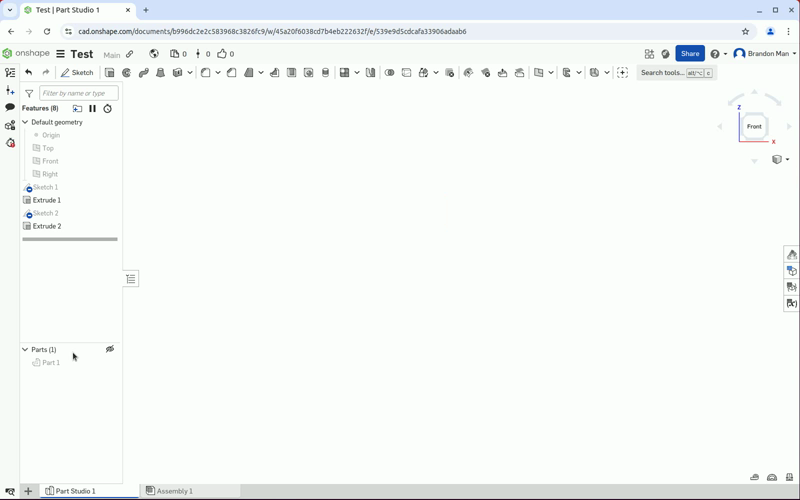
key(space)
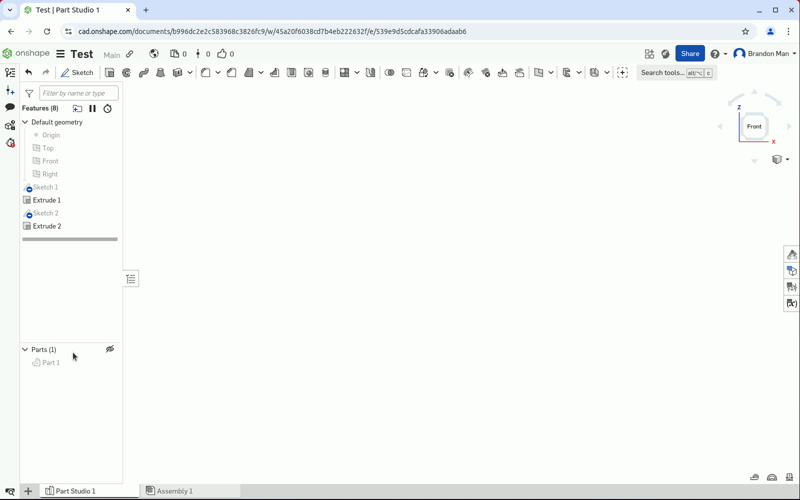
key_down(shift)
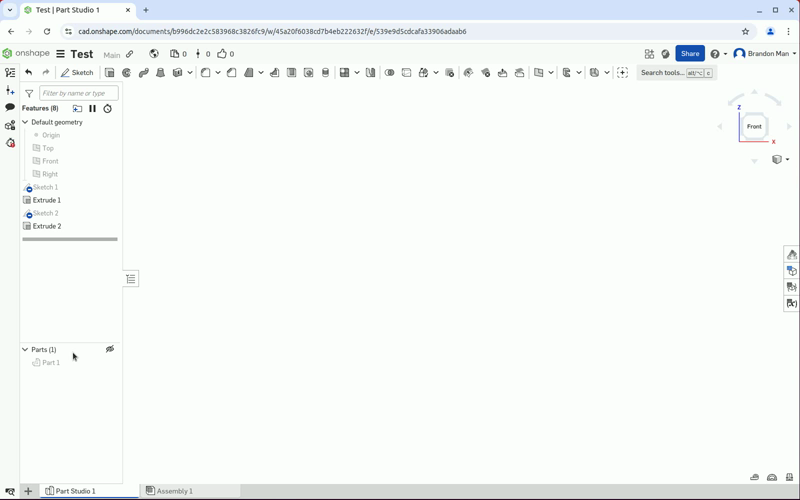
key(left)
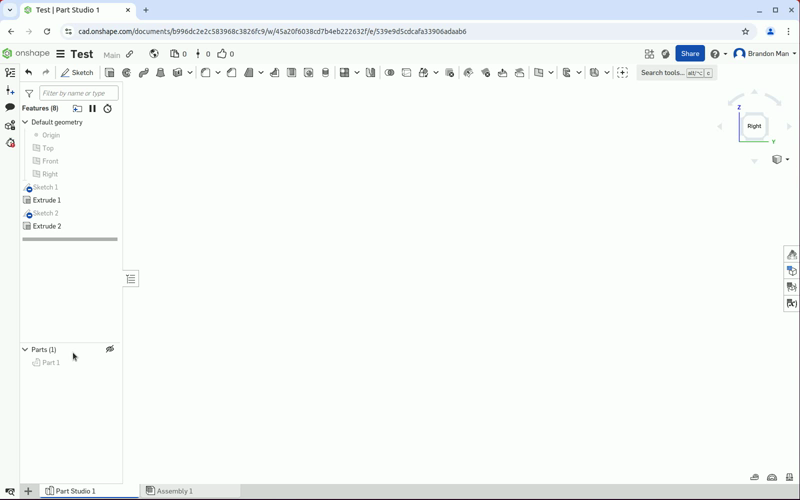
key_up(shift)
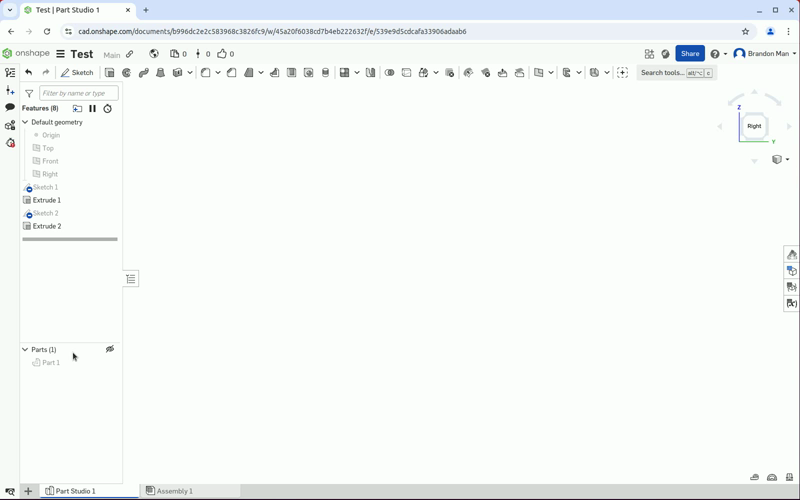
mouse_move(73, 352)
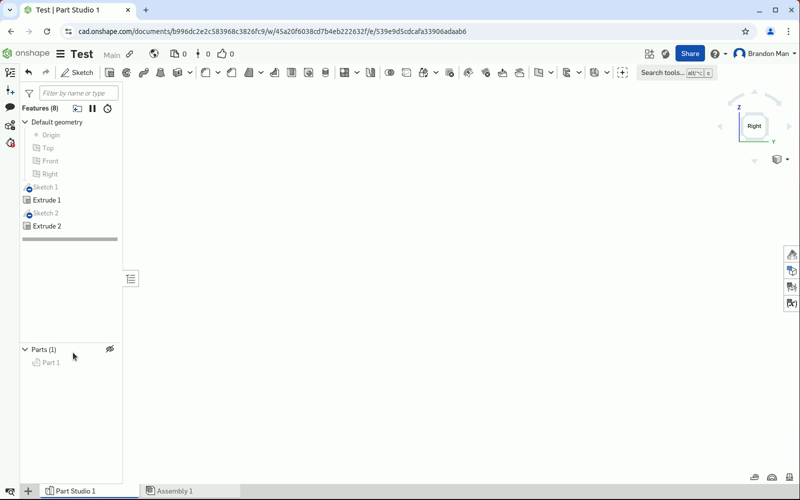
key(shift+y)
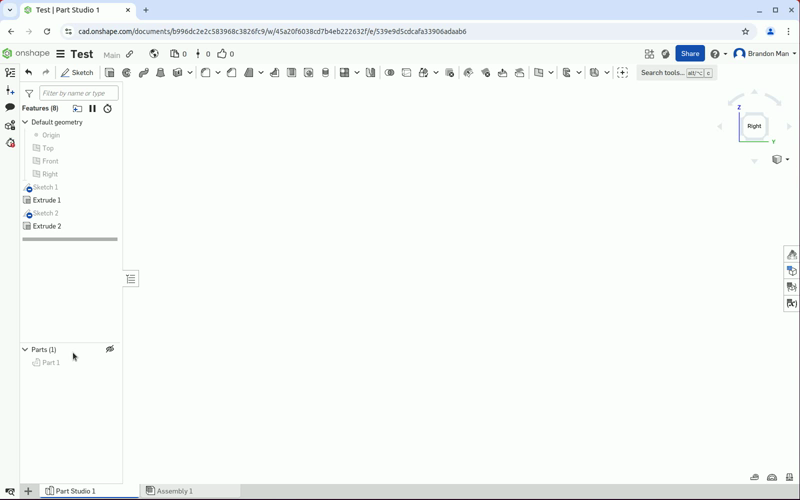
key(shift+s)
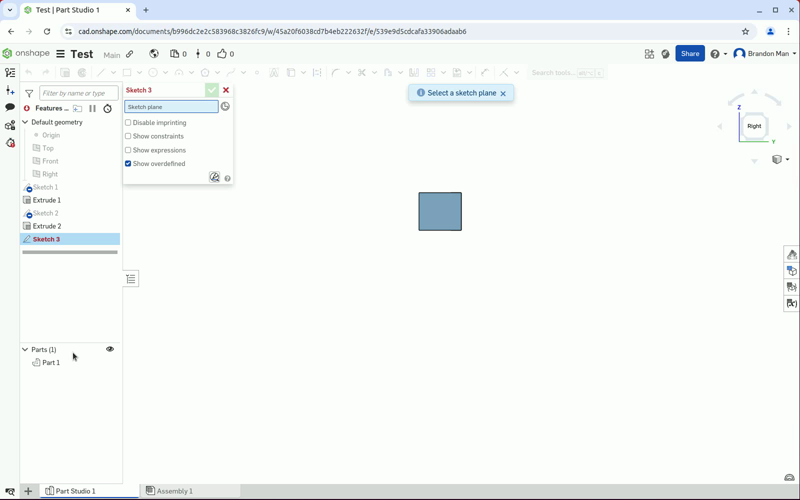
mouse_move(73, 176)
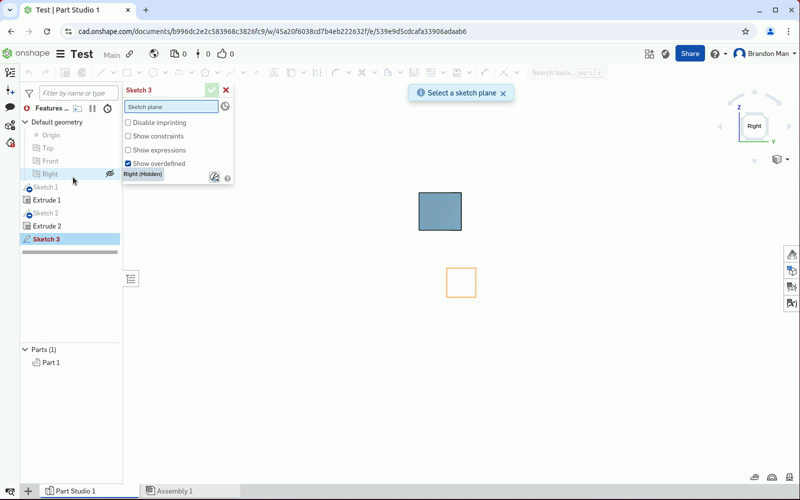
click(73, 176)
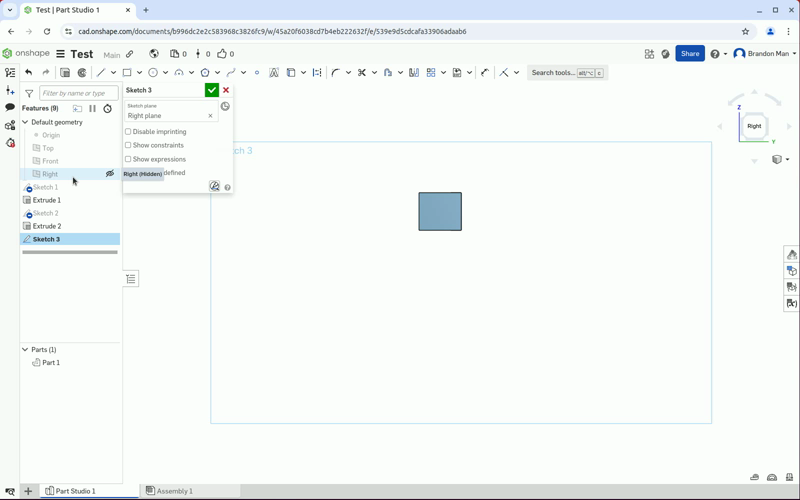
mouse_move(73, 352)
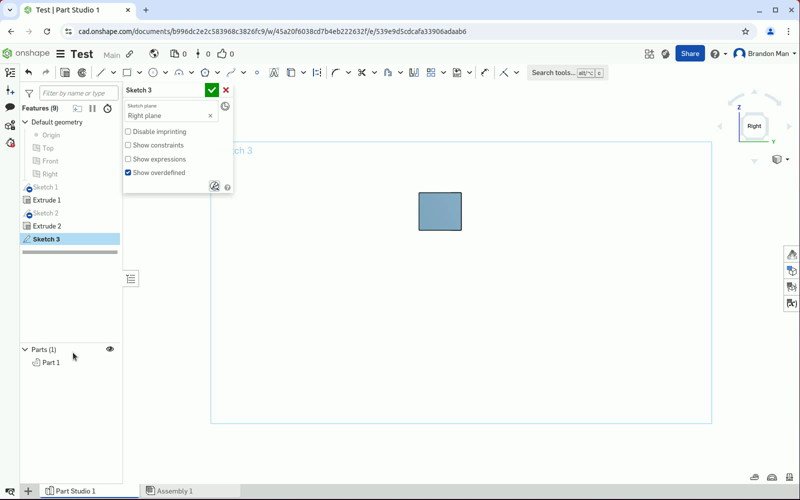
key(y)
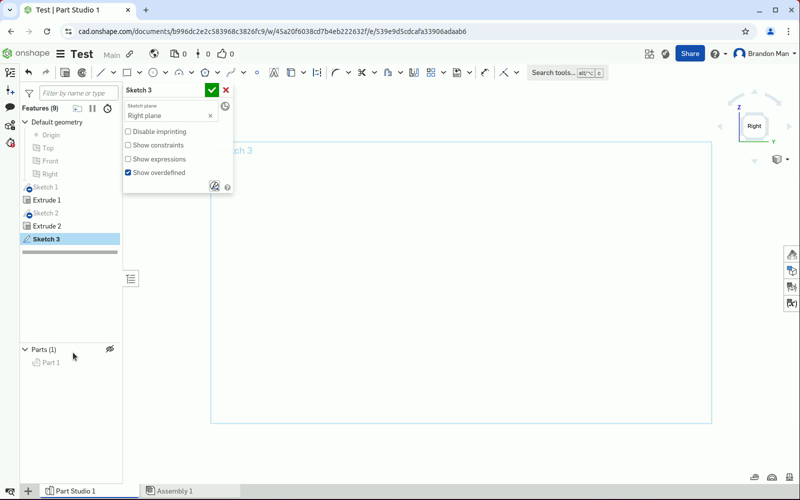
key(a)
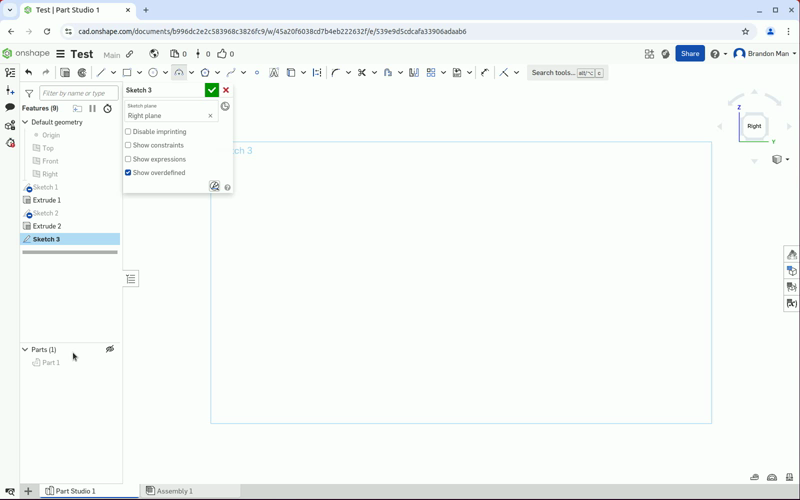
key_down(shift)
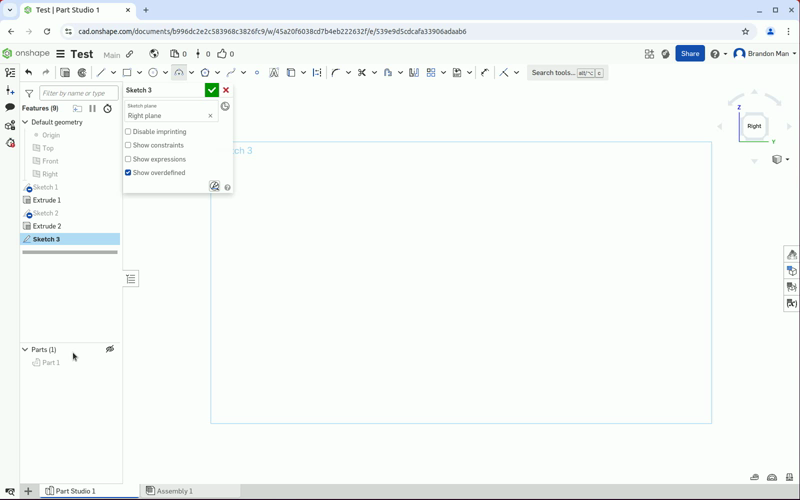
mouse_move(348, 225)
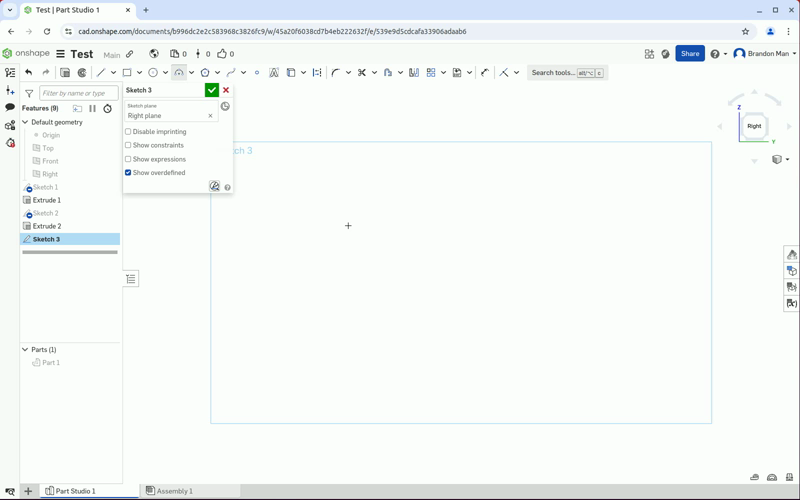
click(348, 225)
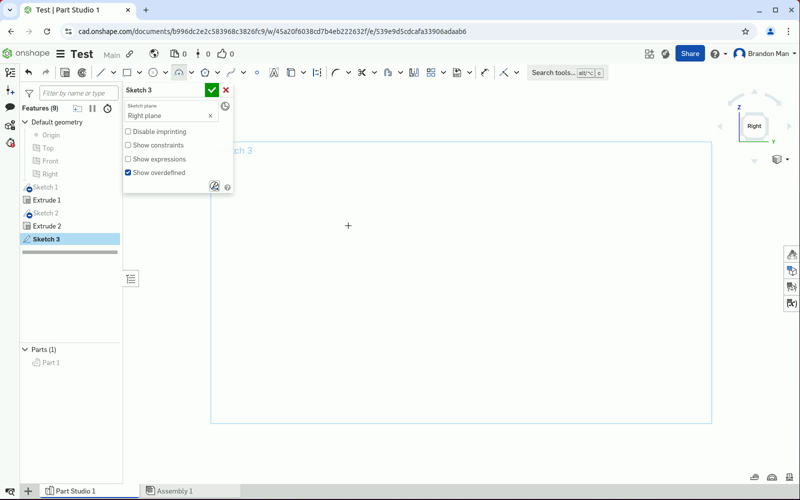
key_up(shift)
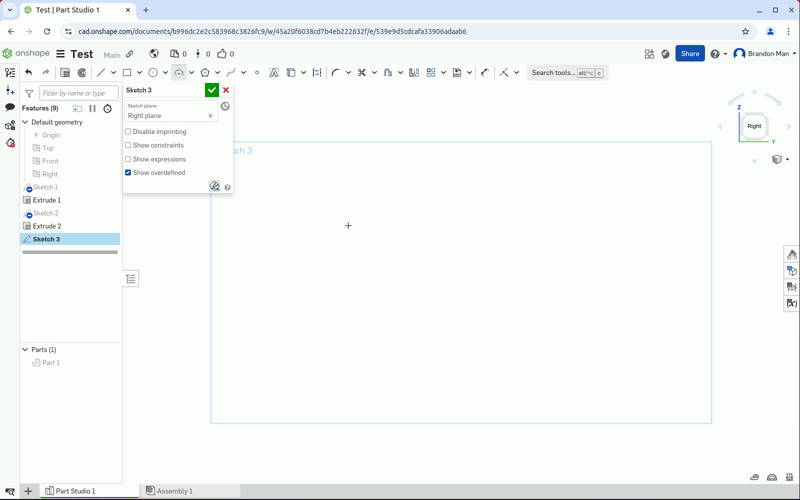
key_down(shift)
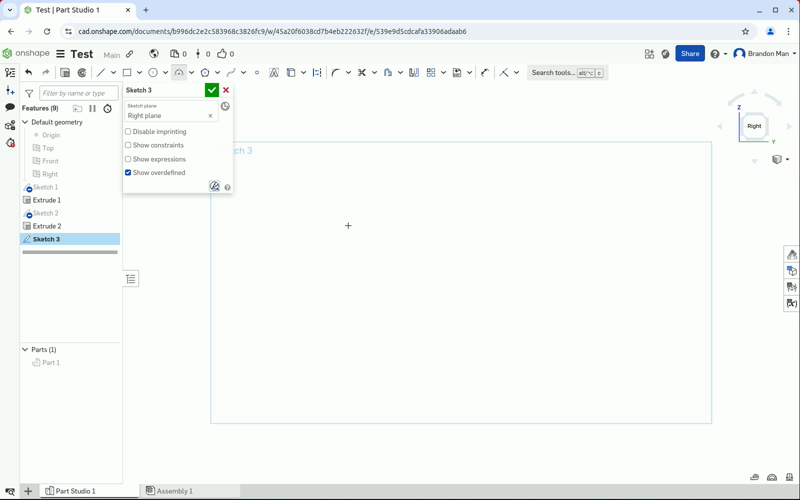
mouse_move(419, 228)
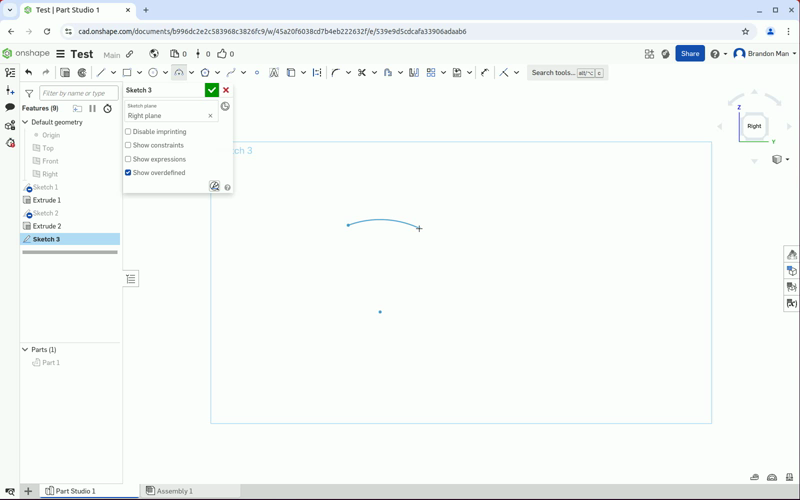
click(419, 228)
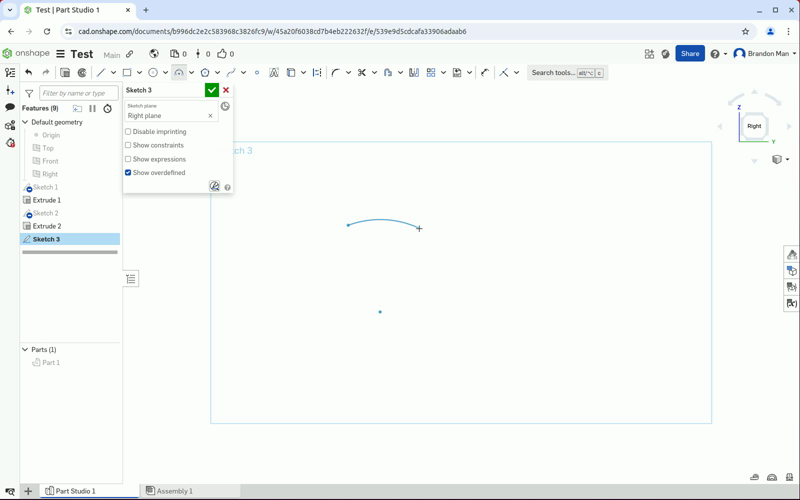
mouse_move(384, 216)
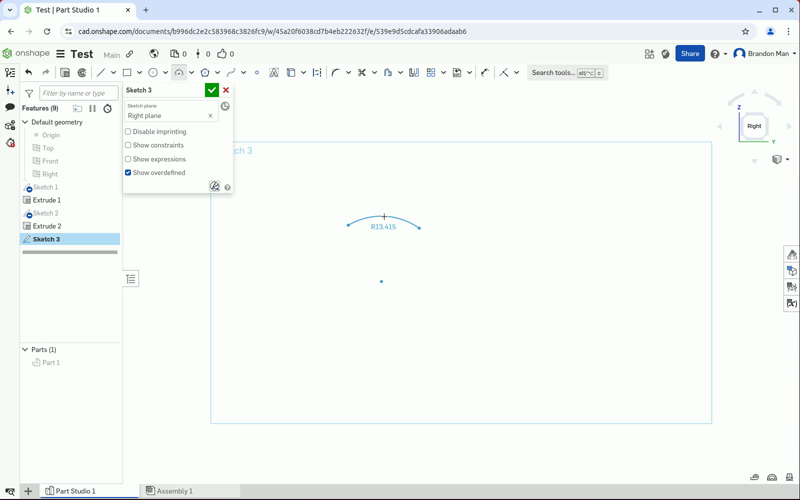
click(384, 216)
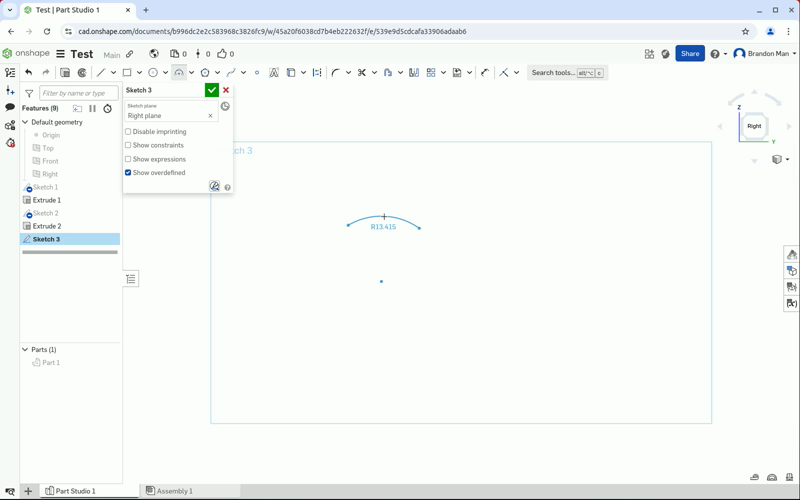
key_up(shift)
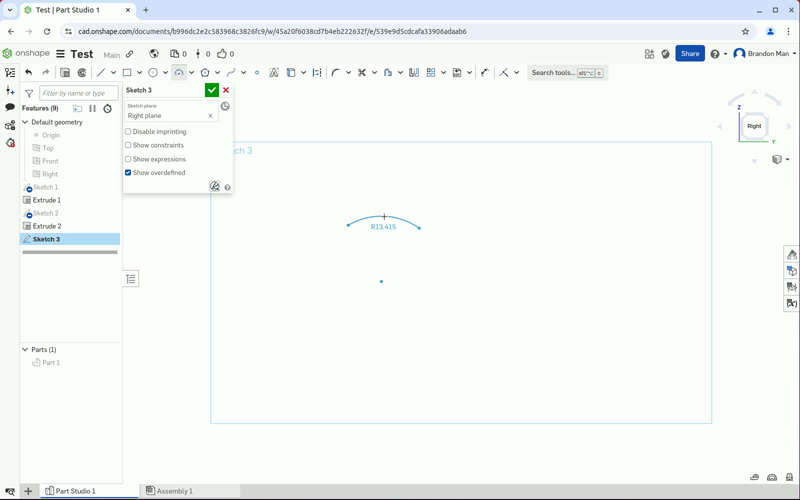
key(esc)
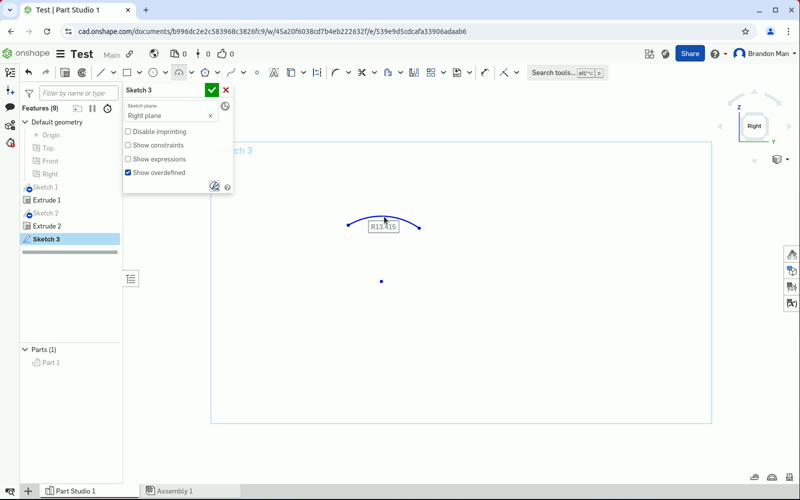
key(l)
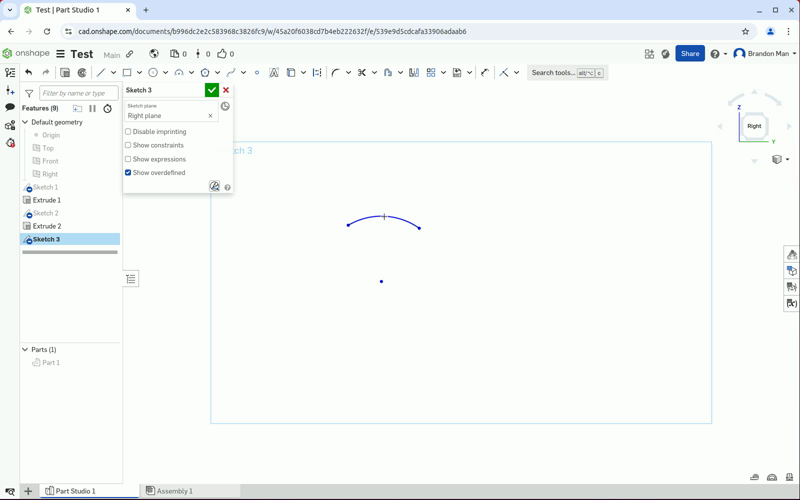
mouse_move(419, 228)
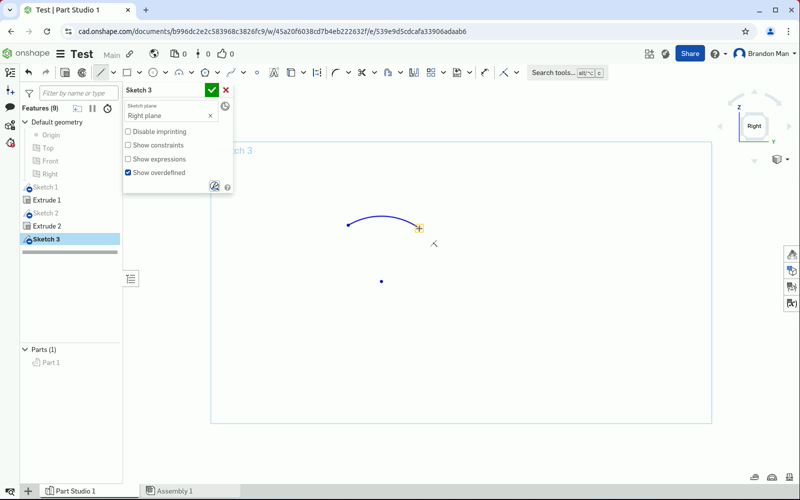
click(419, 228)
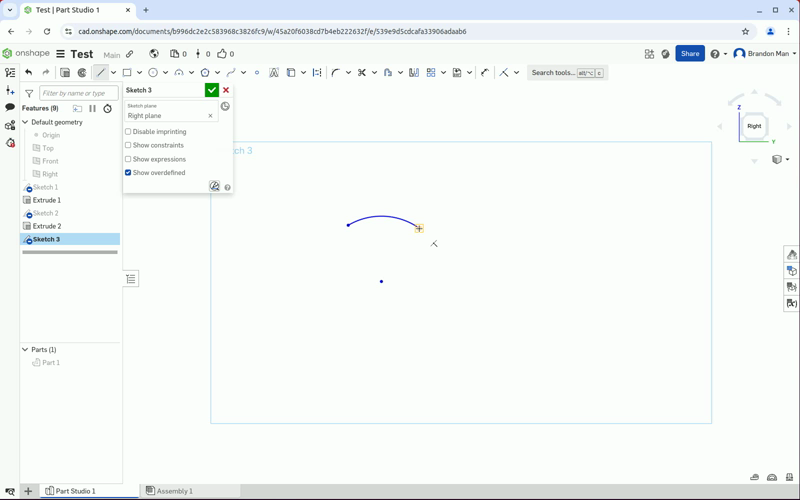
key_down(shift)
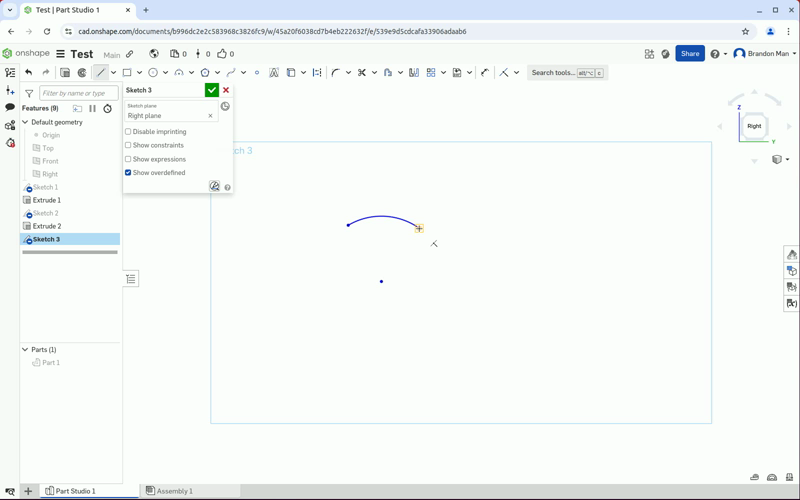
mouse_move(449, 228)
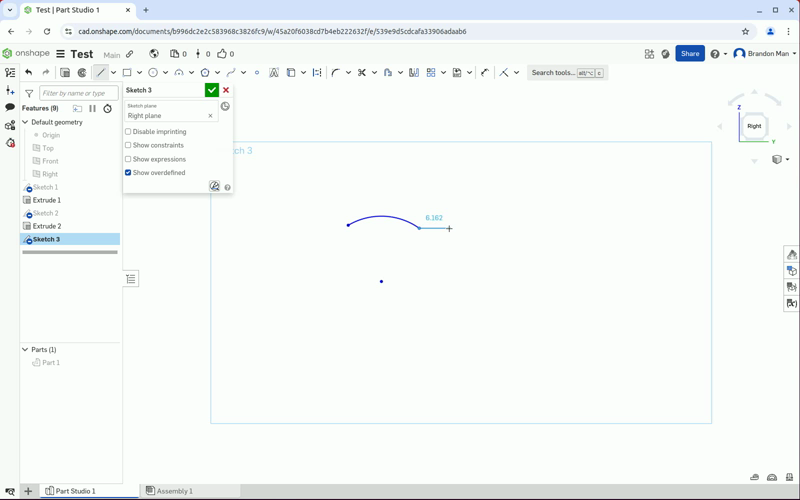
mouse_move(426, 194)
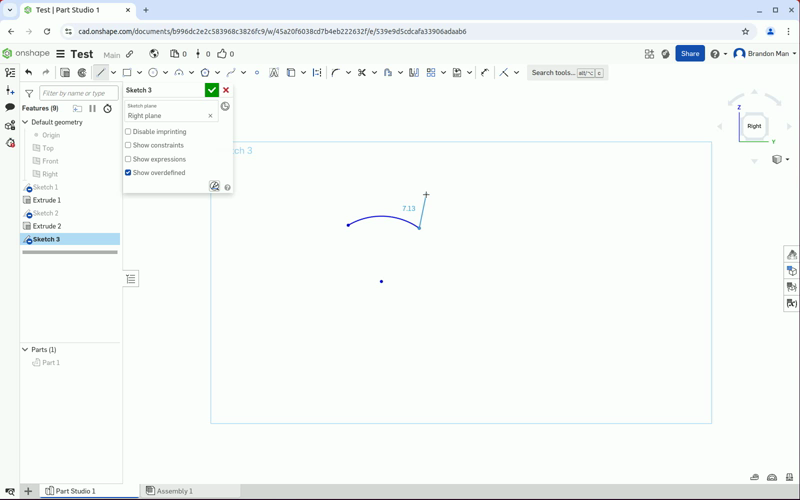
click(426, 194)
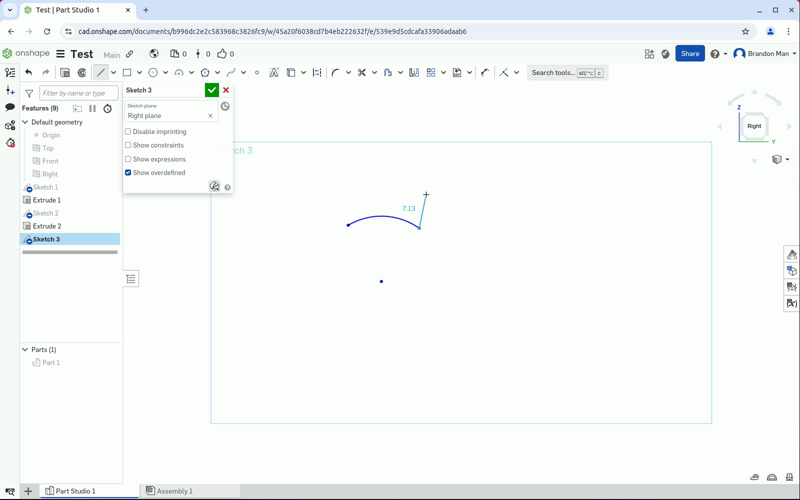
key_up(shift)
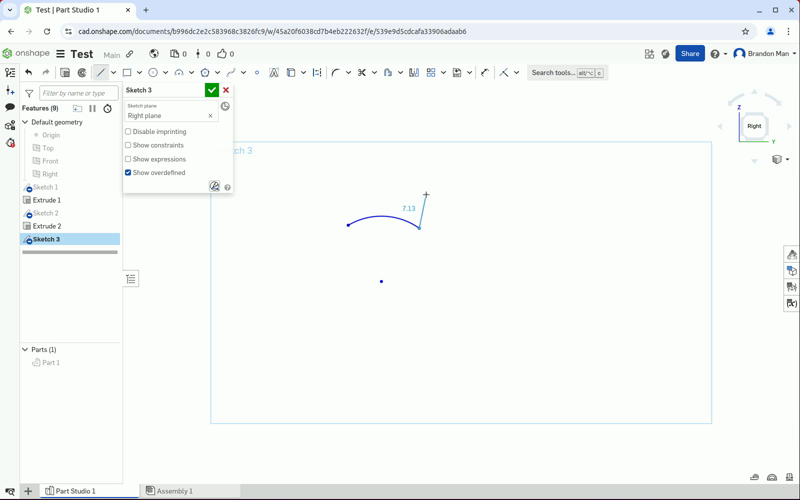
key(esc)
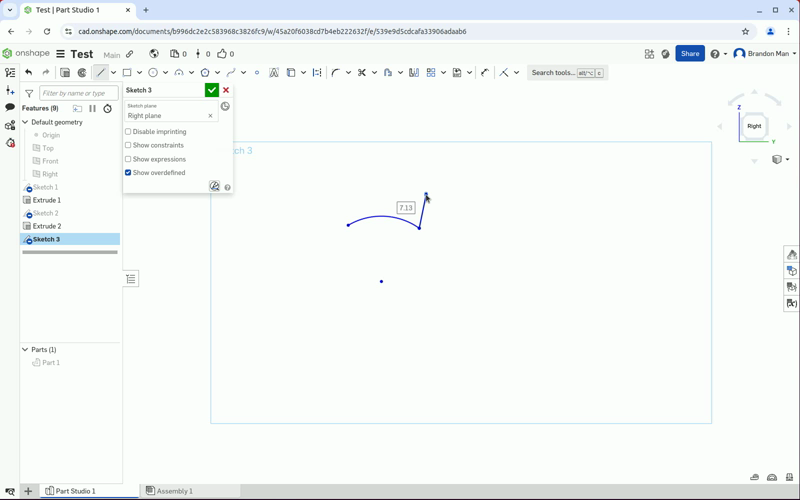
key(a)
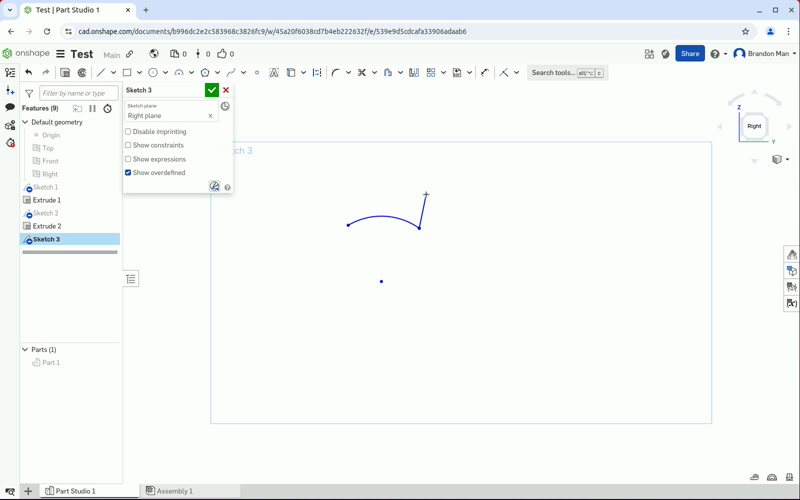
mouse_move(426, 194)
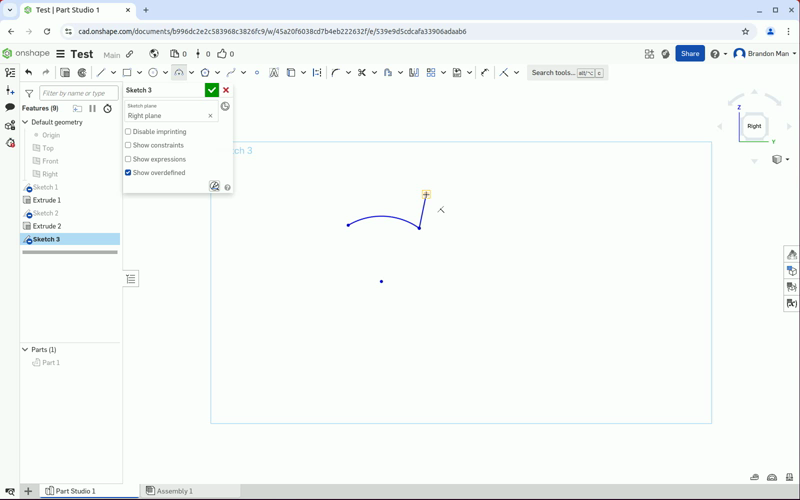
click(426, 194)
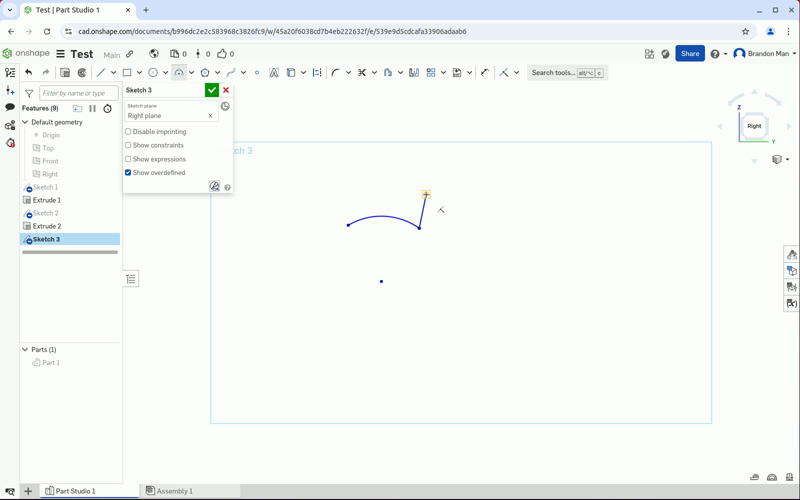
mouse_move(348, 225)
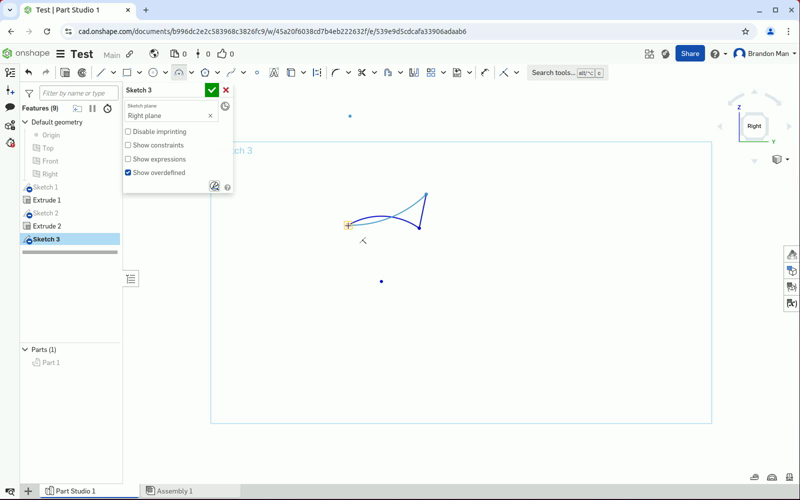
click(348, 225)
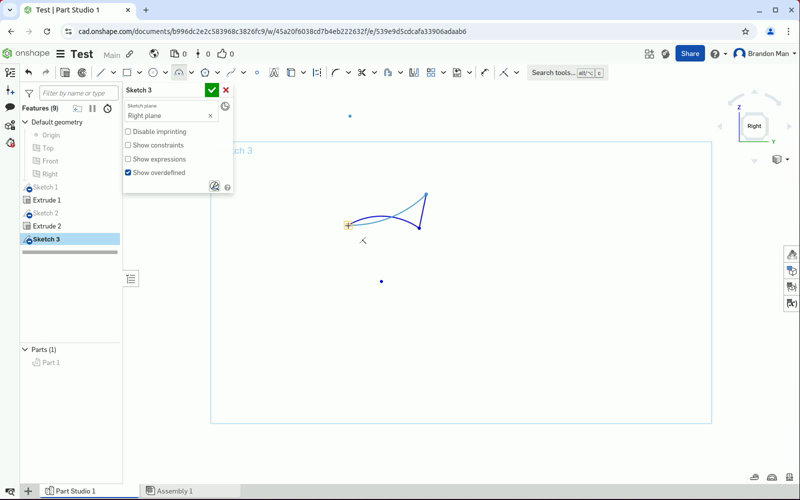
key_down(shift)
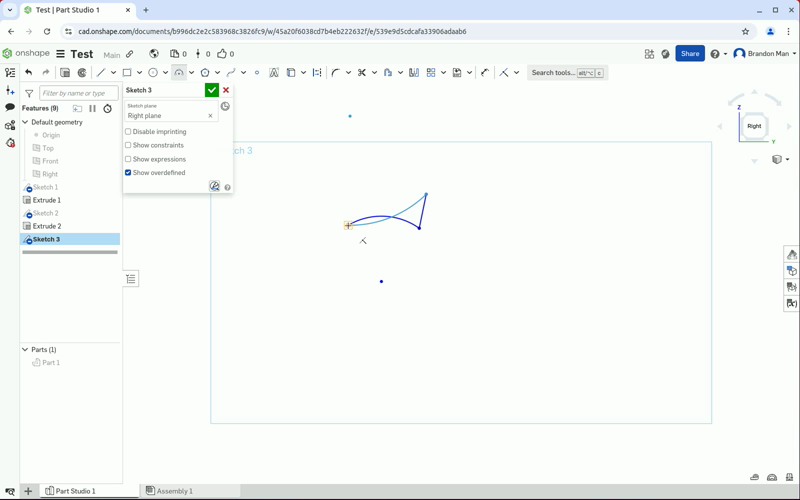
mouse_move(382, 197)
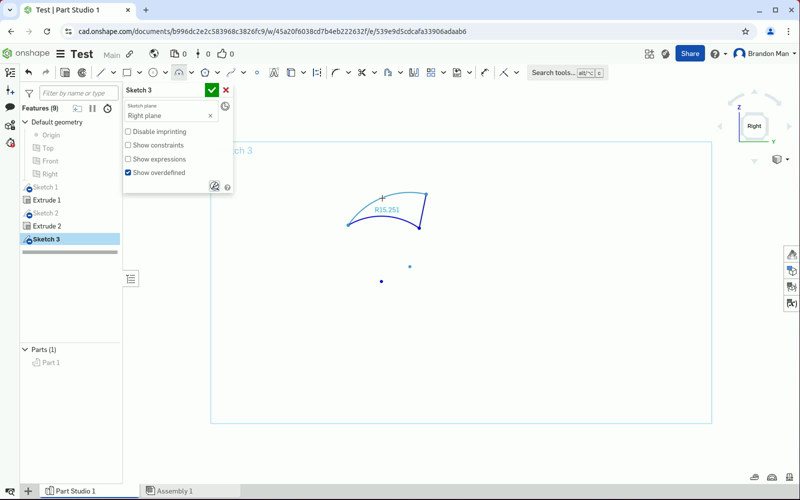
click(382, 197)
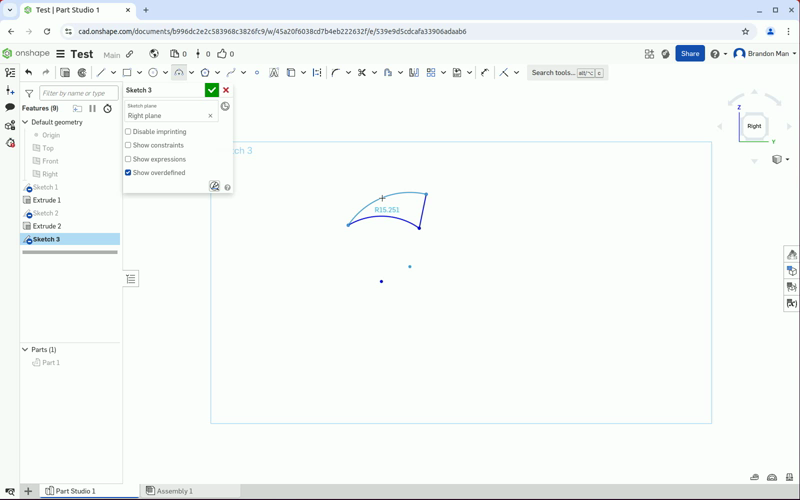
key_up(shift)
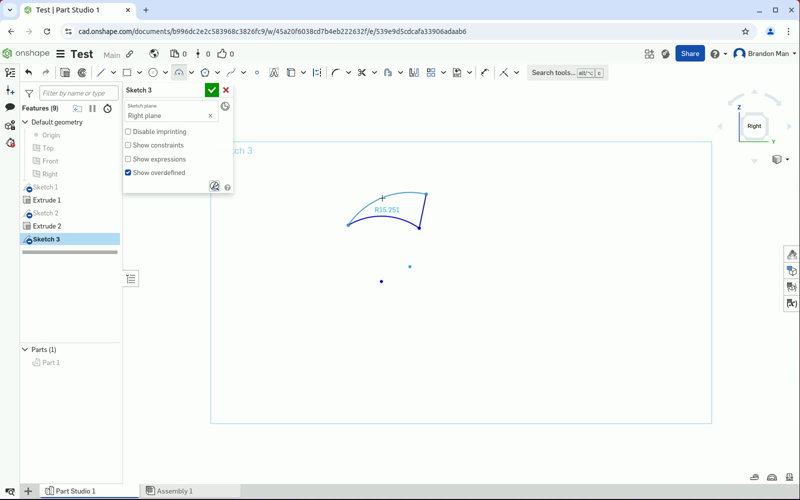
key(esc)
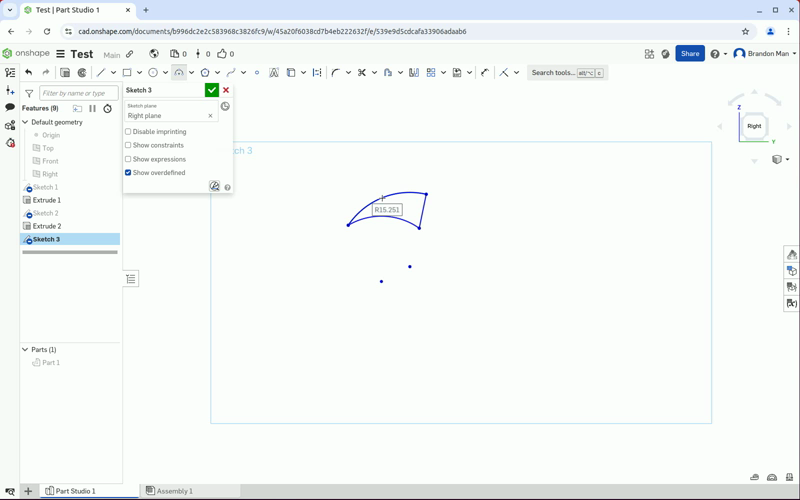
mouse_move(398, 207)
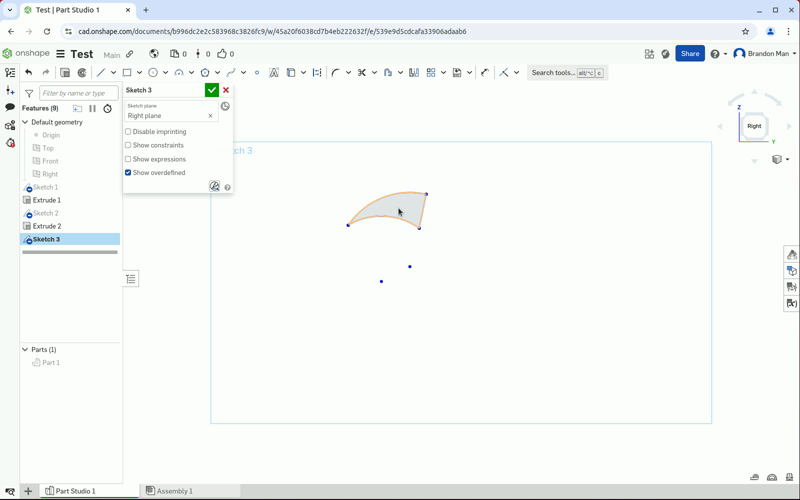
scroll(6)
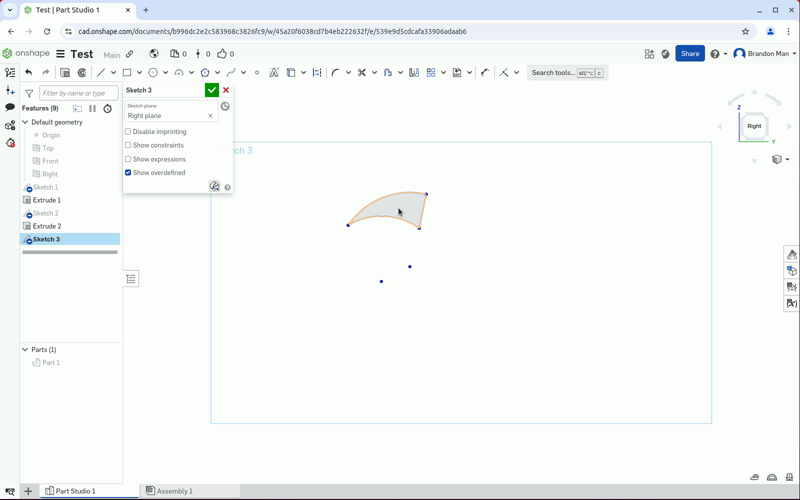
scroll(6)
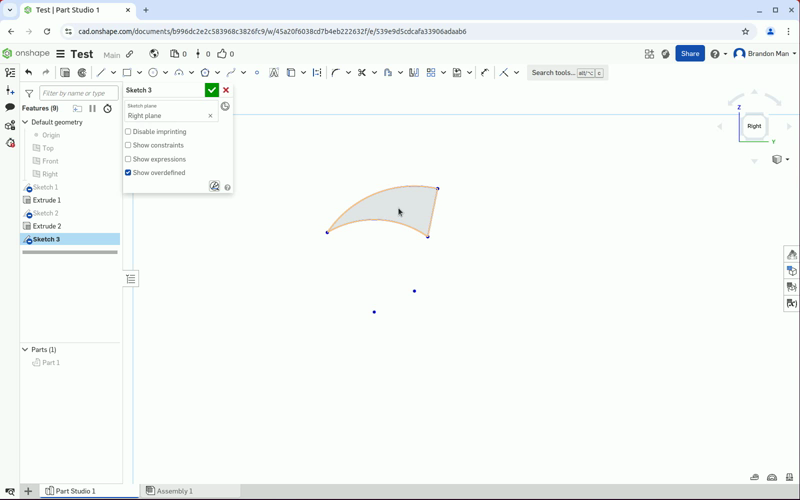
scroll(6)
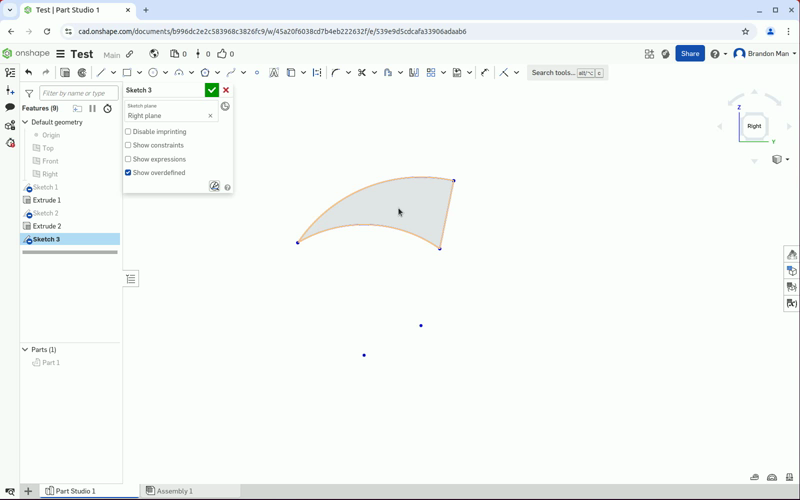
scroll(6)
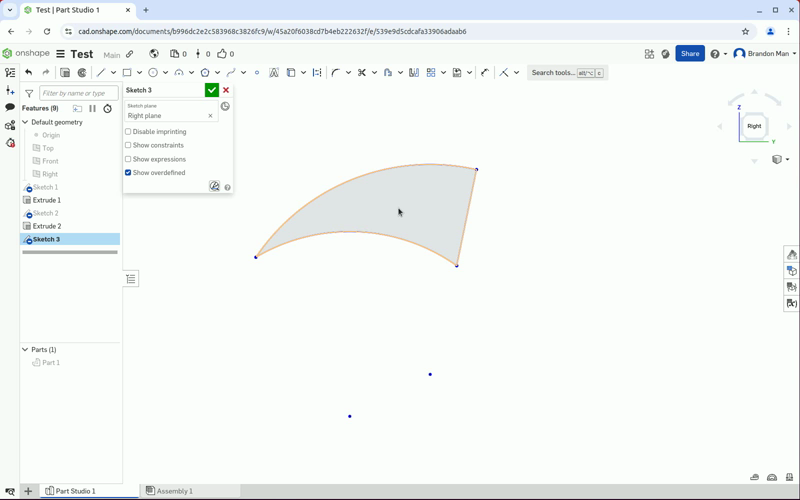
scroll(6)
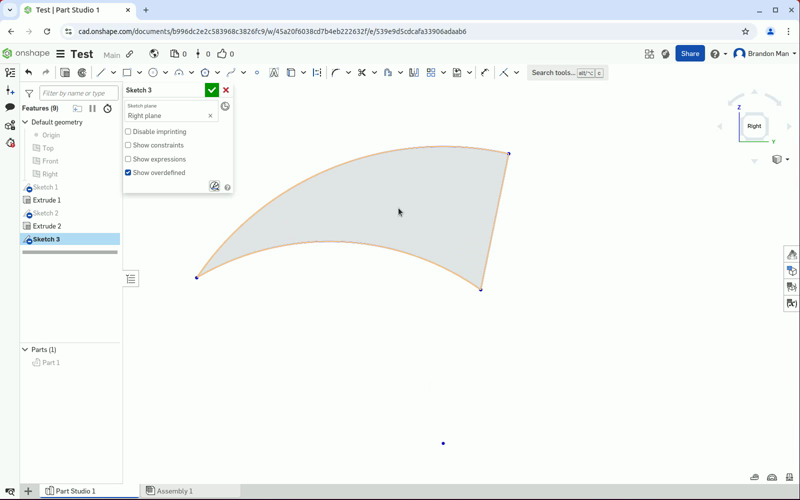
scroll(6)
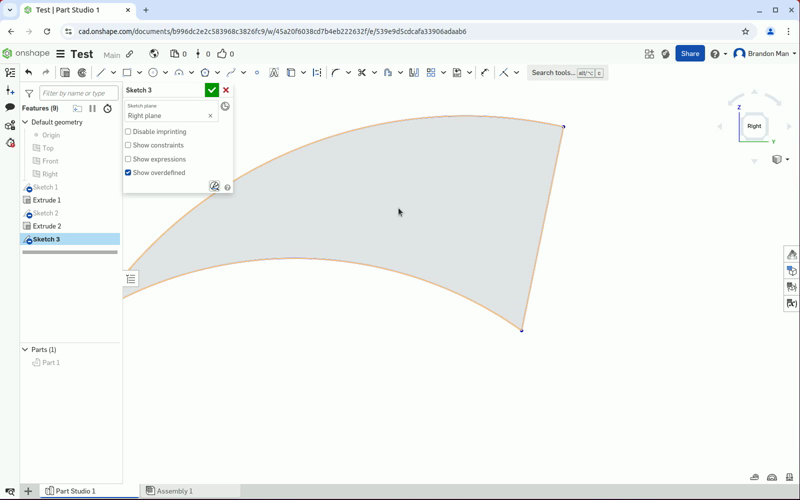
scroll(6)
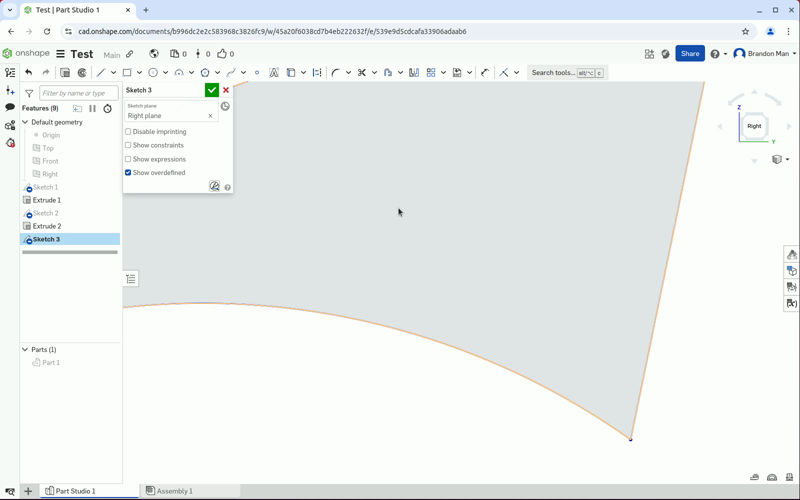
click(398, 207)
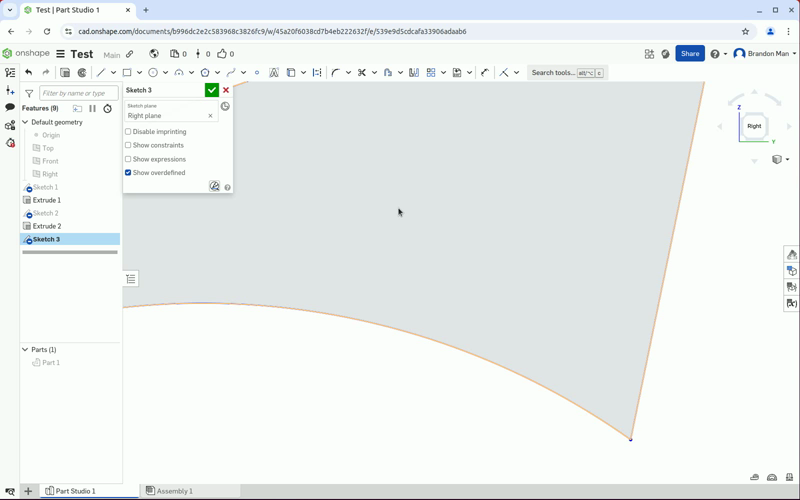
scroll(-6)
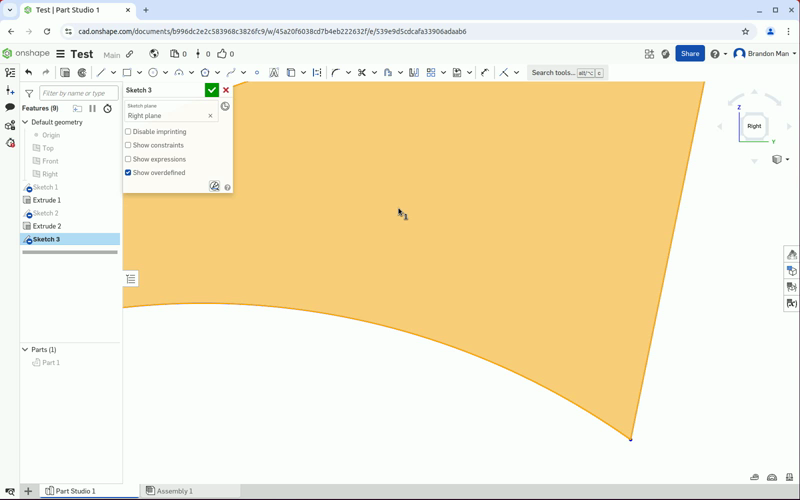
scroll(-6)
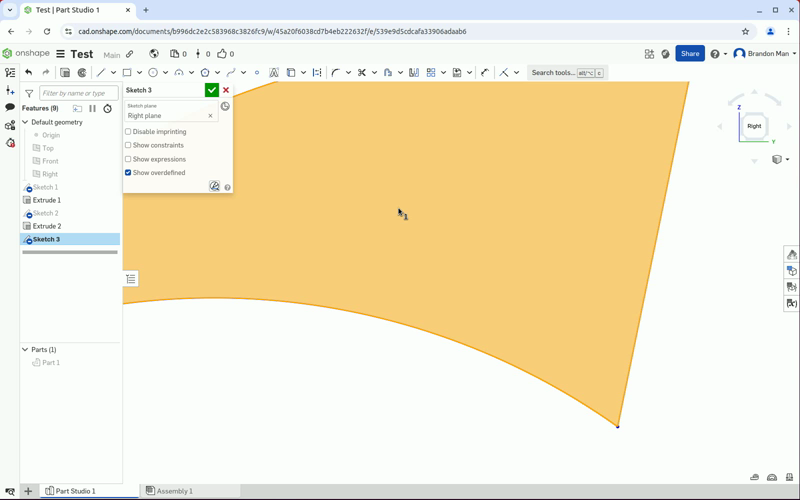
scroll(-6)
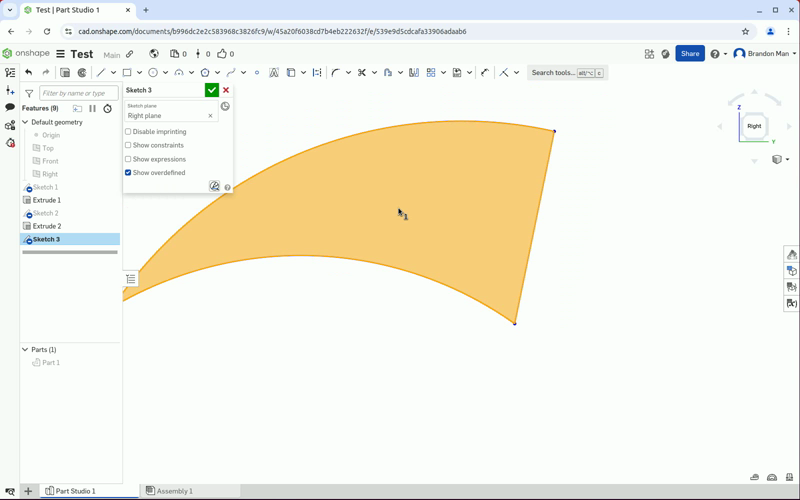
scroll(-6)
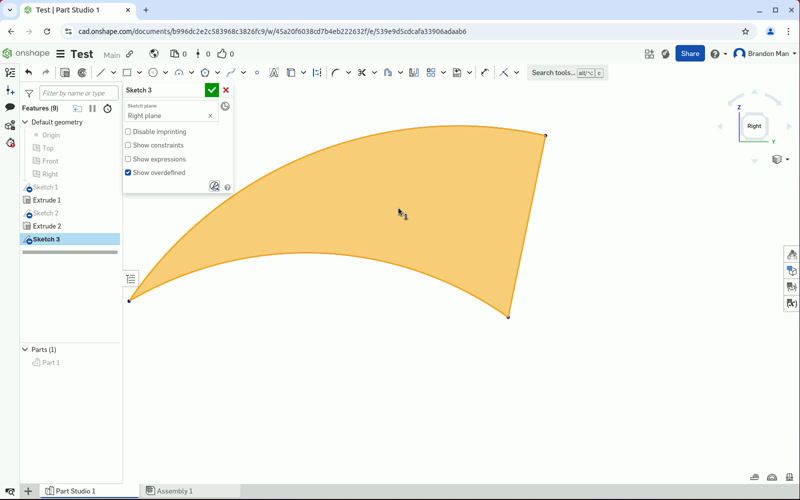
scroll(-6)
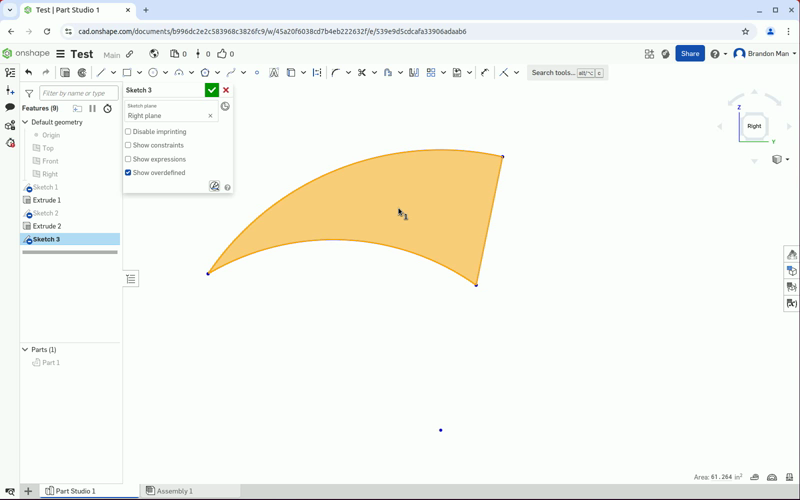
scroll(-6)
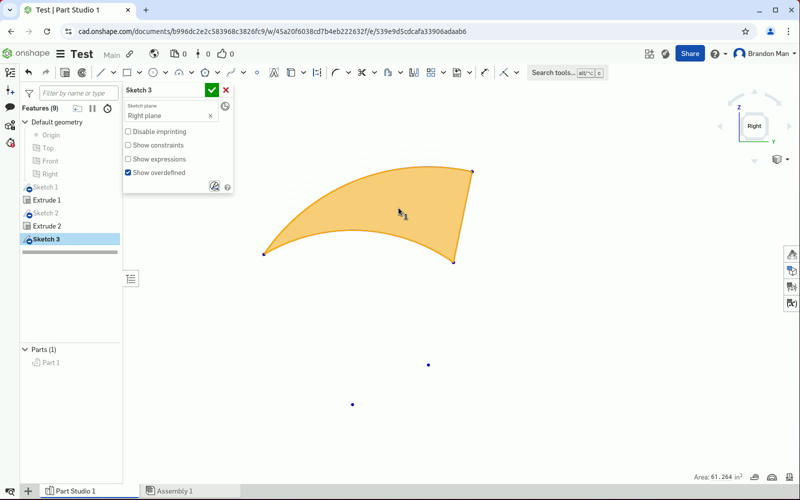
scroll(-6)
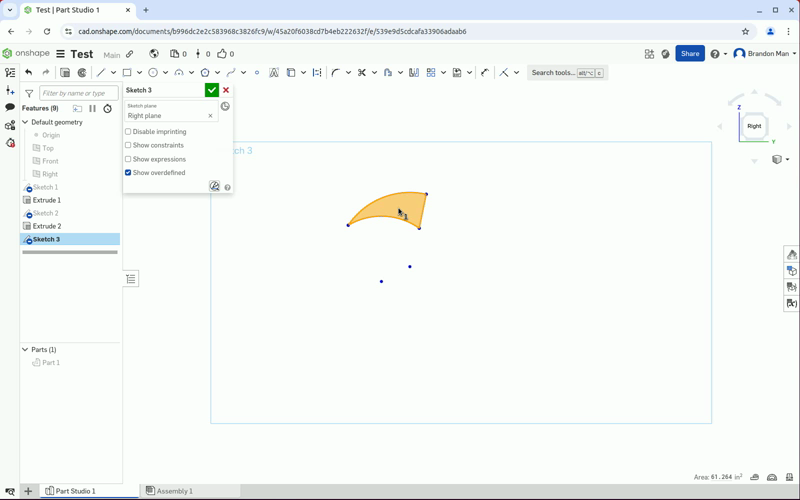
mouse_move(73, 352)
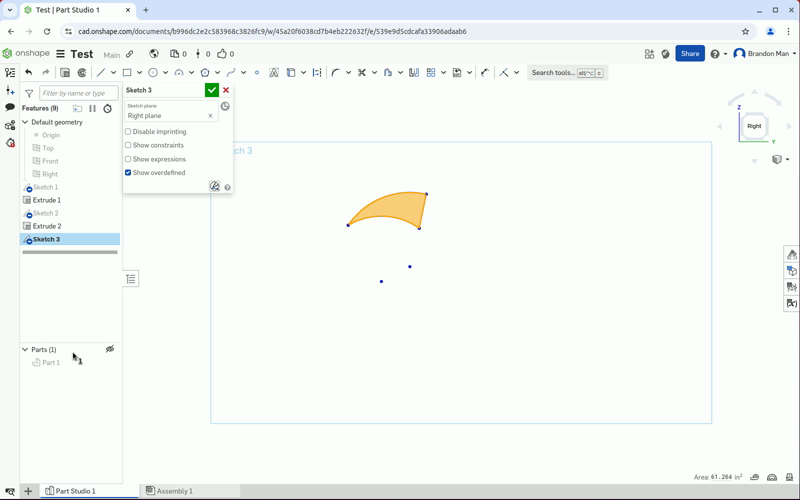
key(shift+y)
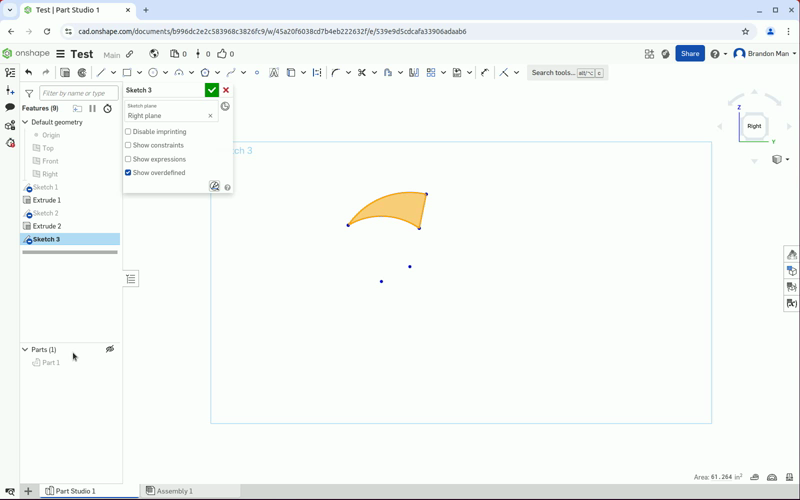
key(shift+e)
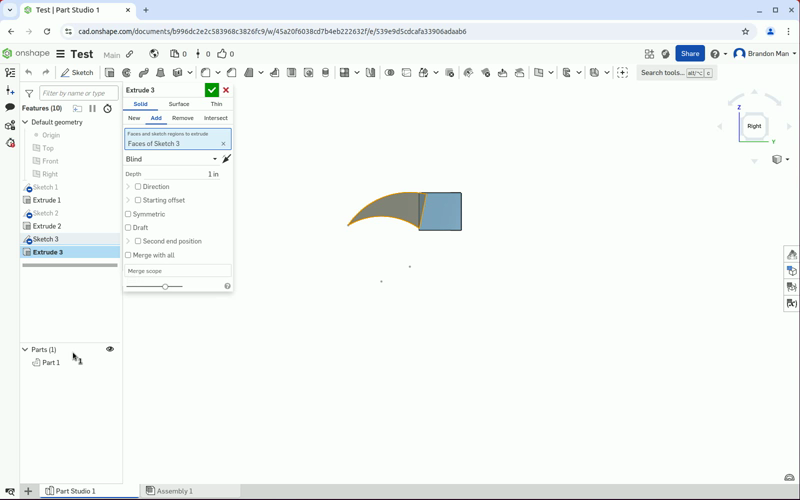
mouse_move(143, 106)
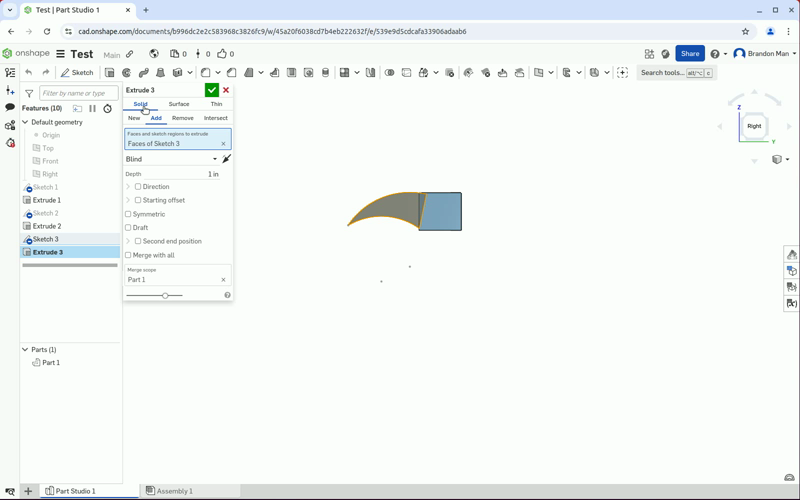
click(143, 106)
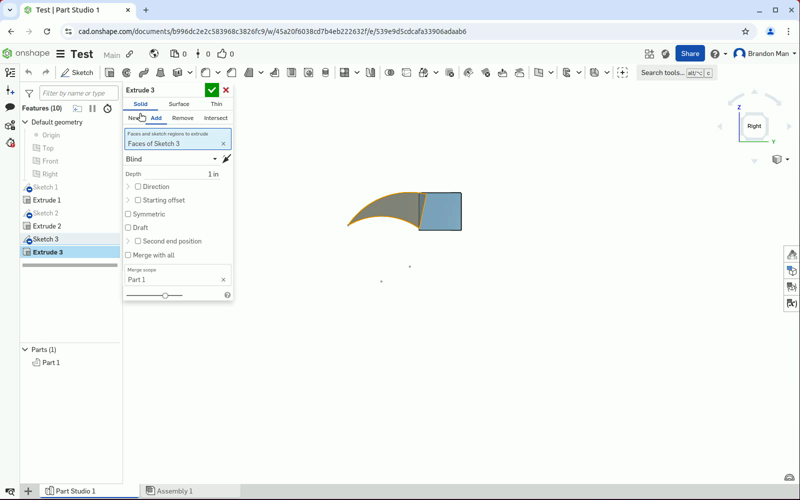
mouse_move(137, 120)
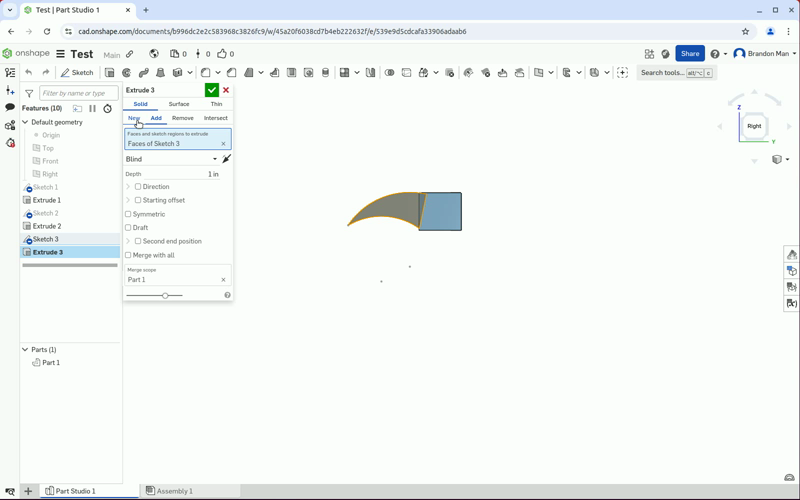
click(137, 120)
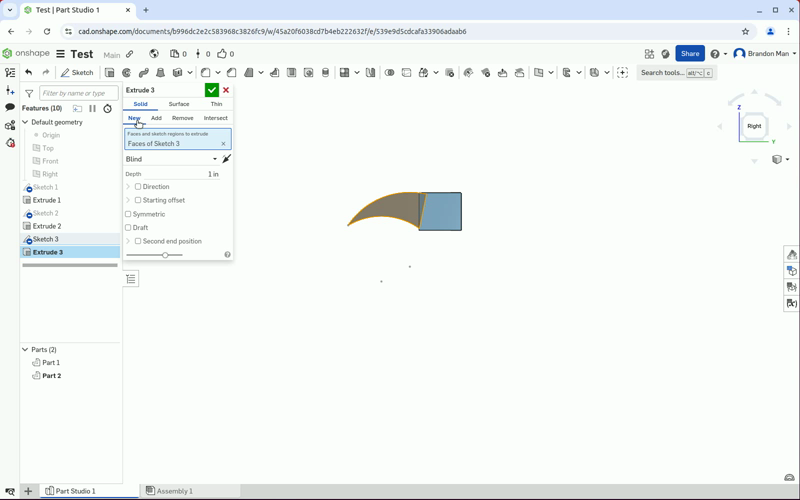
key(tab, 4)
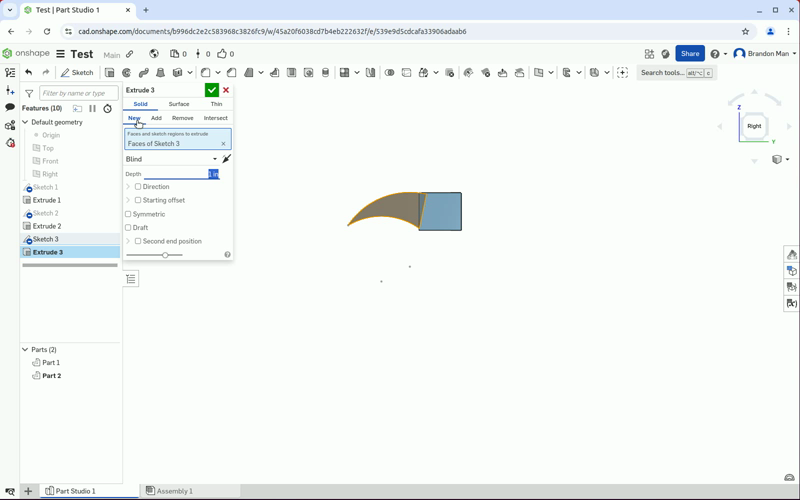
text(6.258)
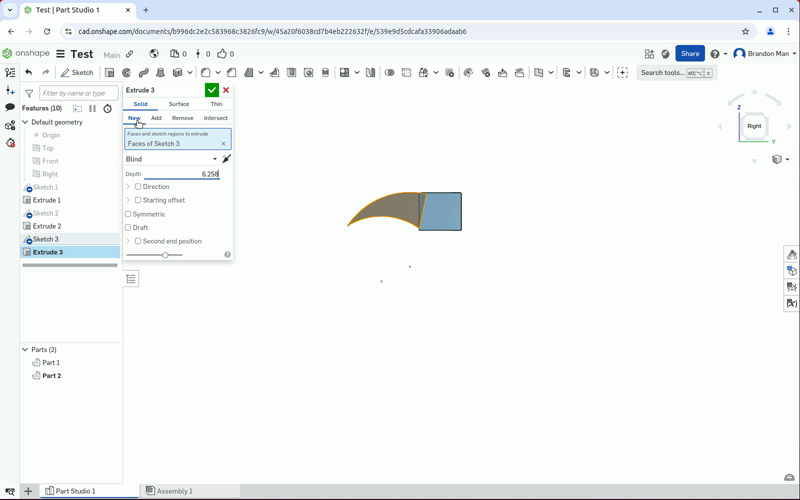
key(tab, 3)
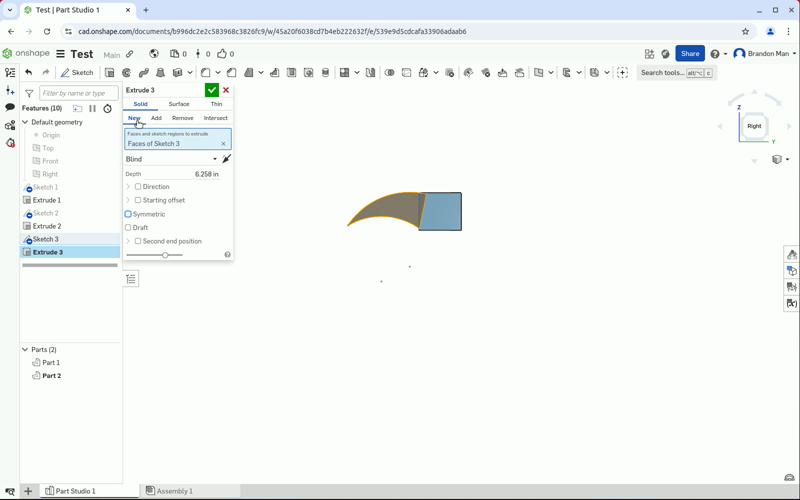
key(space)
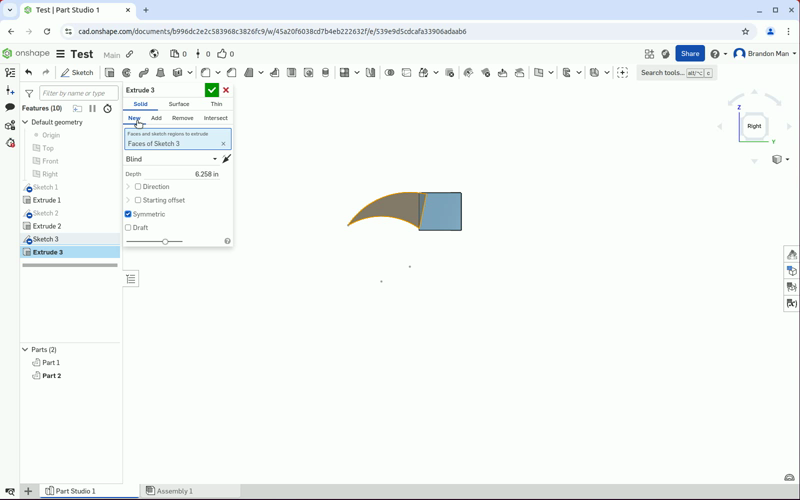
key(enter)
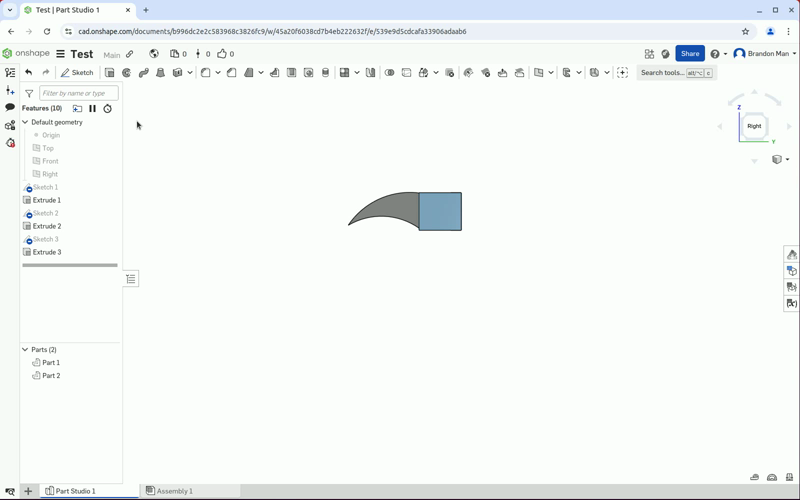
key(shift+h)
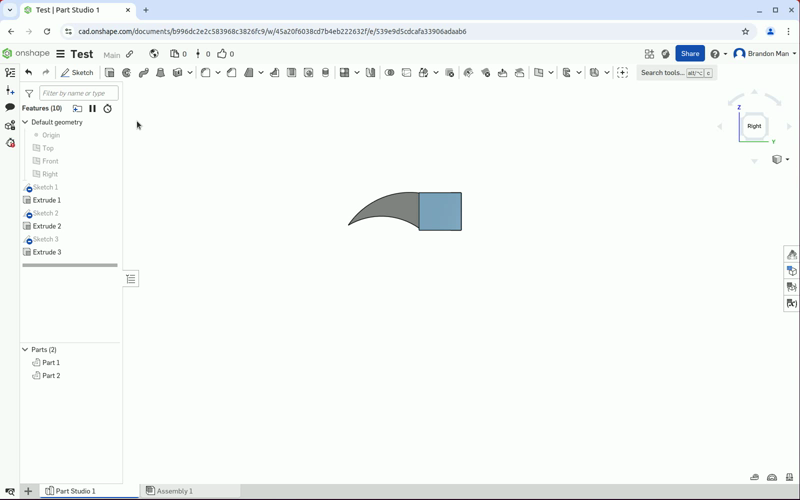
key(shift+h)
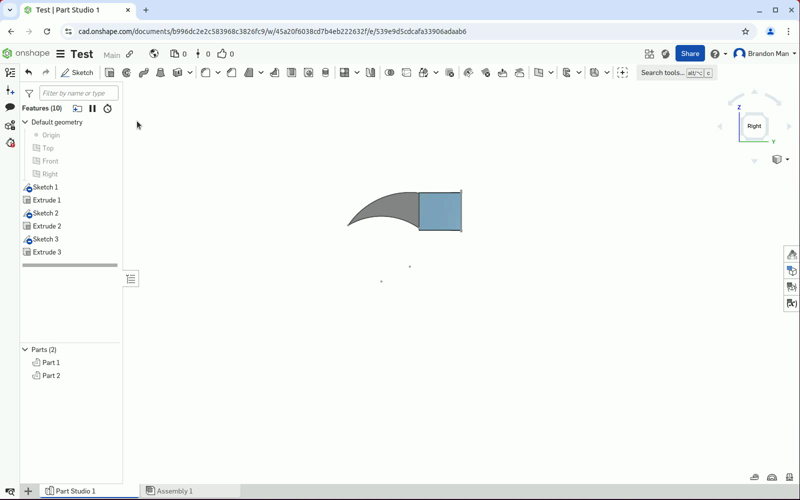
key(shift+7)
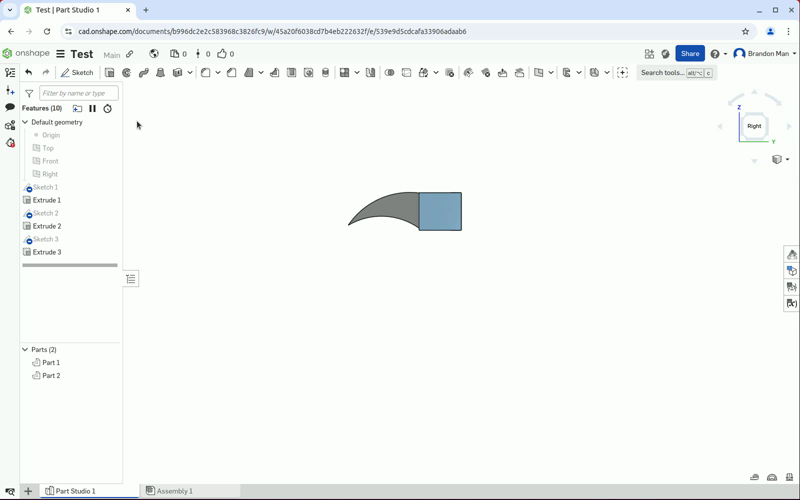
key(right, 2)
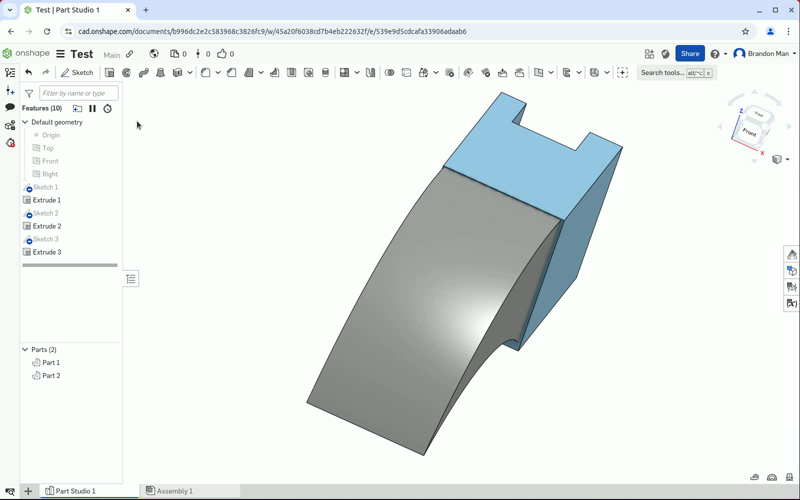
key(down, 2)
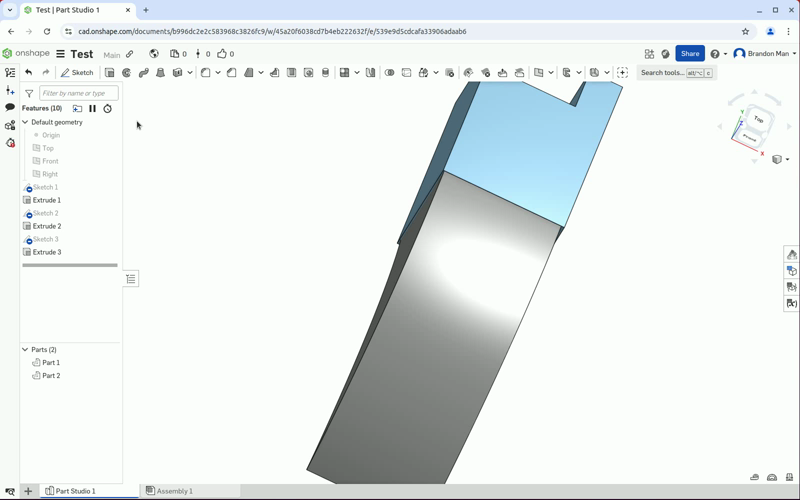
key(up, 2)
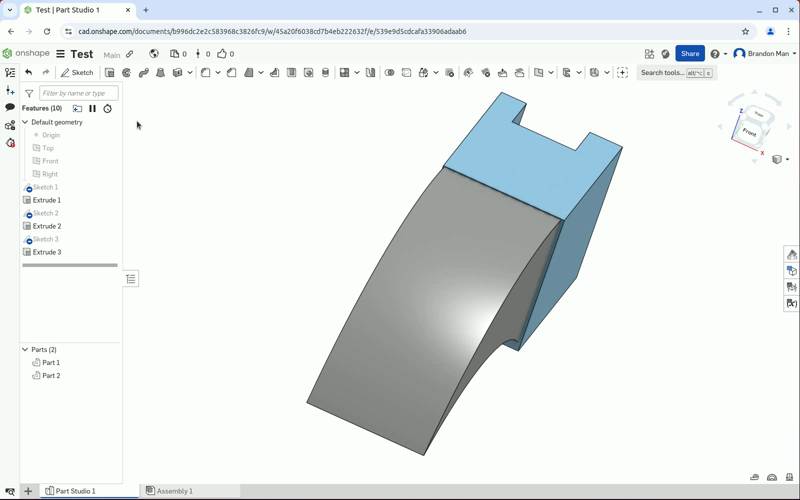
key(left, 2)
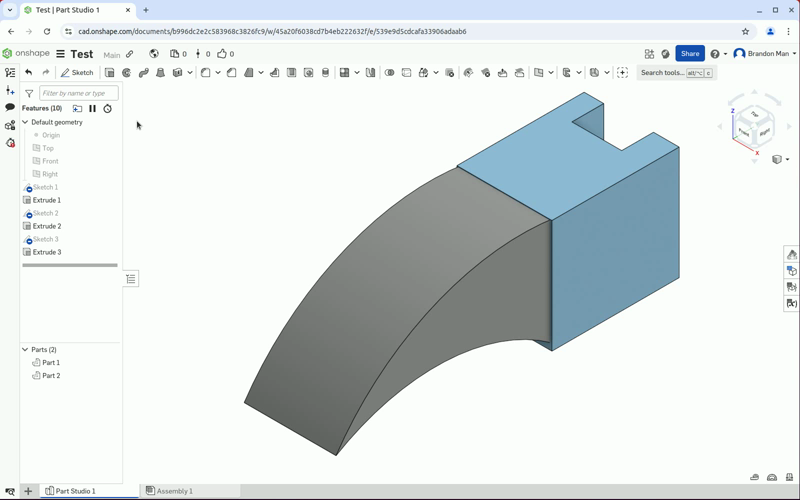
mouse_move(73, 189)
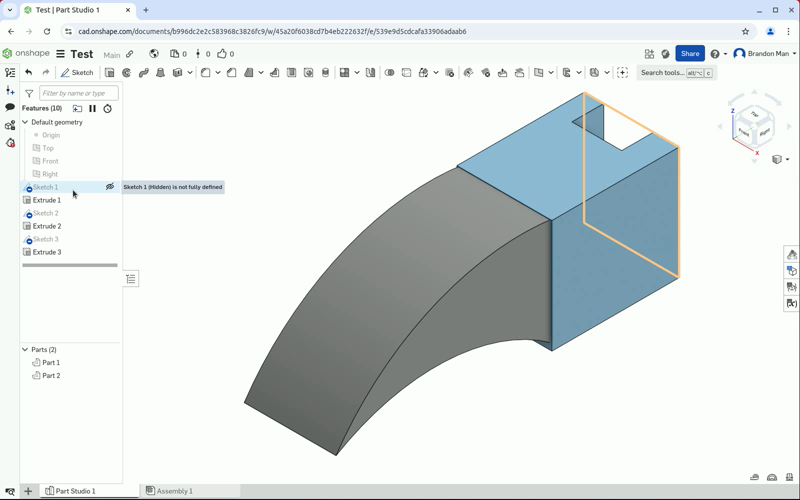
click(73, 189)